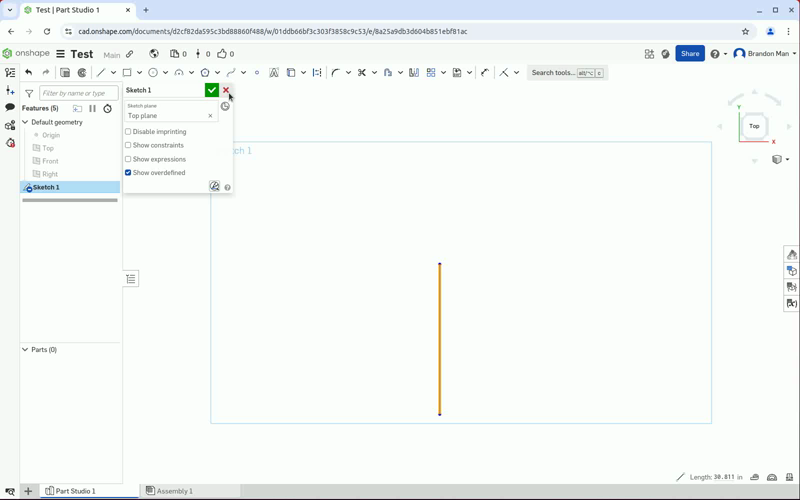
key(shift+h)
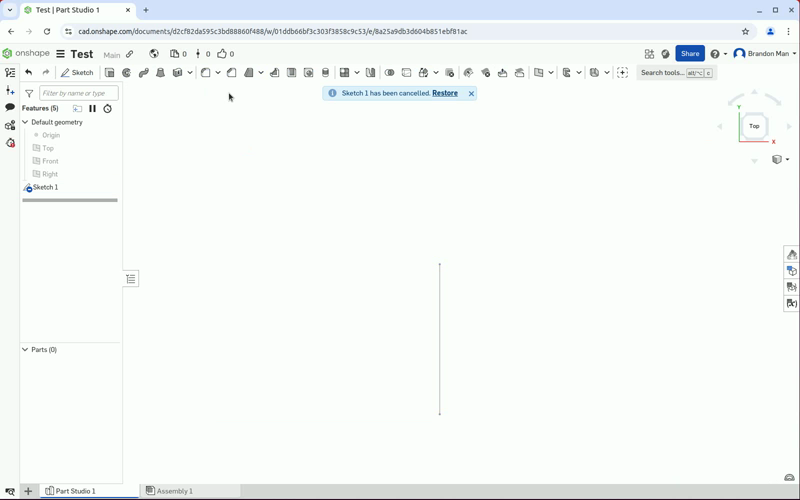
key(shift+s)
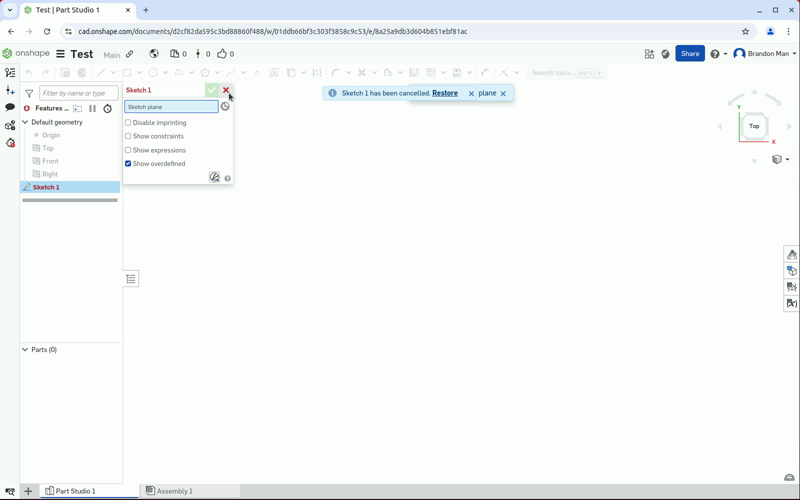
mouse_move(73, 150)
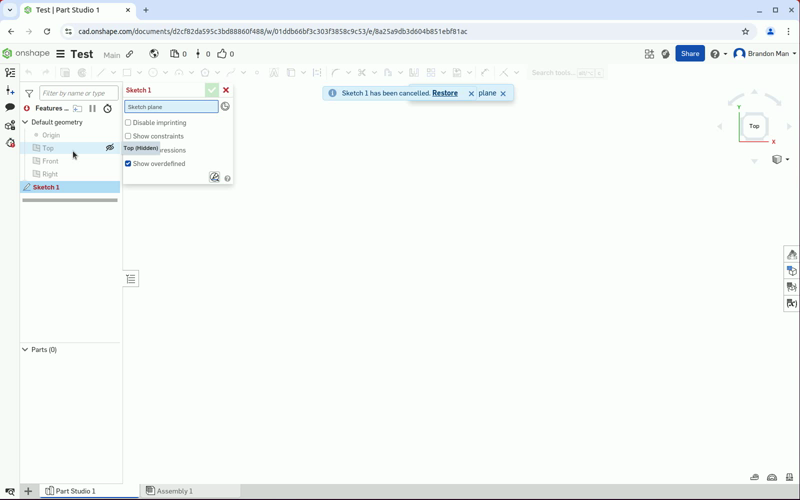
click(73, 150)
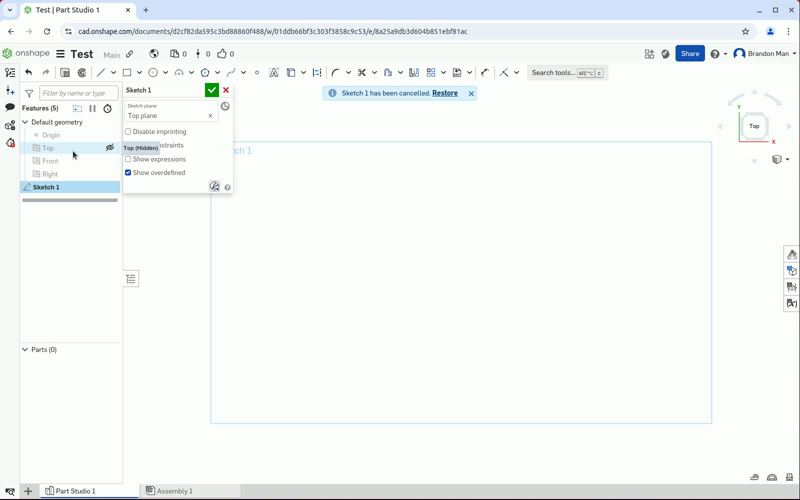
mouse_move(73, 352)
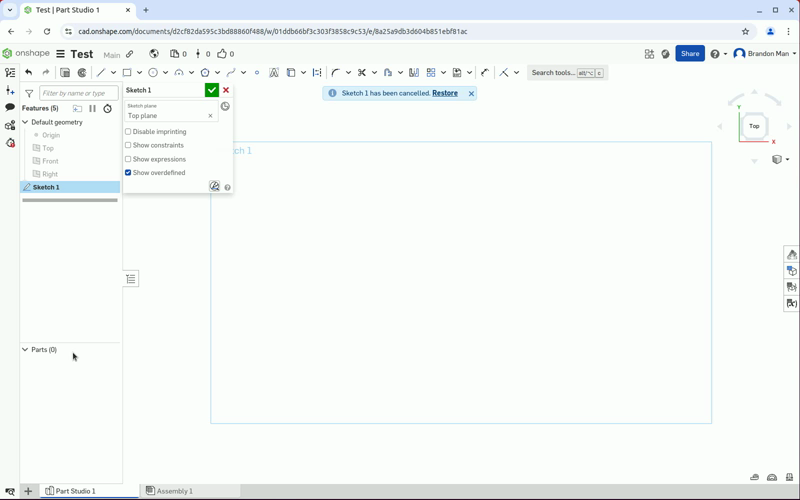
key(y)
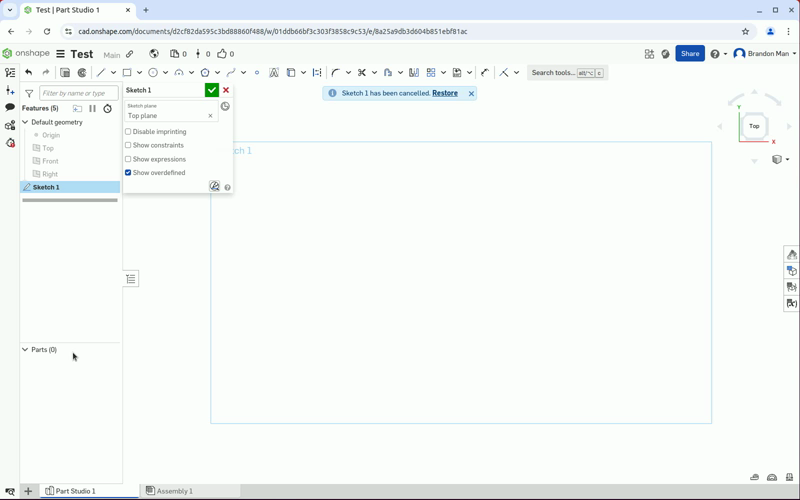
key(l)
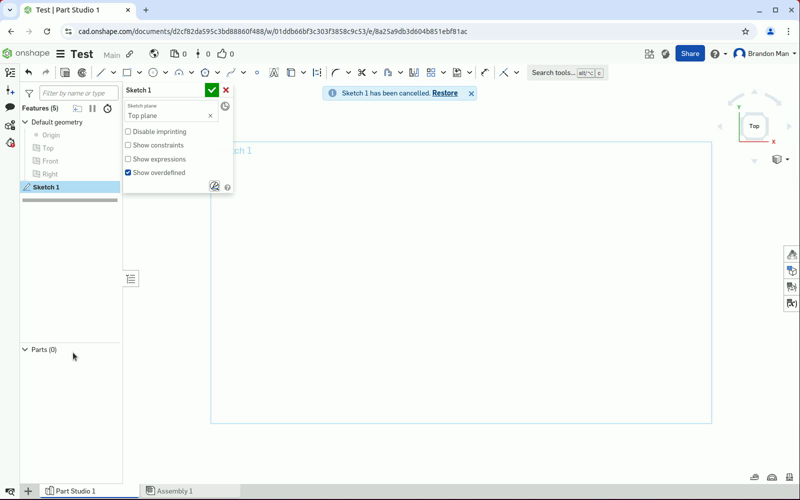
key_down(shift)
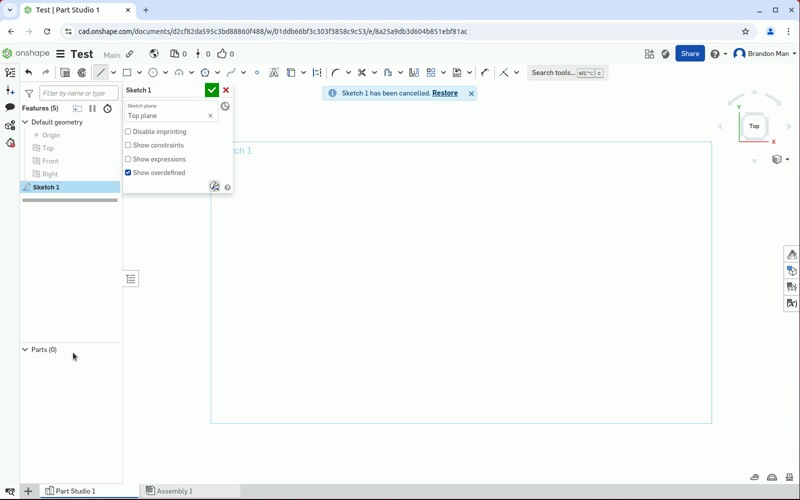
mouse_move(404, 339)
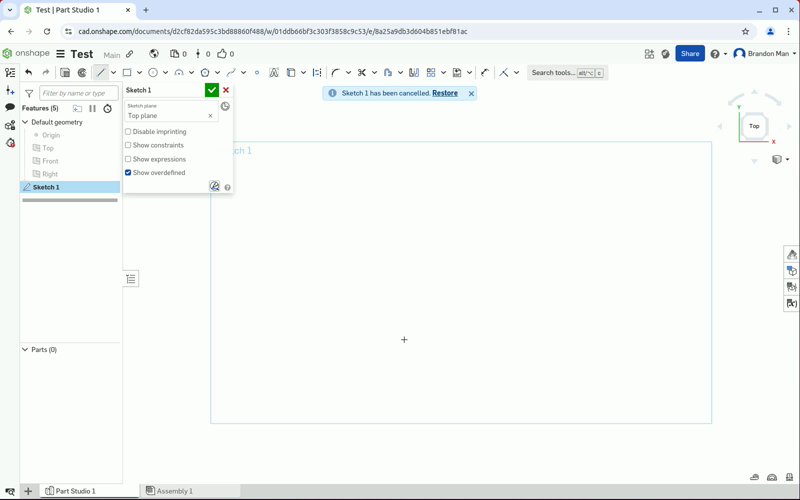
click(404, 339)
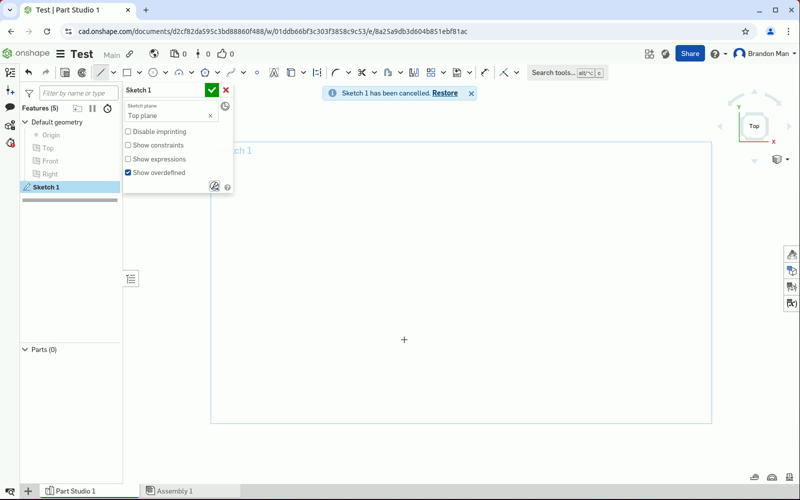
key_up(shift)
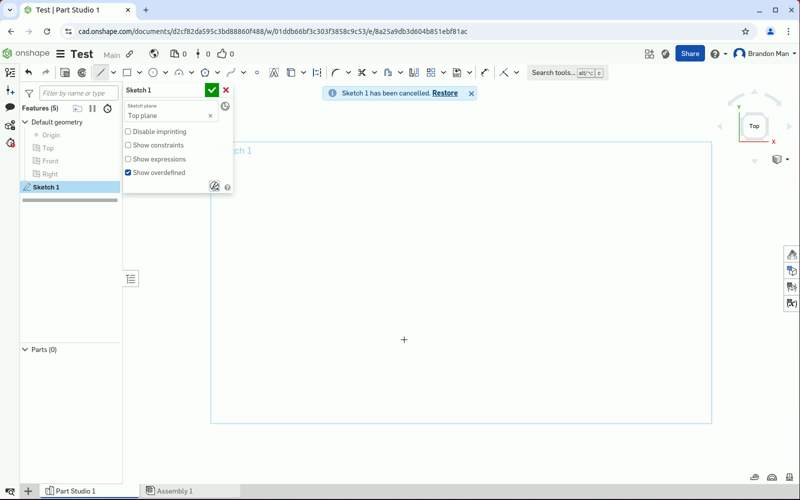
key_down(shift)
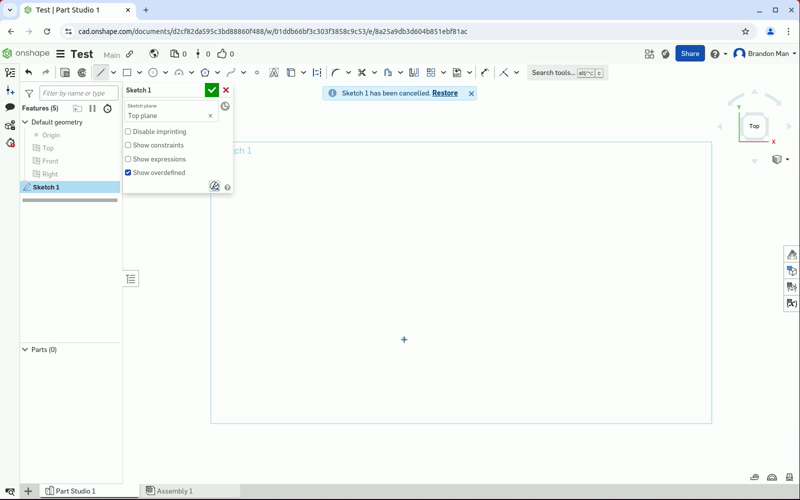
mouse_move(516, 339)
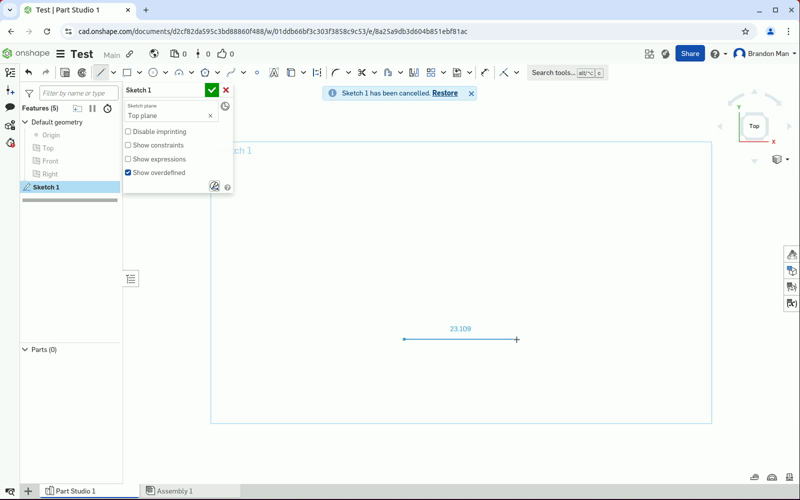
click(516, 339)
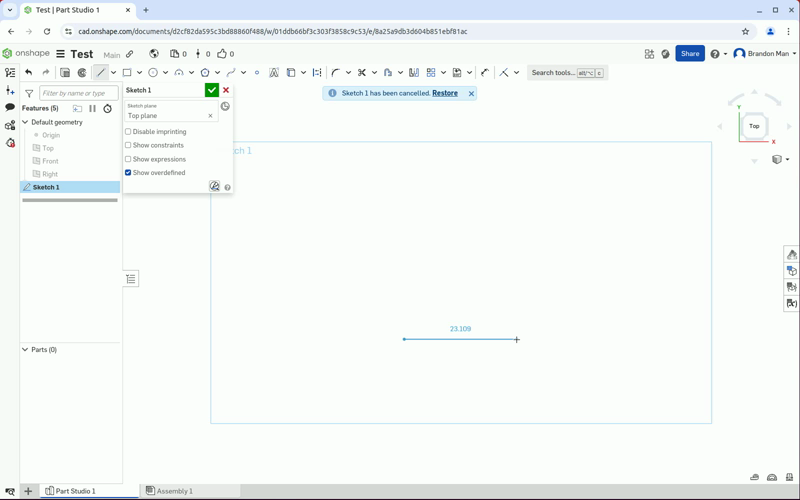
key_up(shift)
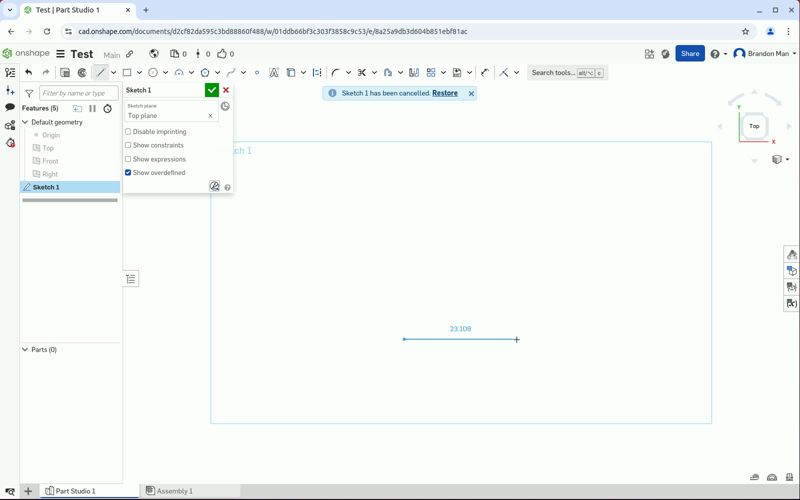
key_down(shift)
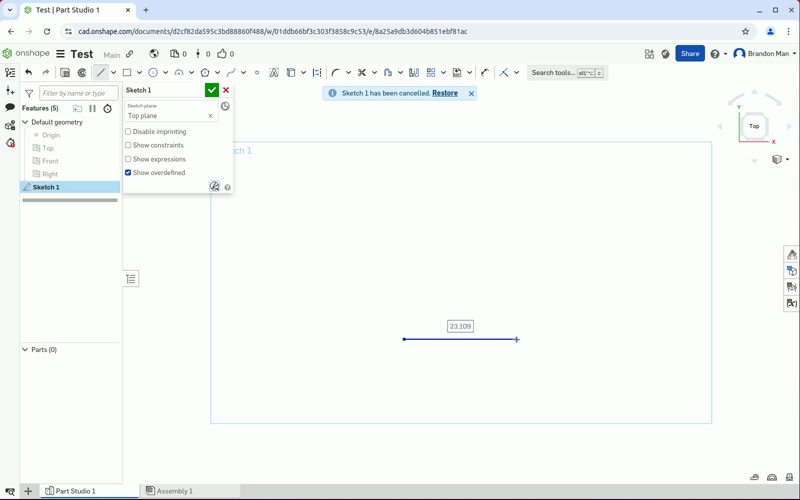
mouse_move(516, 226)
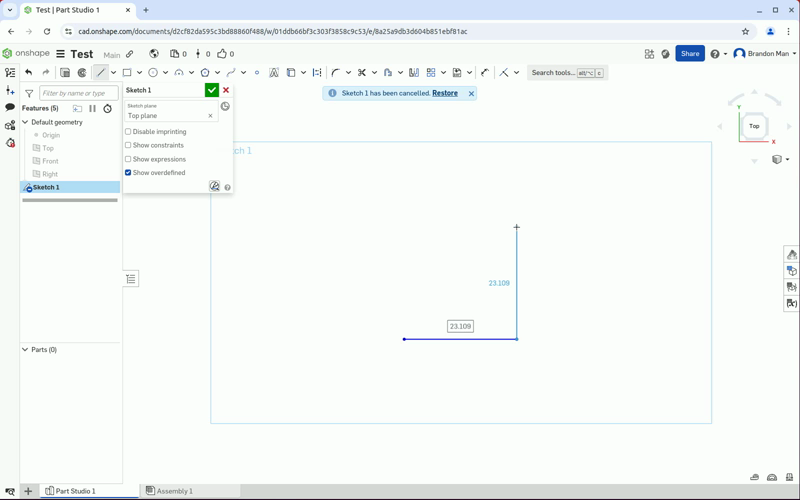
click(516, 226)
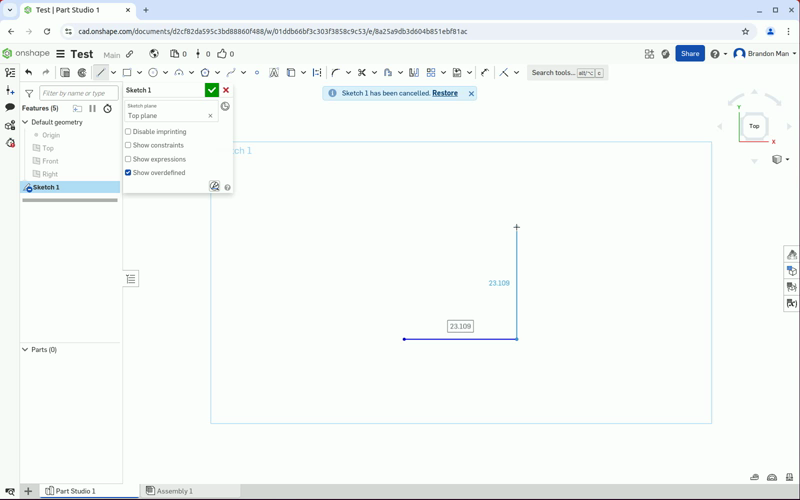
key_up(shift)
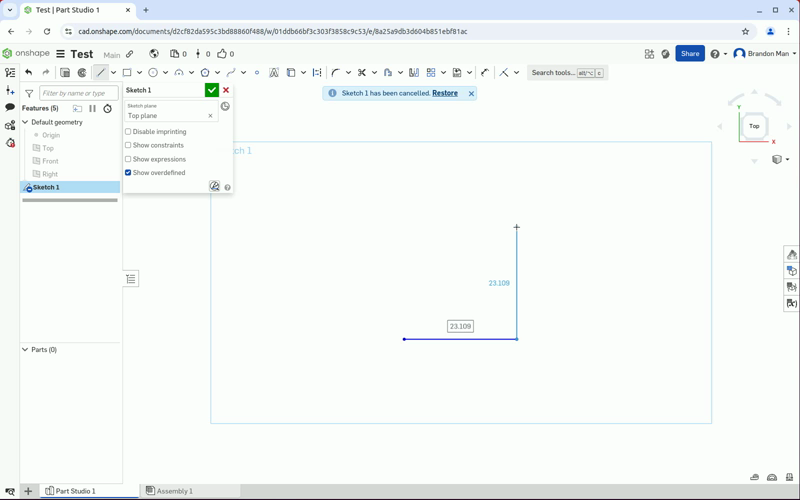
key_down(shift)
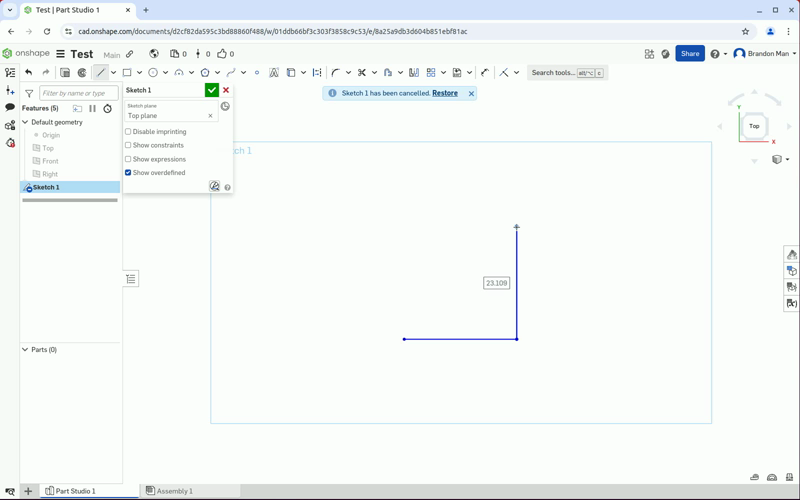
mouse_move(404, 226)
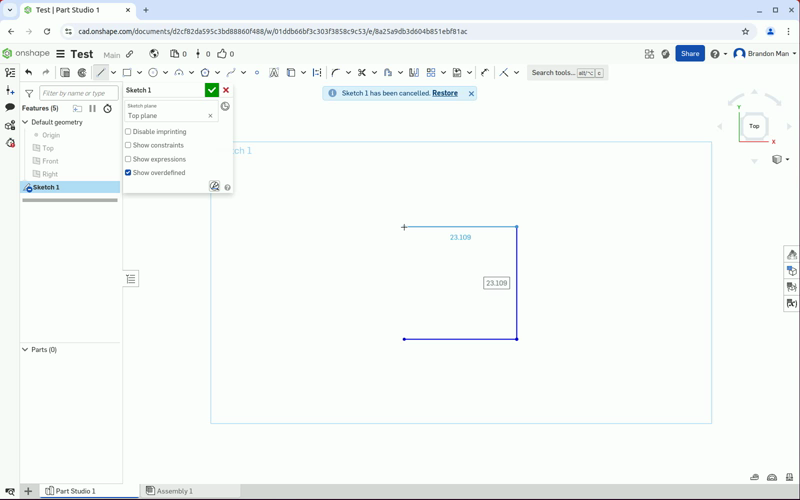
click(404, 226)
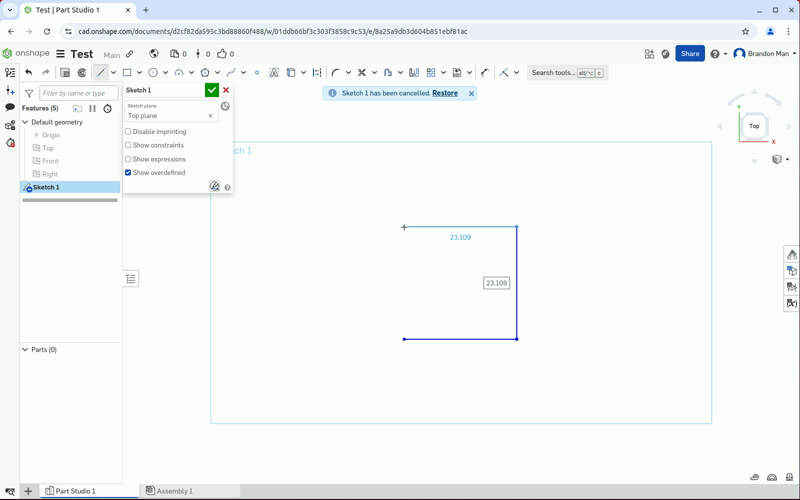
key_up(shift)
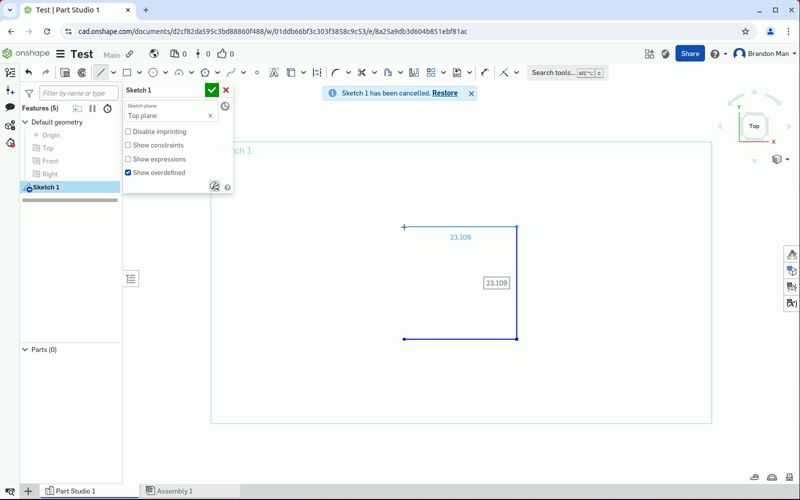
key_down(shift)
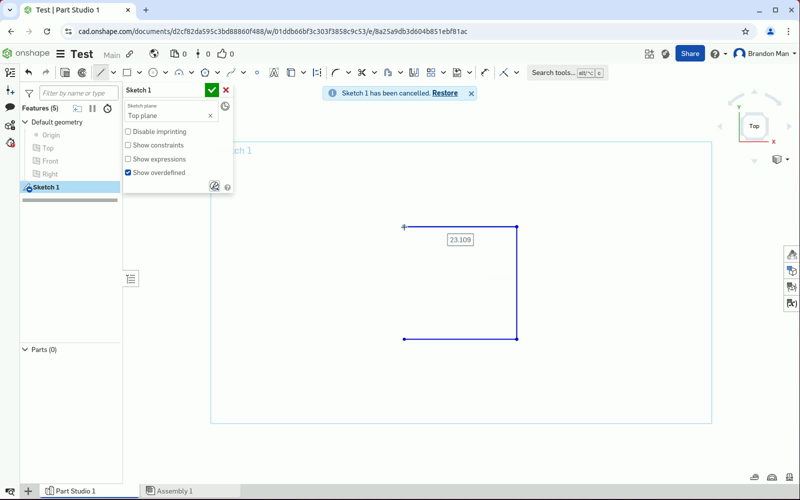
mouse_move(404, 339)
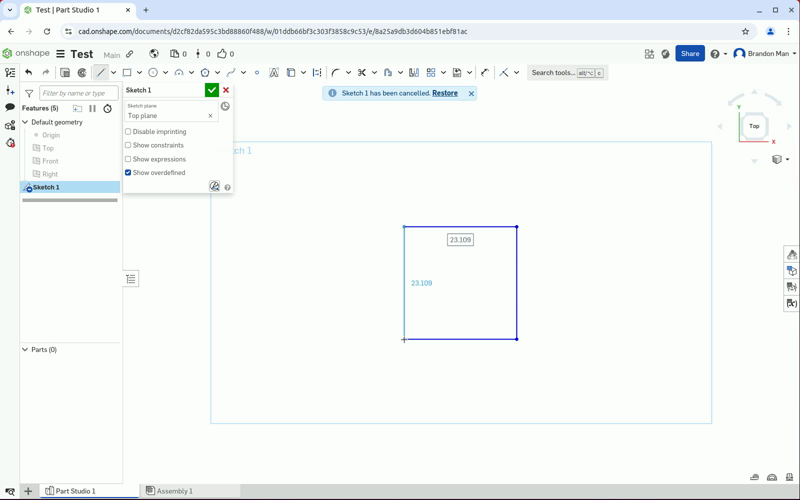
key_up(shift)
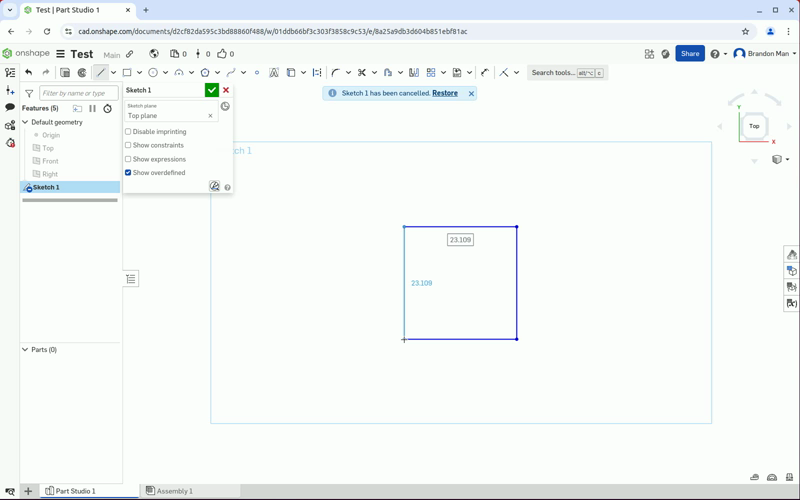
click(404, 339)
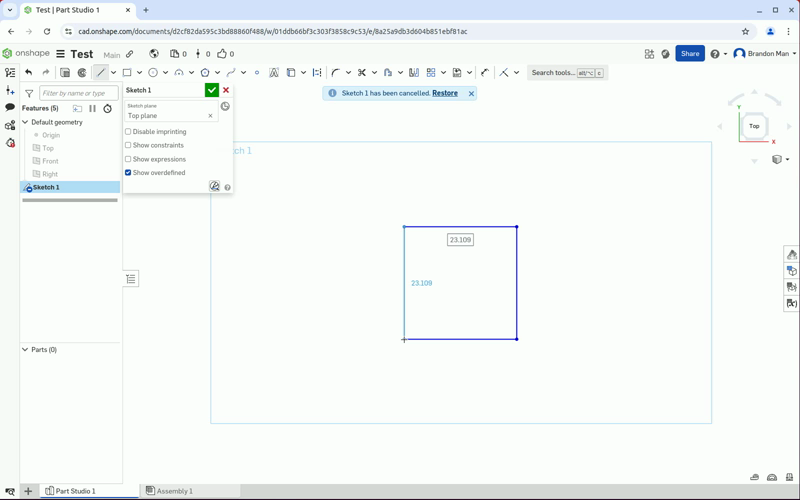
key(esc)
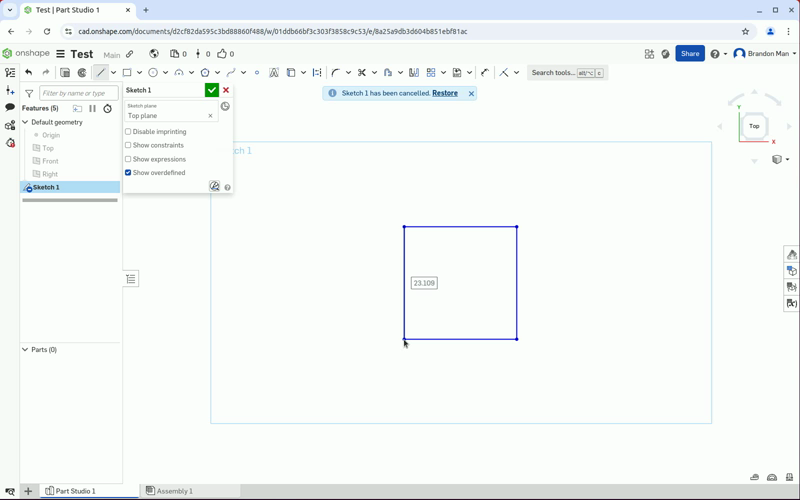
mouse_move(435, 312)
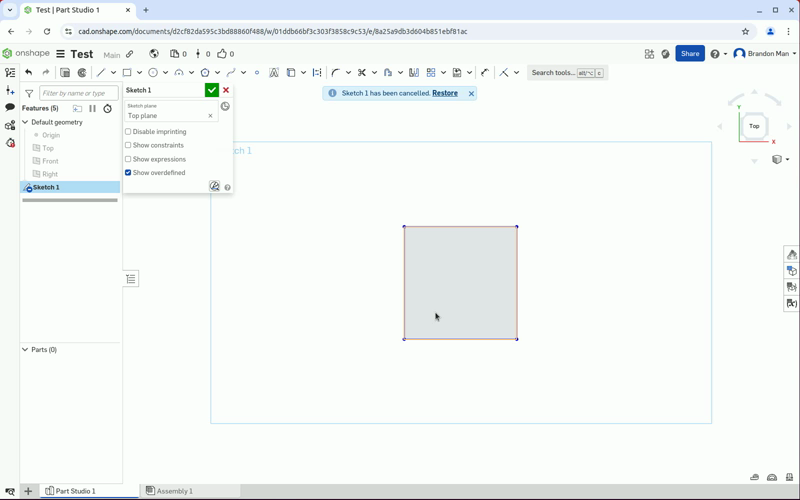
click(435, 312)
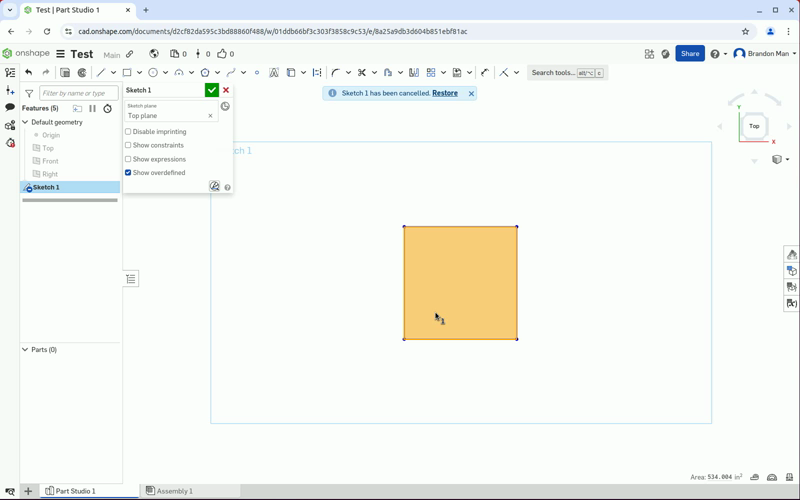
mouse_move(73, 352)
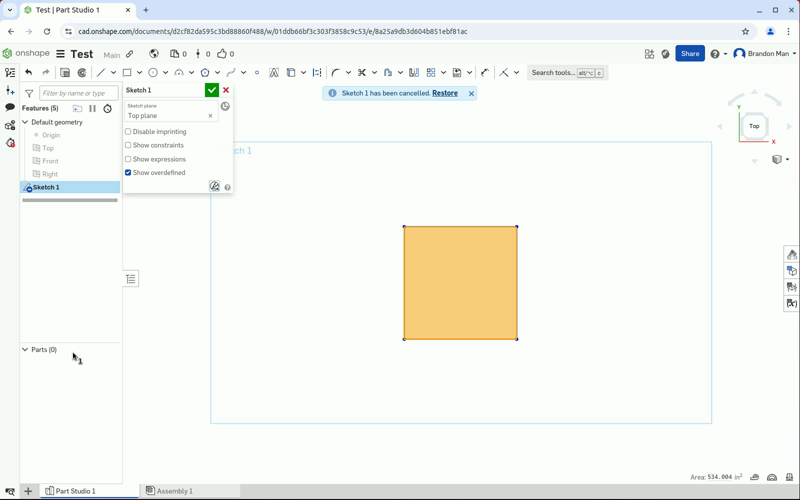
key(shift+y)
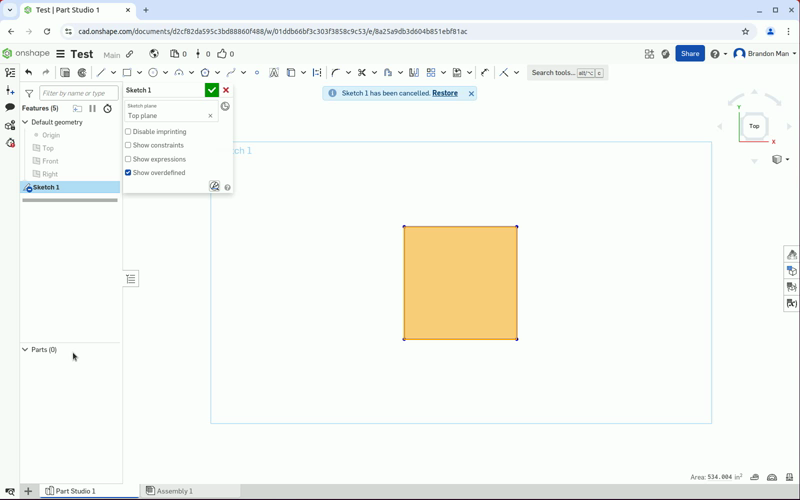
key(shift+e)
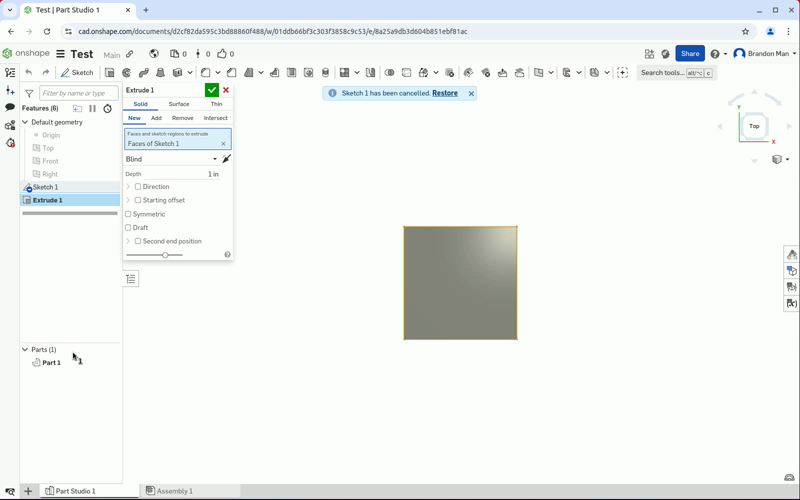
mouse_move(143, 106)
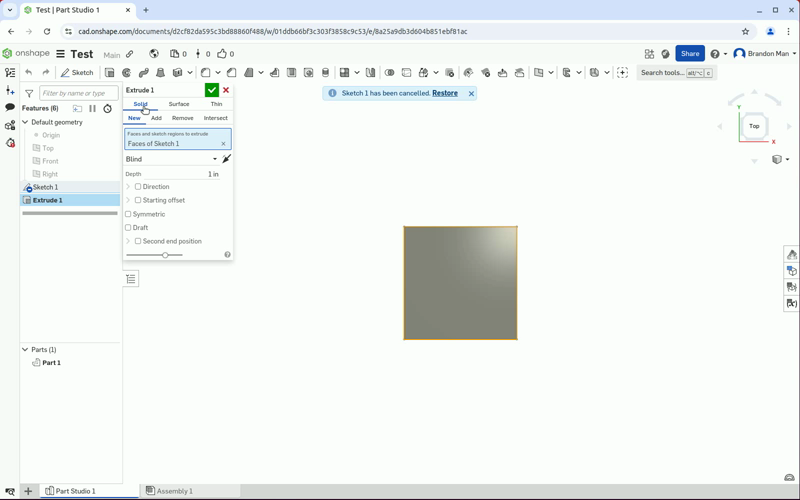
click(143, 106)
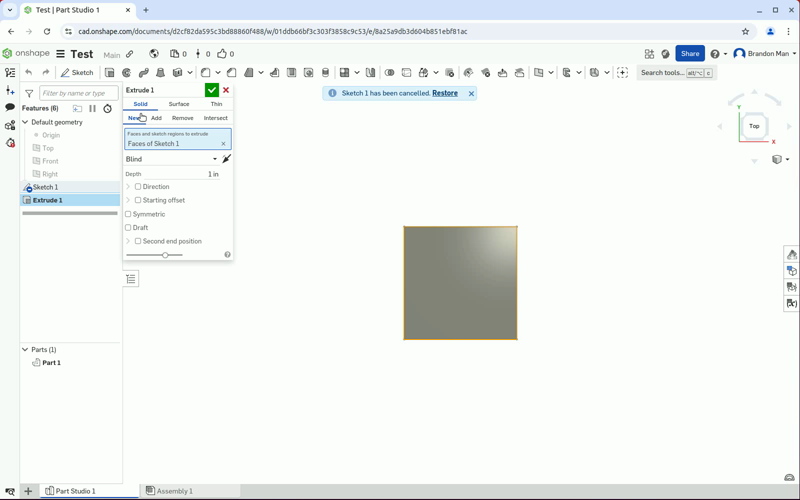
mouse_move(137, 120)
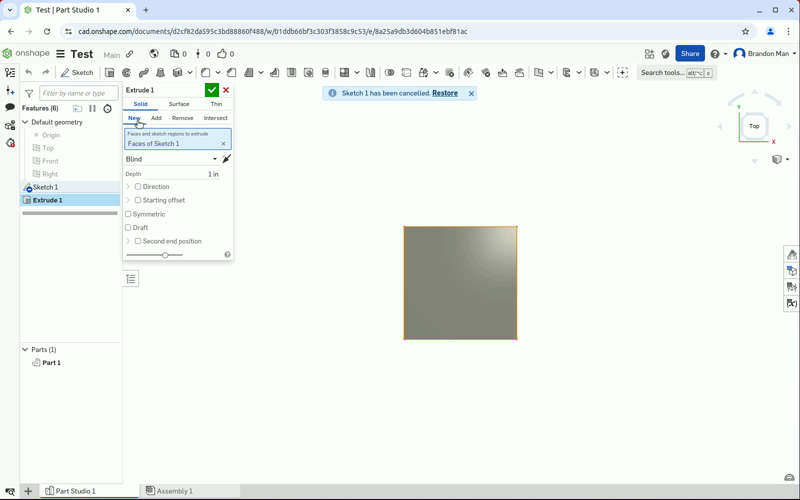
click(137, 120)
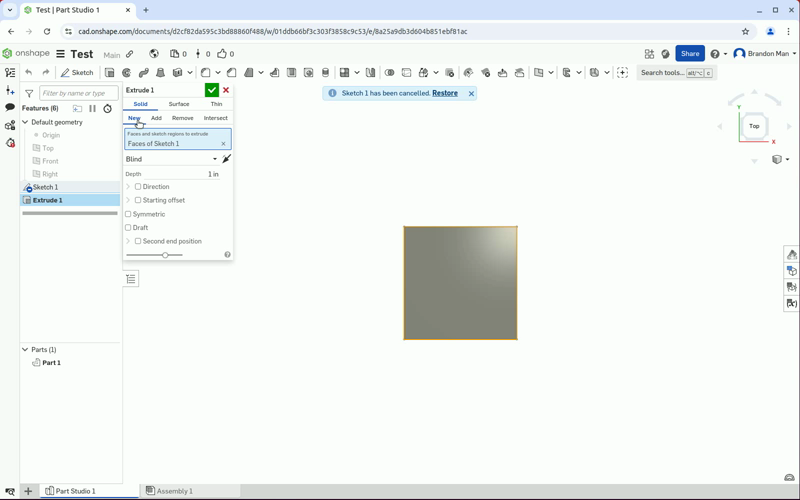
key(tab, 4)
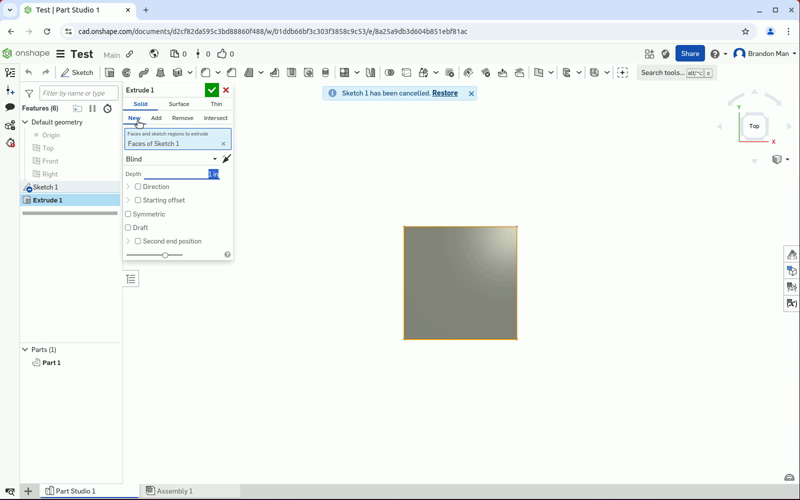
text(23.108)
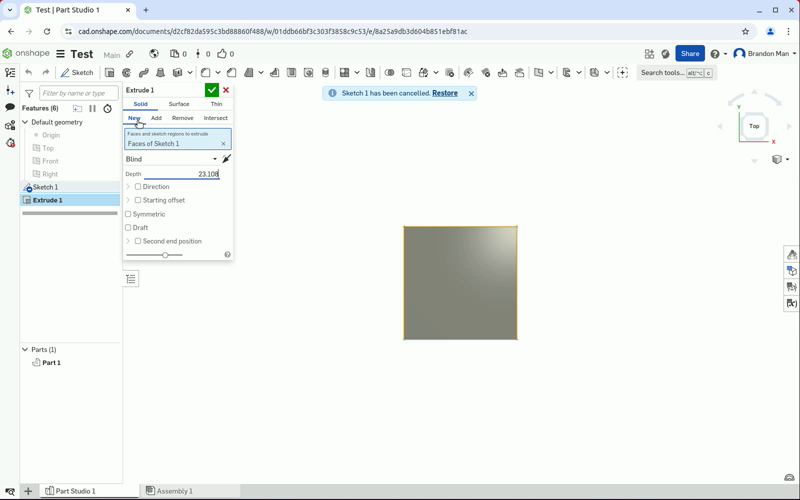
key(enter)
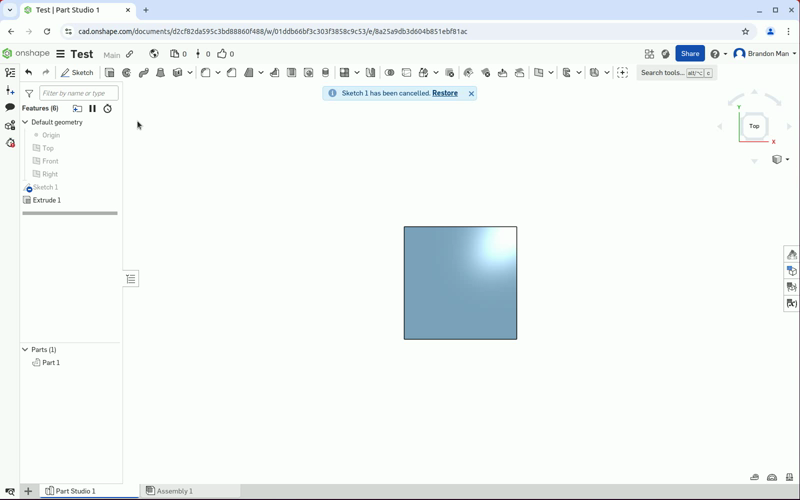
key(shift+h)
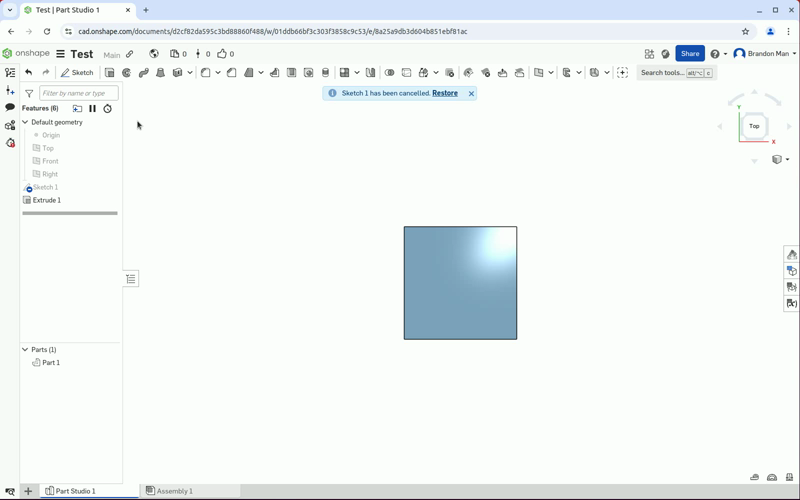
key(shift+h)
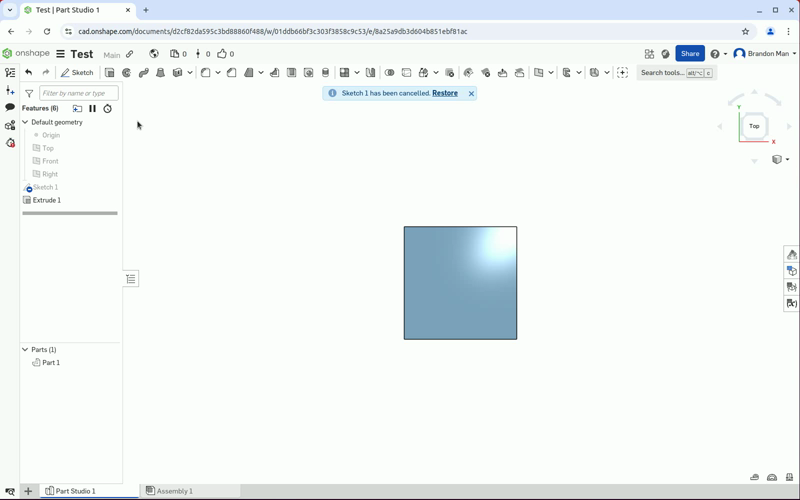
mouse_move(73, 189)
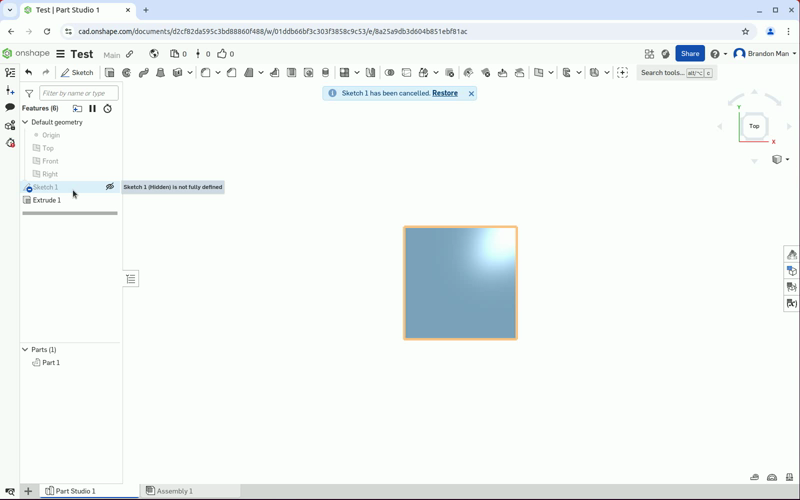
click(73, 189)
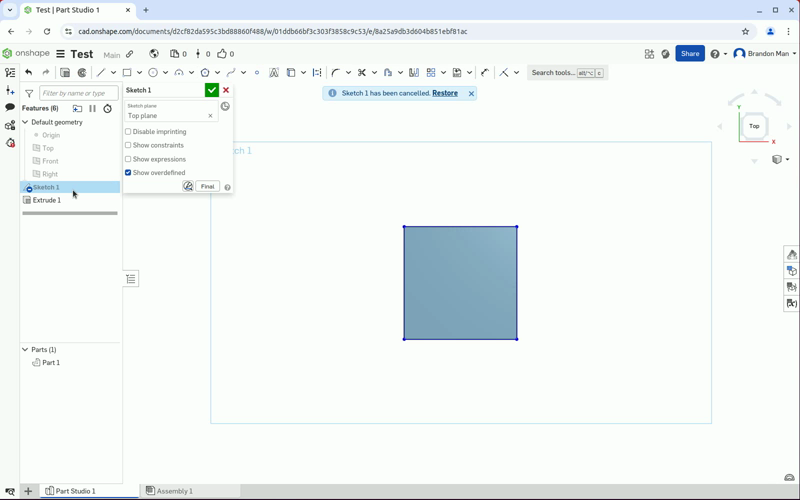
mouse_move(229, 92)
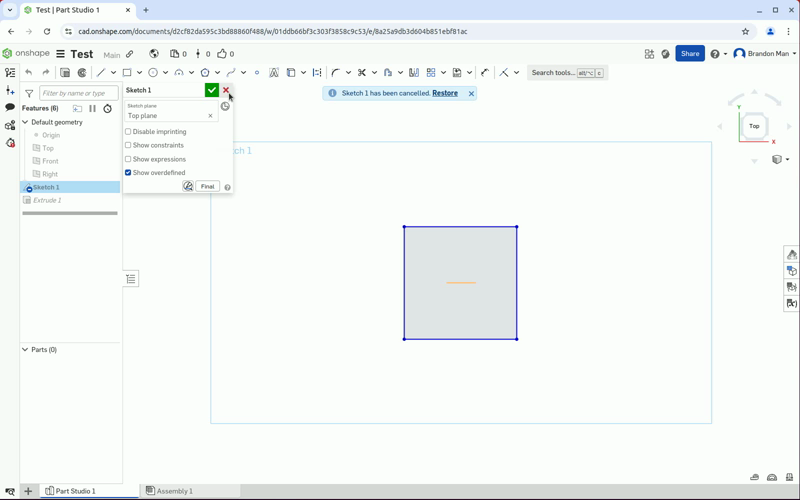
click(229, 92)
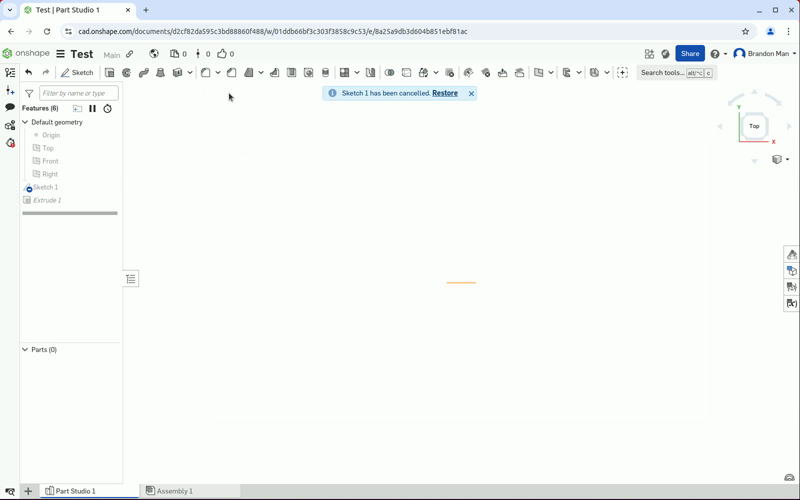
mouse_move(73, 352)
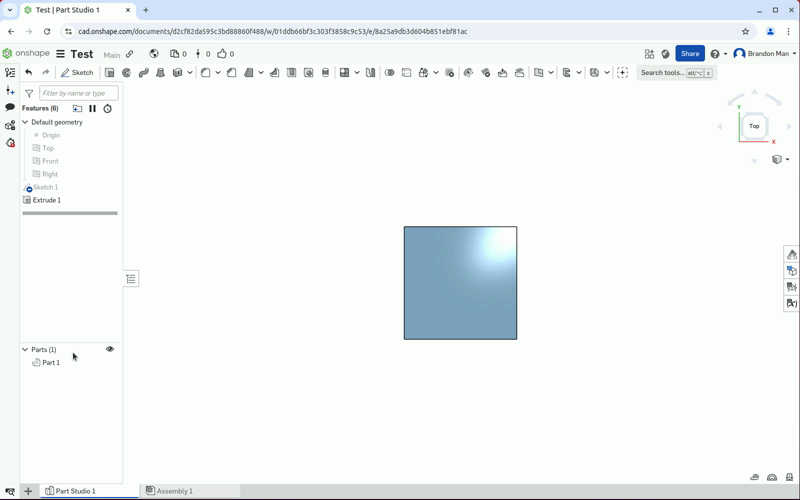
key(y)
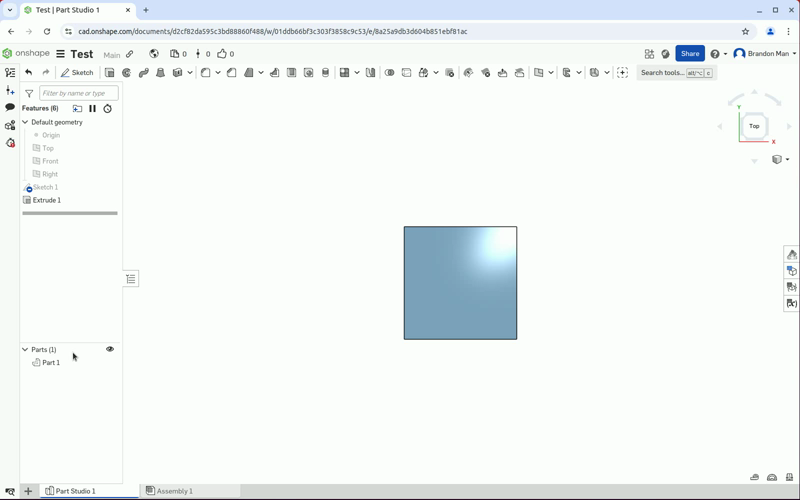
key(shift+p)
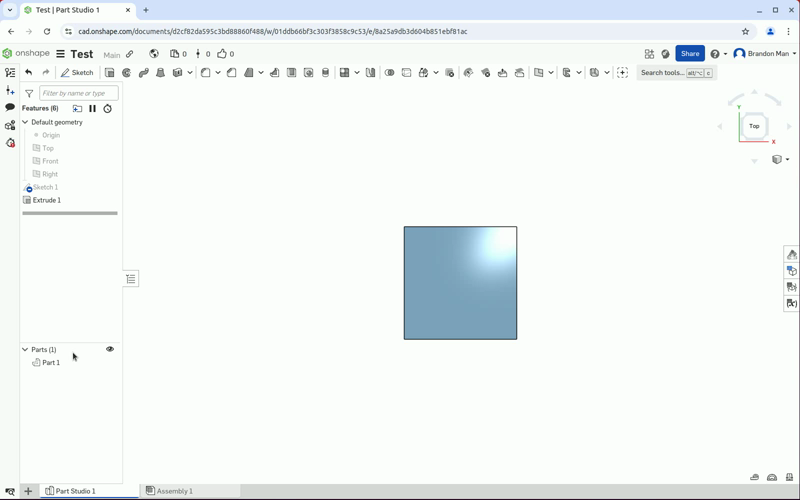
key(space)
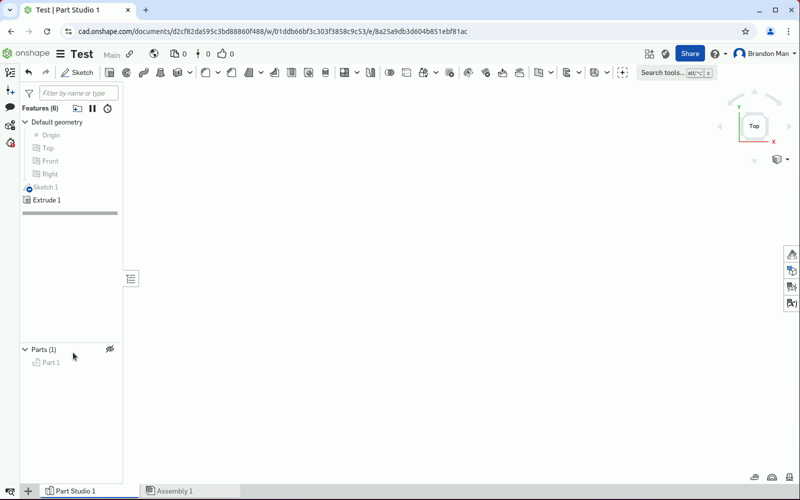
key_down(shift)
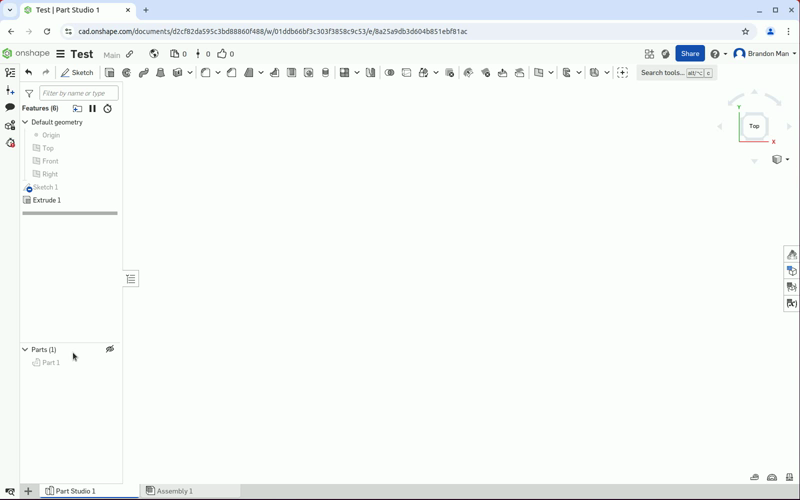
key(up)
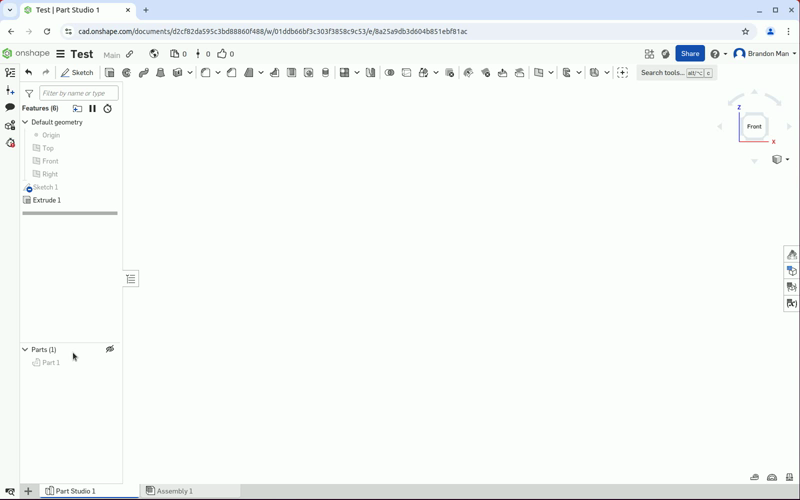
key_up(shift)
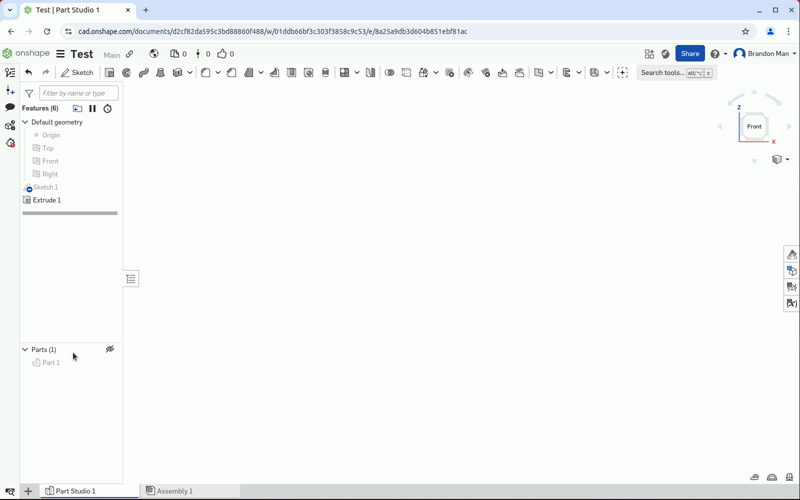
mouse_move(73, 352)
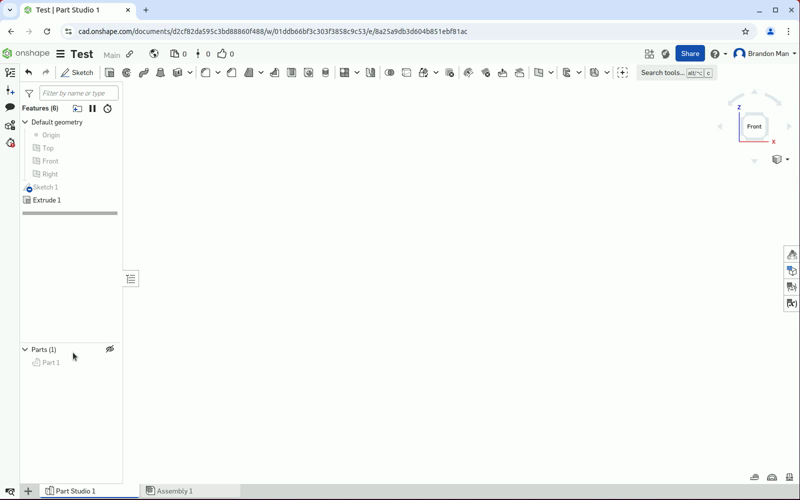
key(shift+y)
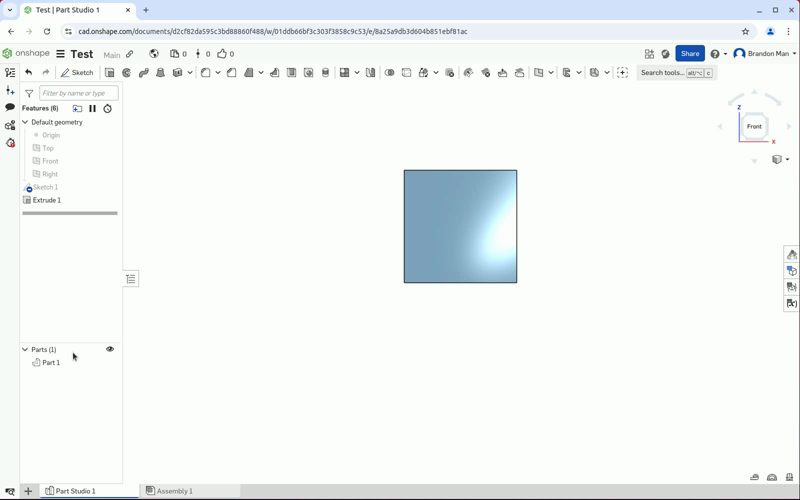
mouse_move(541, 75)
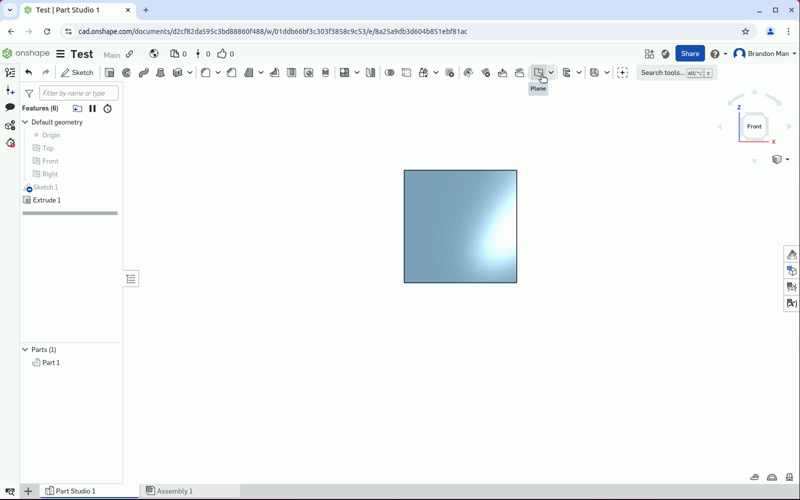
click(541, 75)
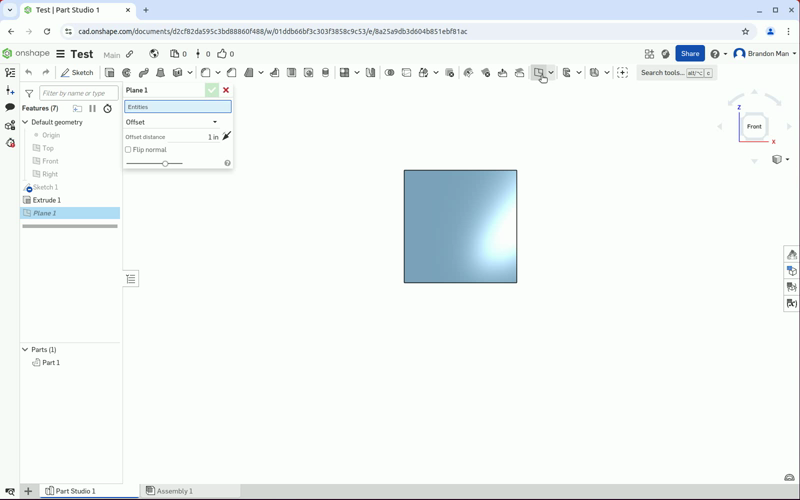
mouse_move(73, 163)
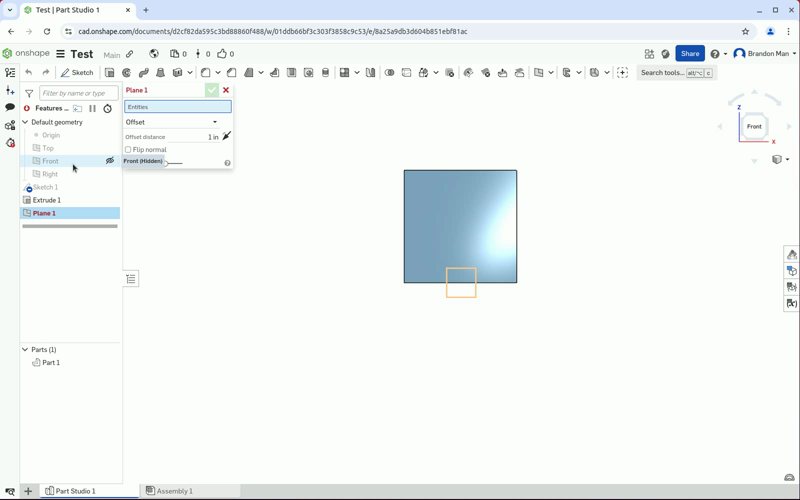
click(73, 163)
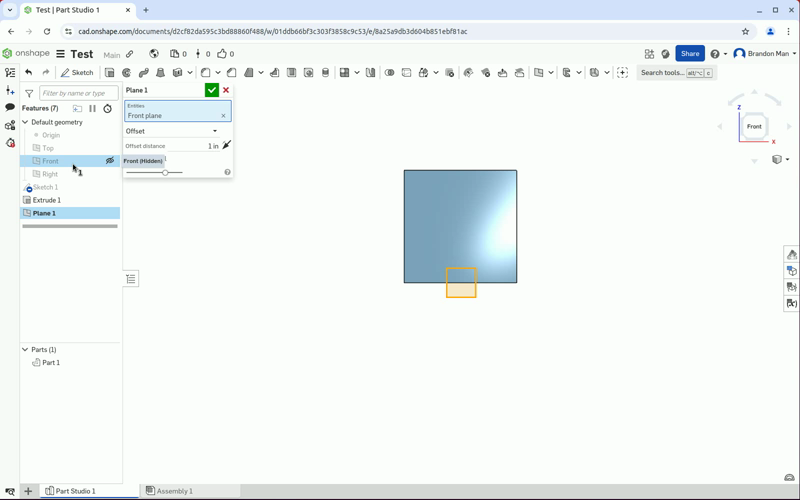
key(tab, 2)
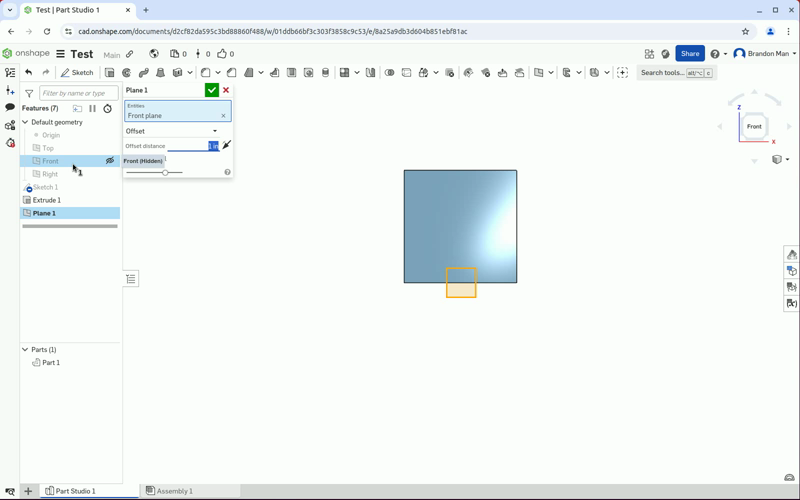
text(11.554)
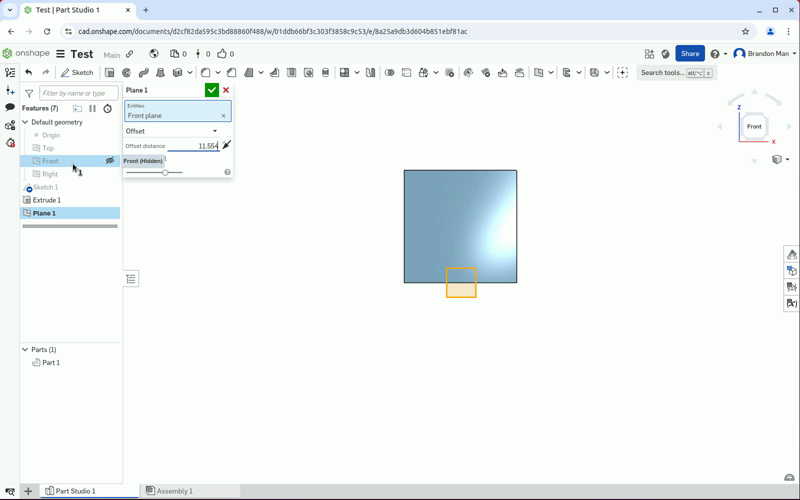
key(enter, 2)
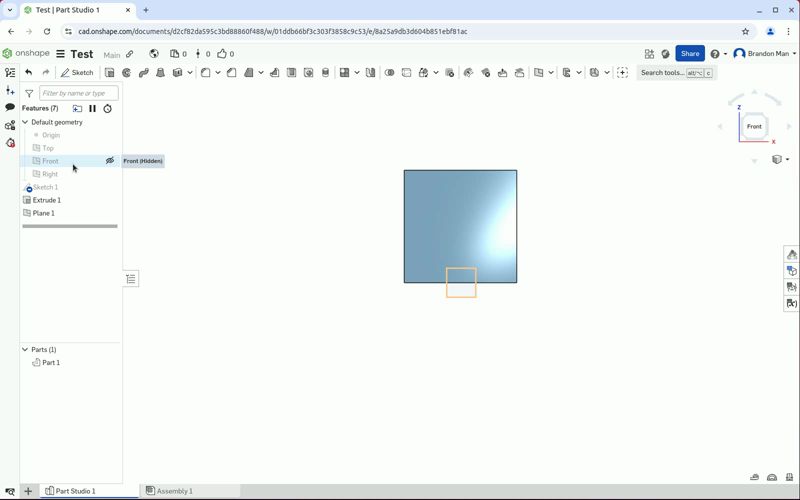
key(shift+s)
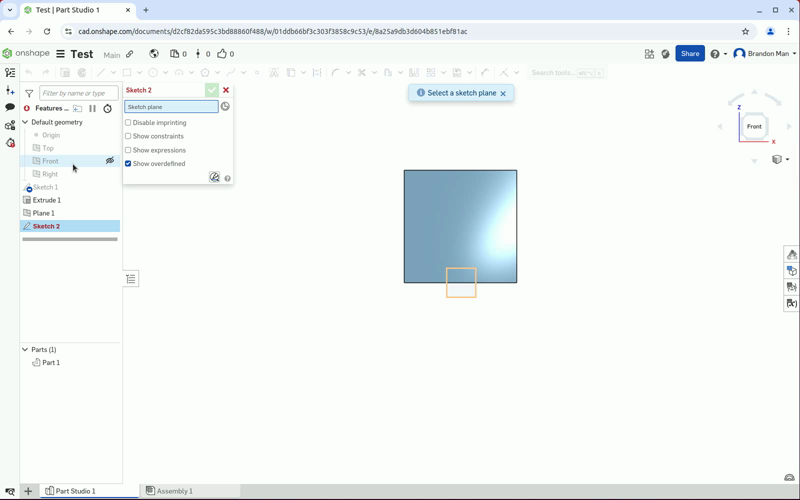
mouse_move(73, 215)
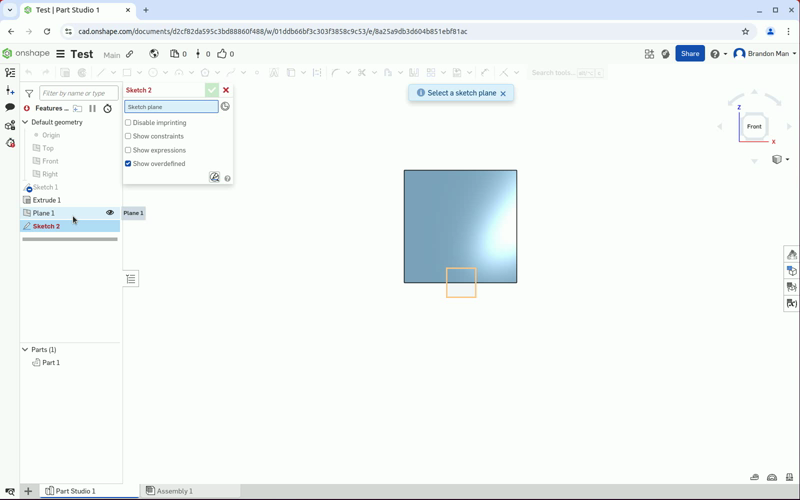
click(73, 215)
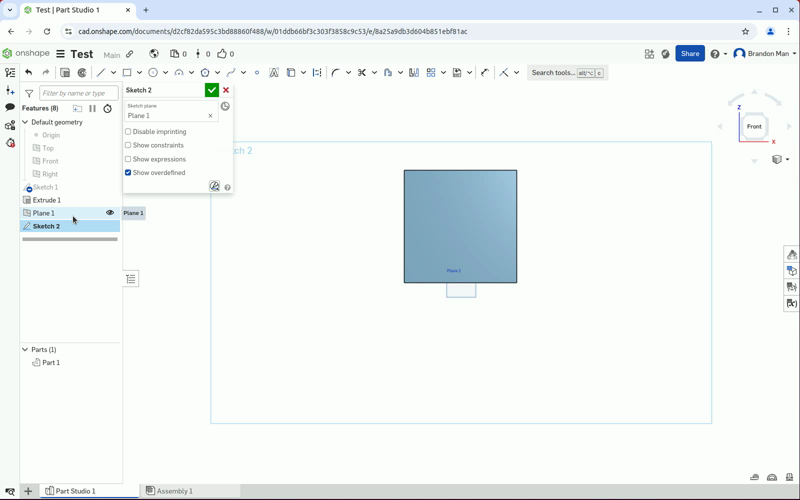
mouse_move(73, 352)
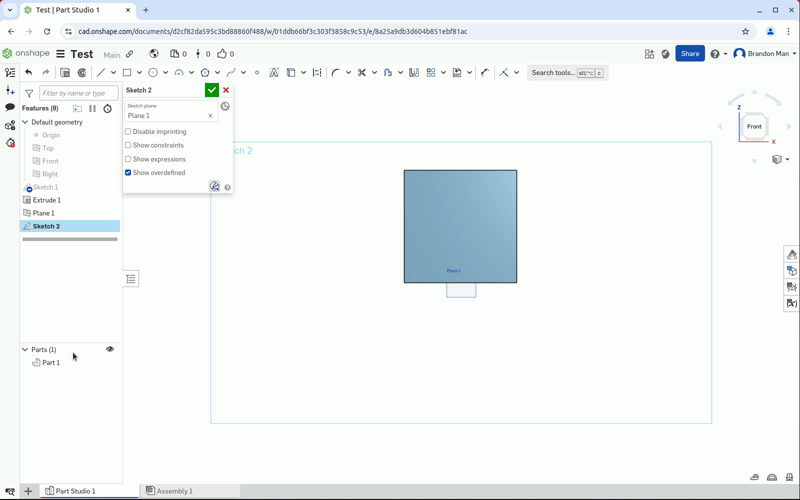
key(y)
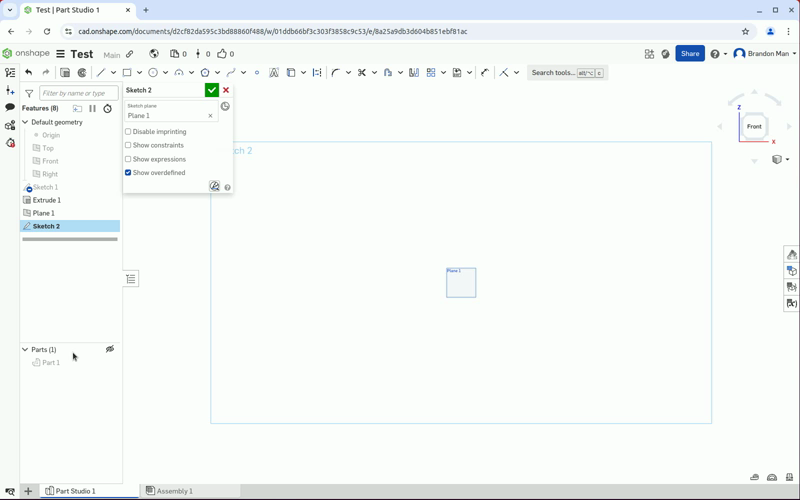
key(l)
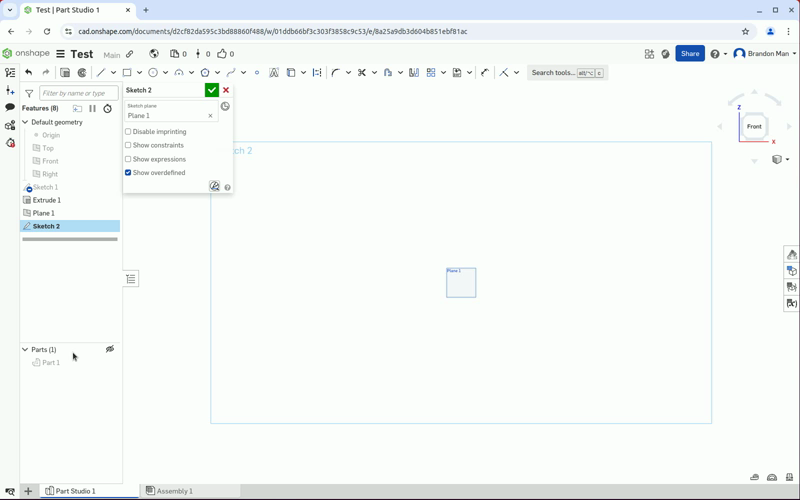
key_down(shift)
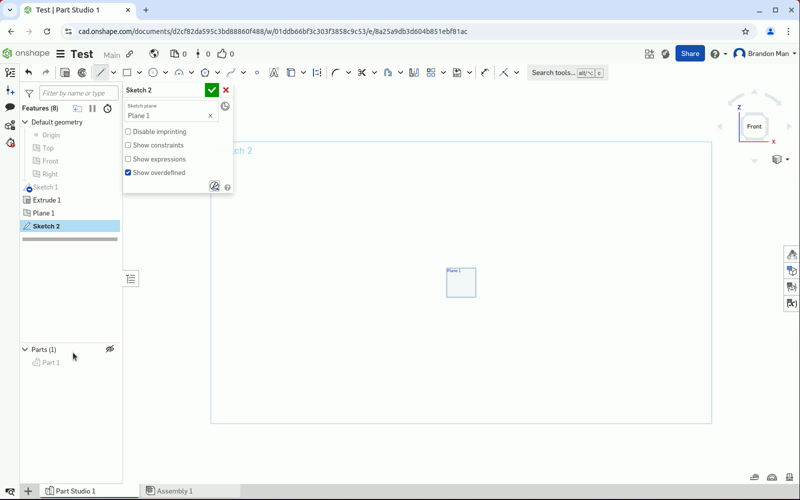
mouse_move(418, 268)
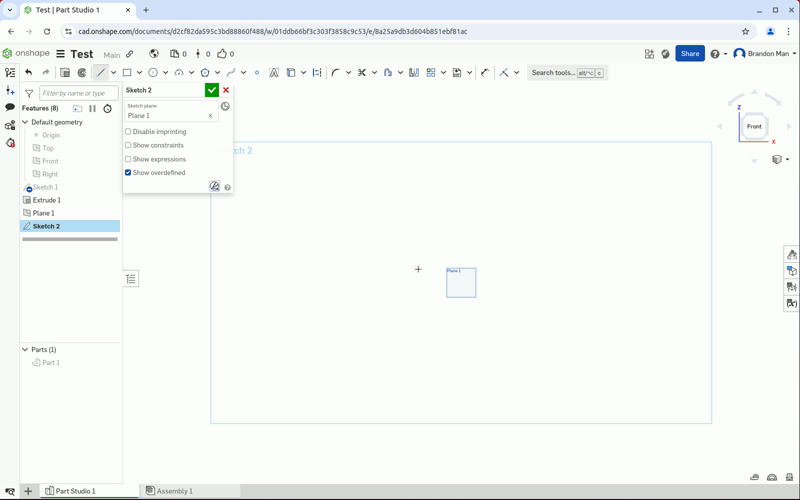
click(418, 268)
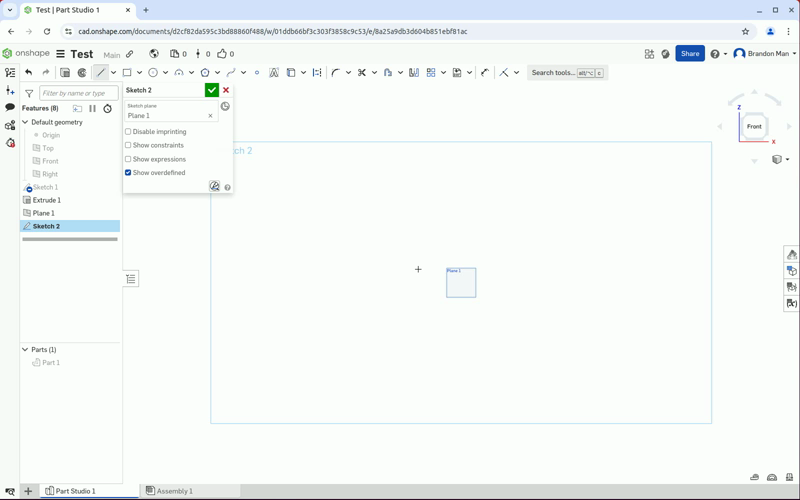
key_up(shift)
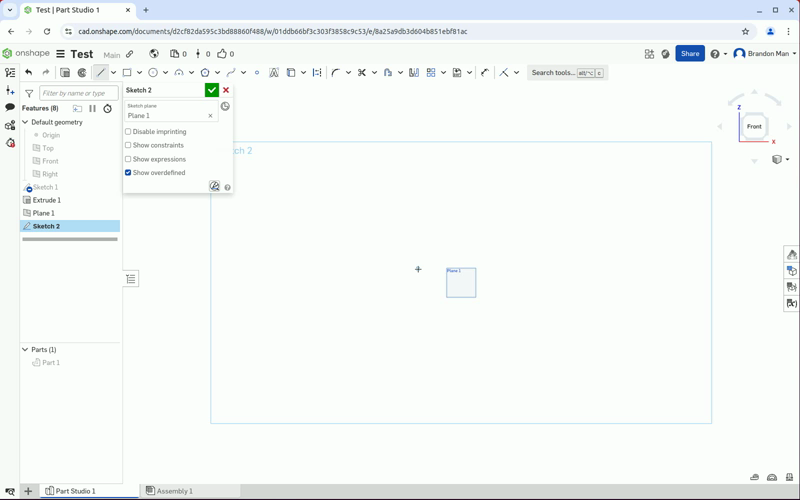
key_down(shift)
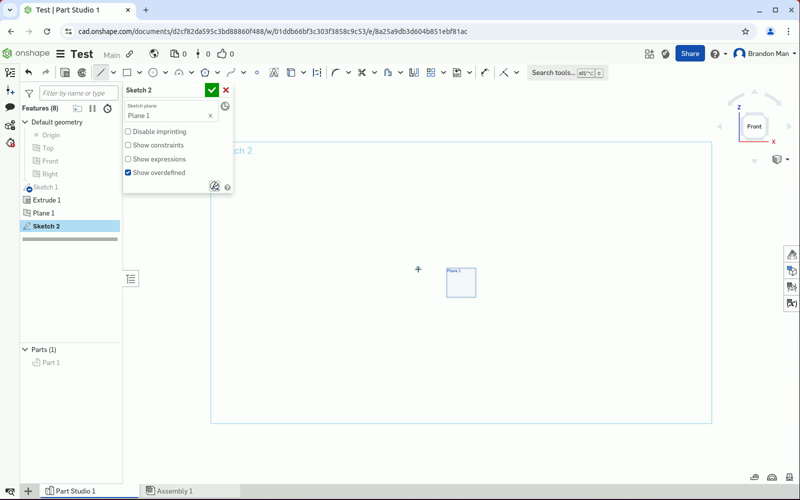
mouse_move(448, 268)
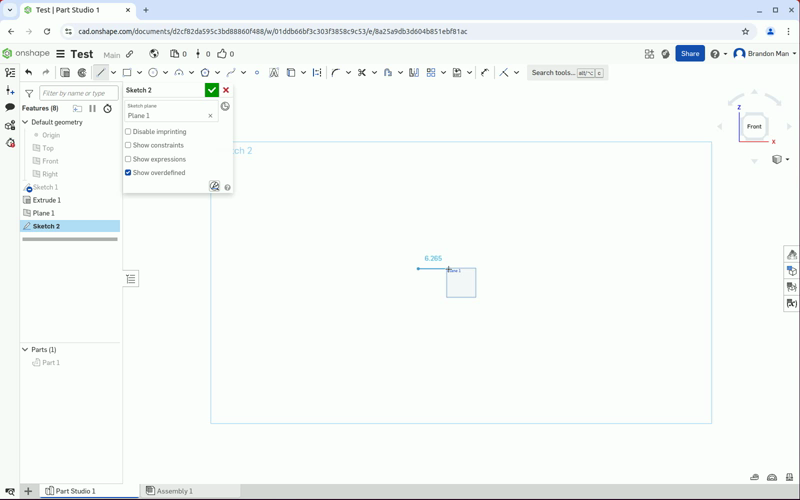
mouse_move(437, 268)
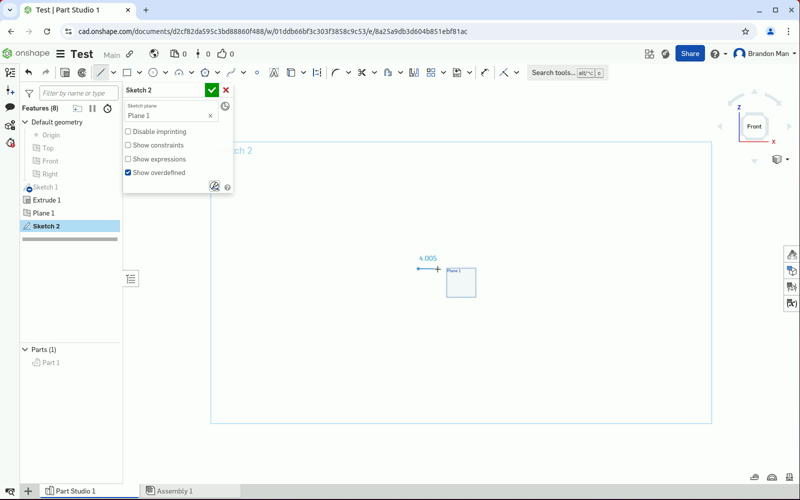
click(437, 268)
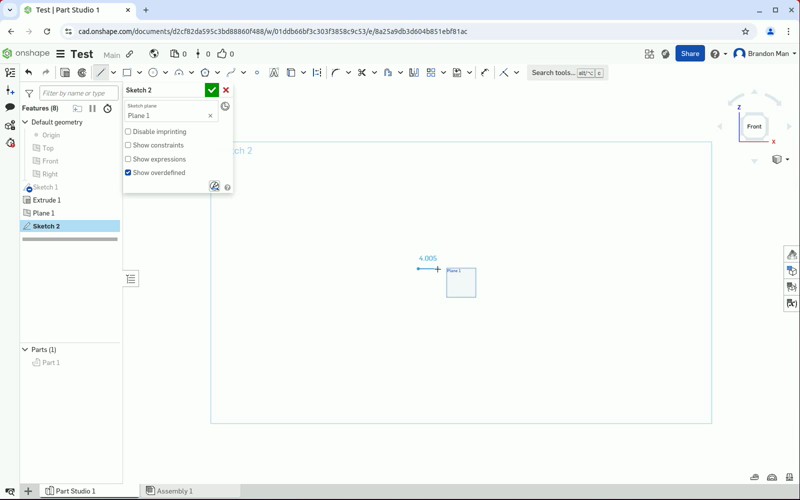
key_up(shift)
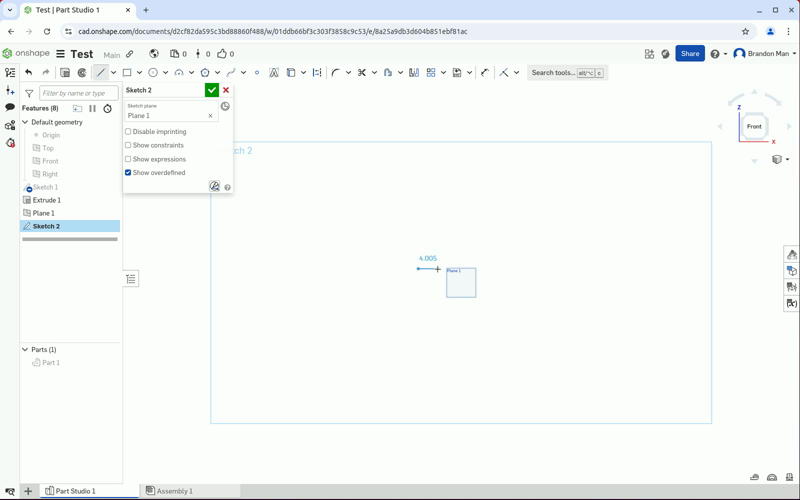
key_down(shift)
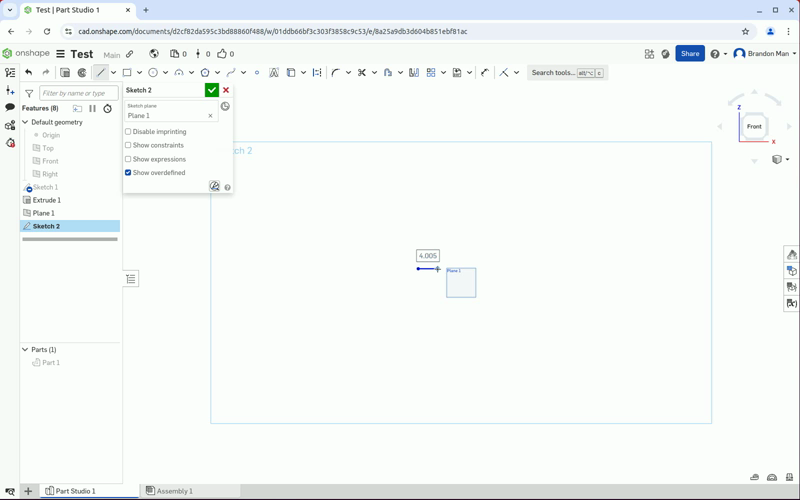
mouse_move(467, 268)
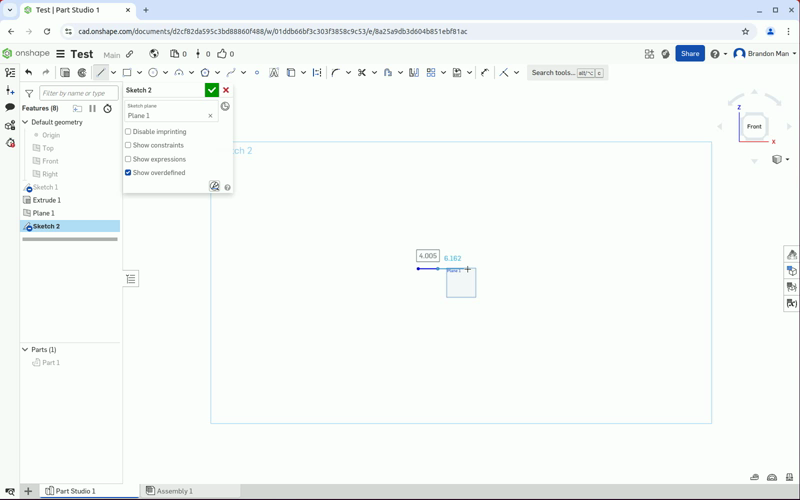
mouse_move(456, 237)
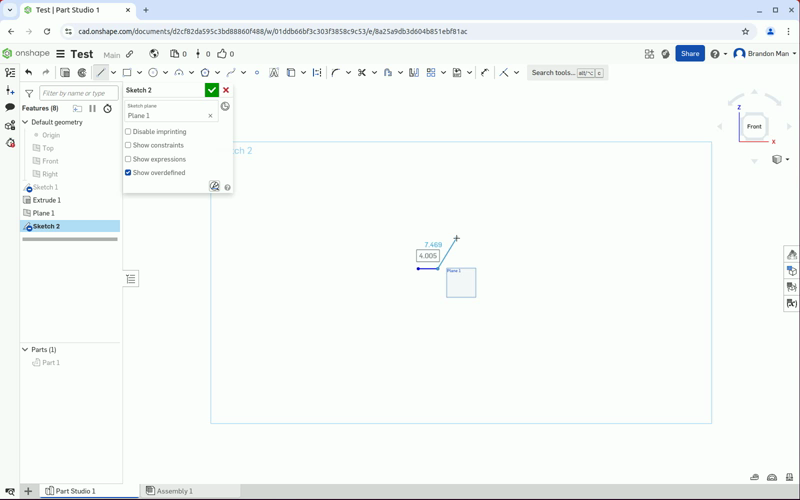
click(456, 237)
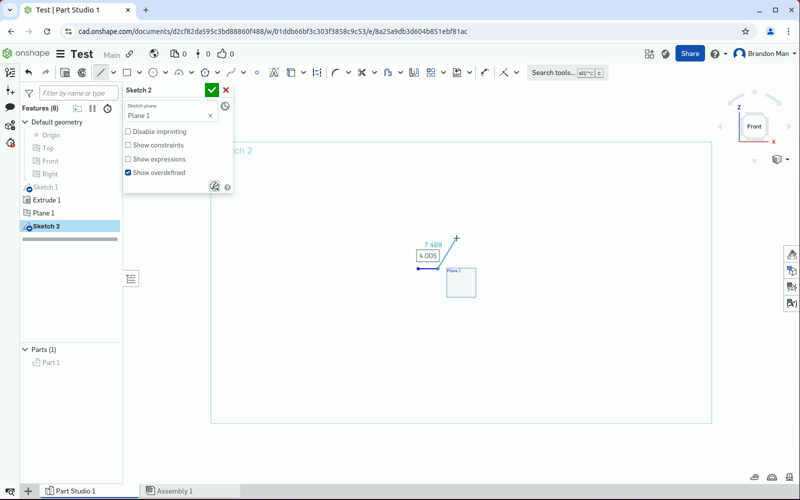
key_up(shift)
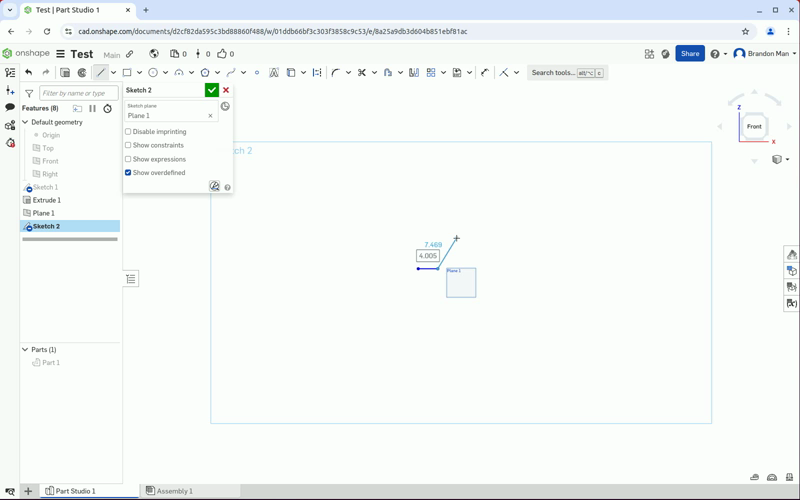
key_down(shift)
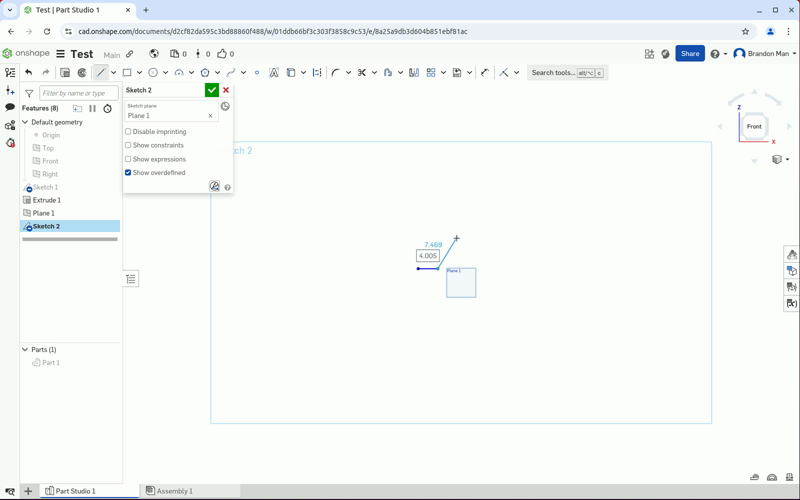
mouse_move(486, 237)
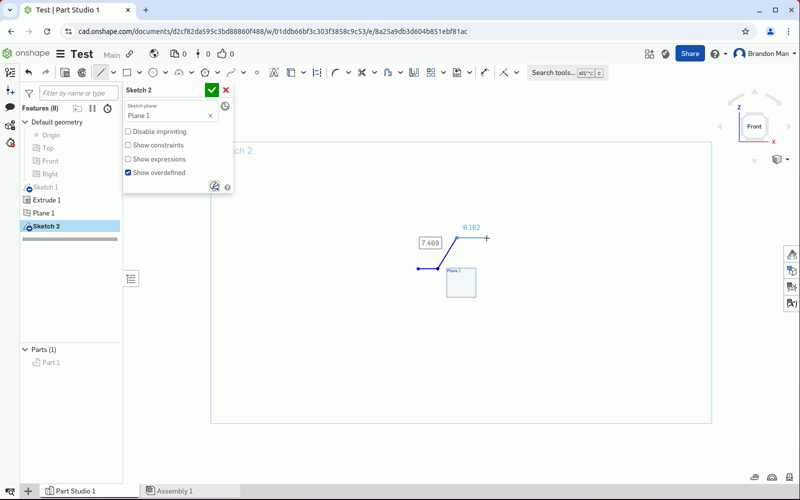
mouse_move(475, 268)
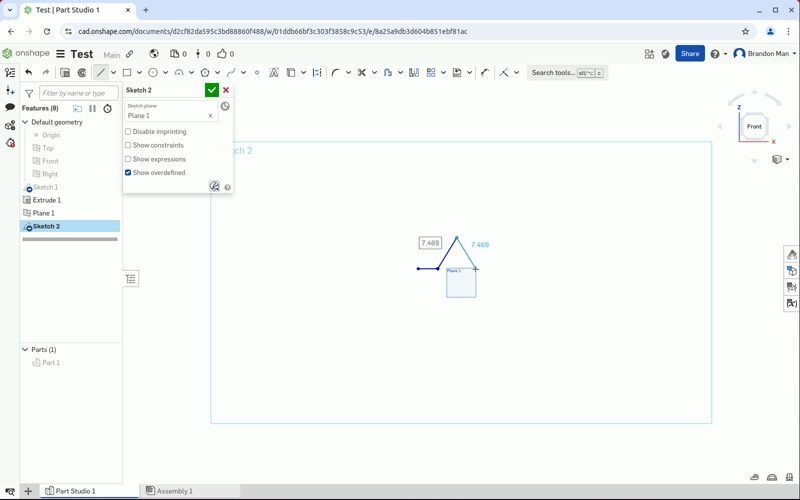
click(475, 268)
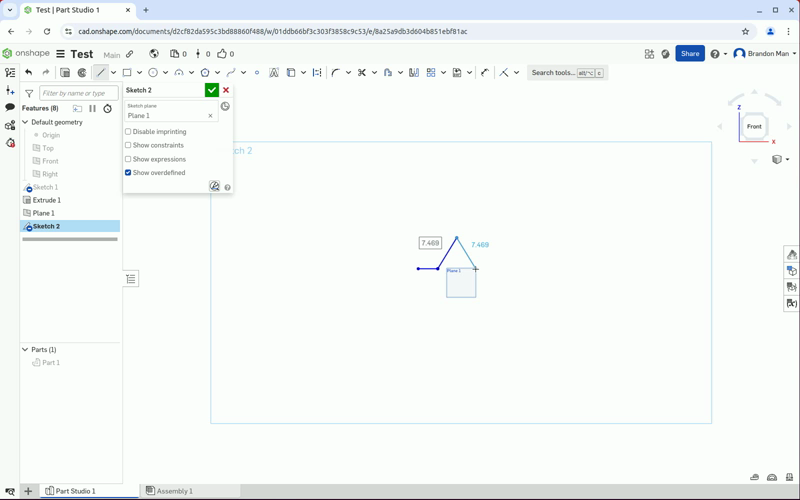
key_up(shift)
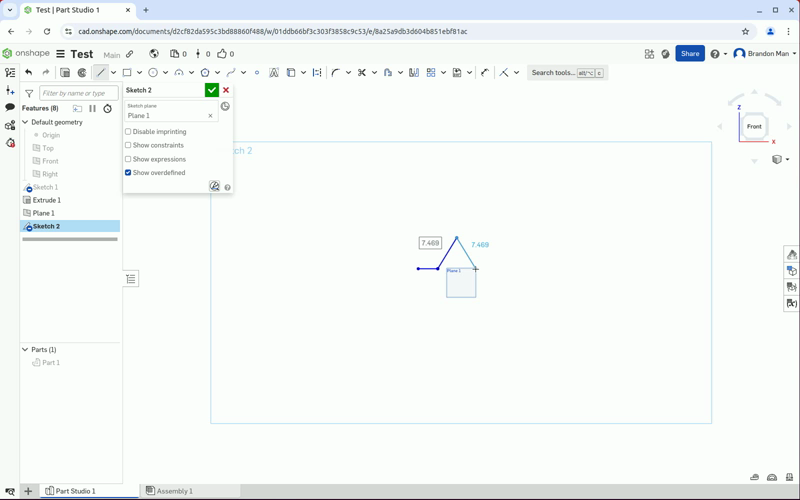
key_down(shift)
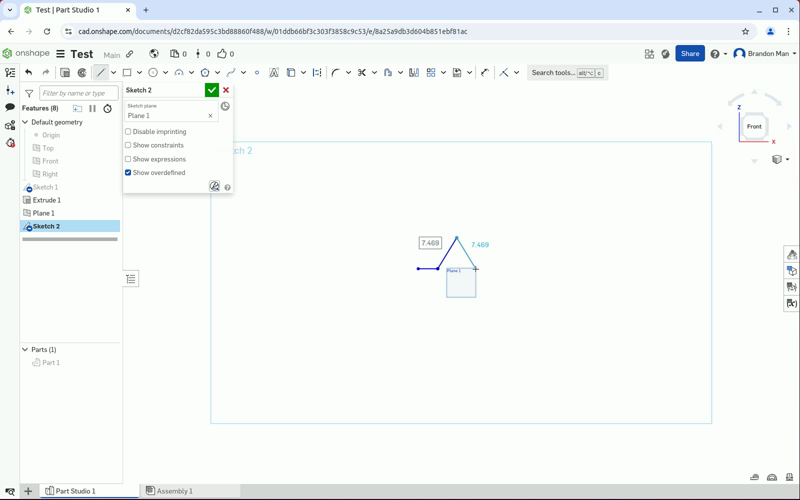
mouse_move(505, 268)
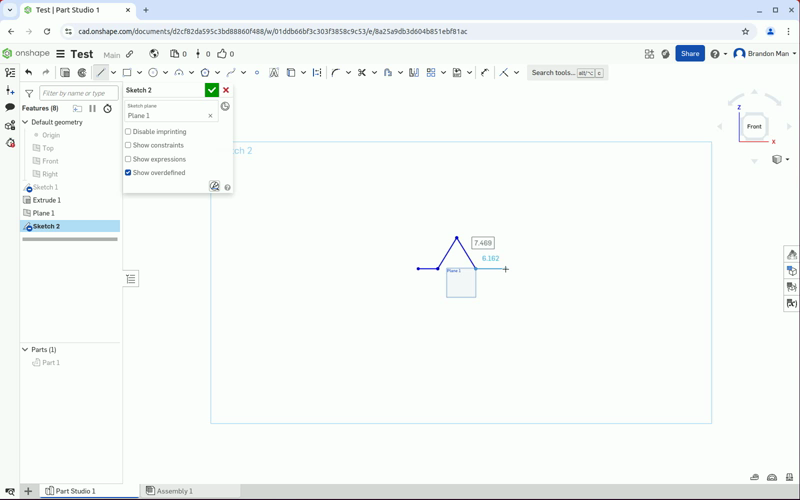
mouse_move(495, 268)
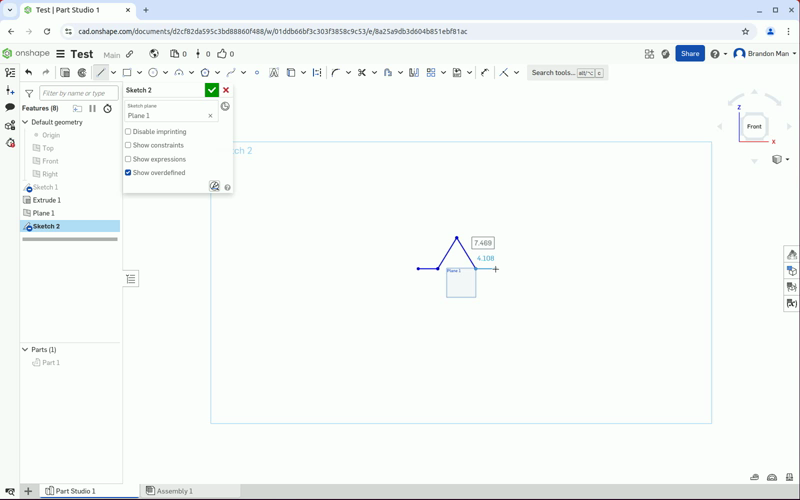
click(495, 268)
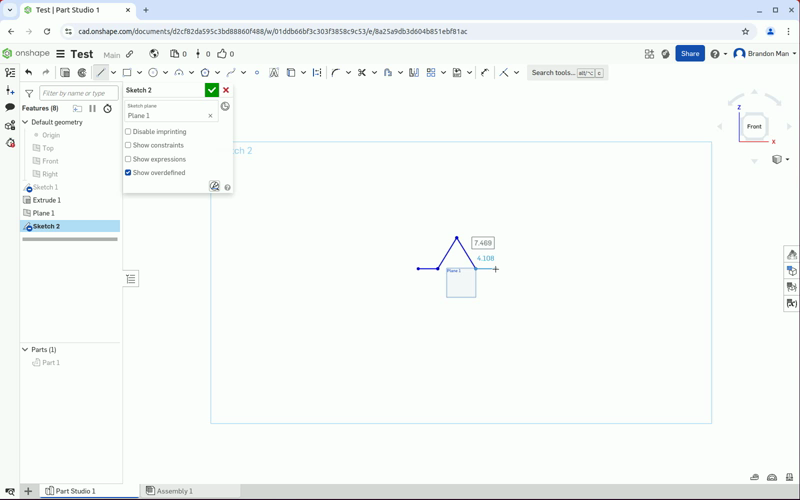
key_up(shift)
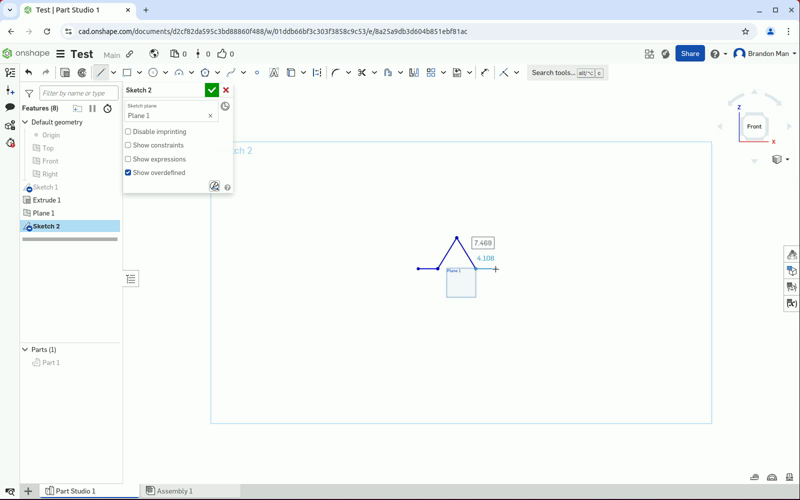
key_down(shift)
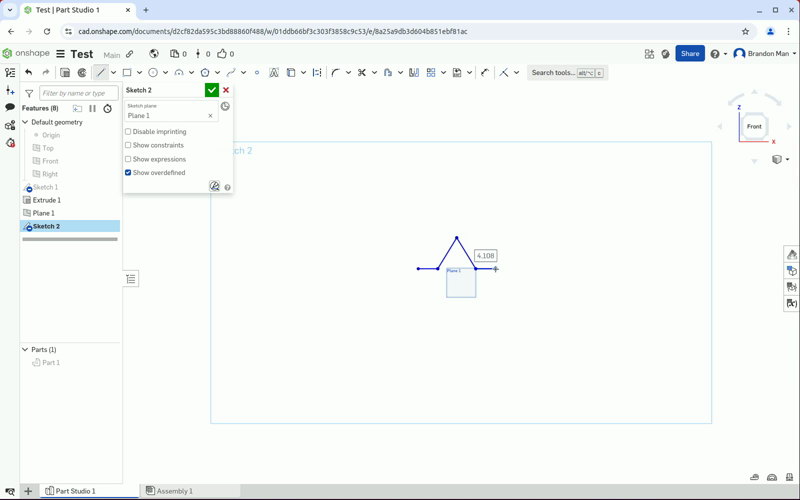
mouse_move(525, 268)
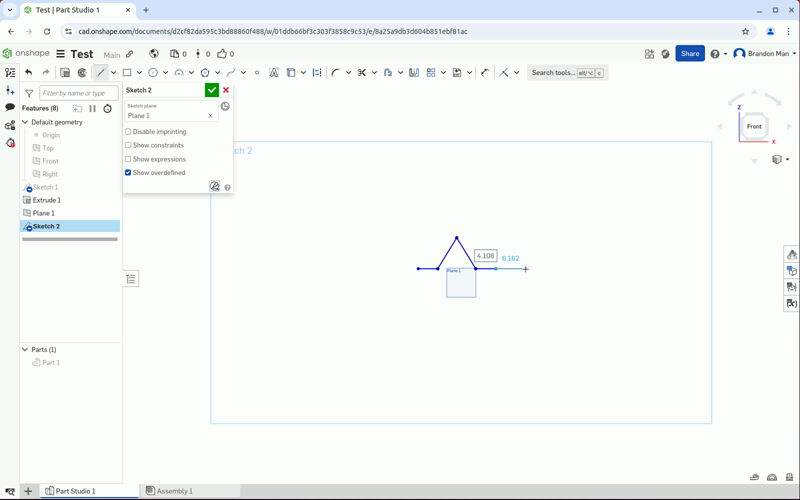
mouse_move(467, 227)
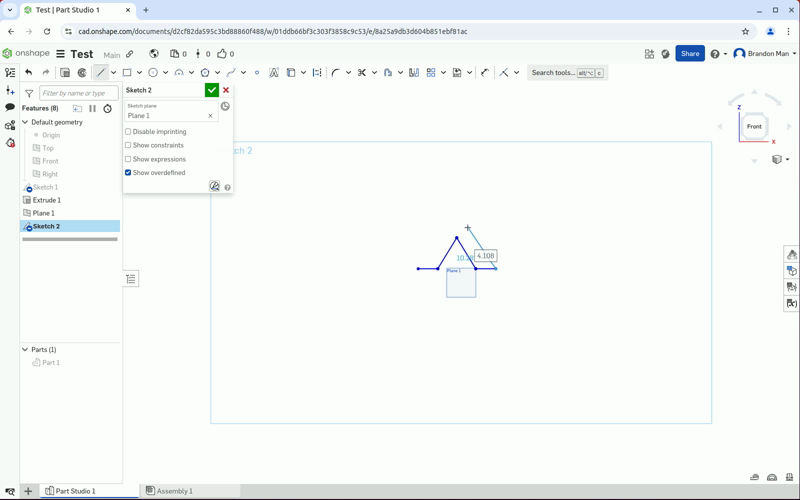
click(467, 227)
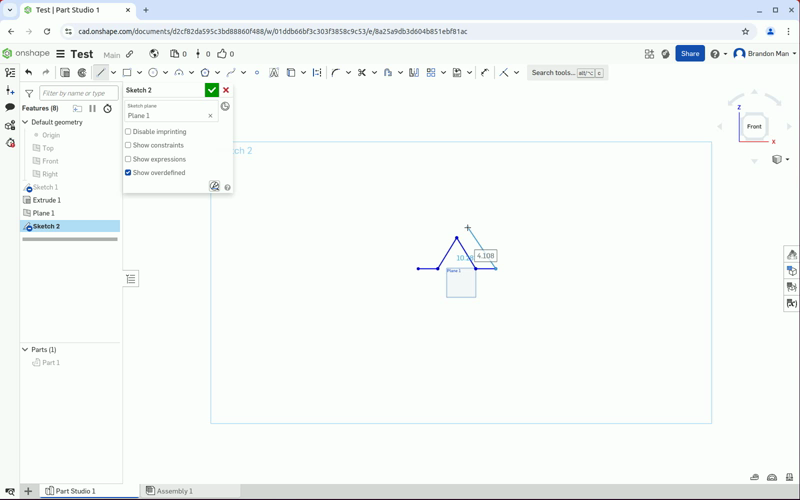
key_up(shift)
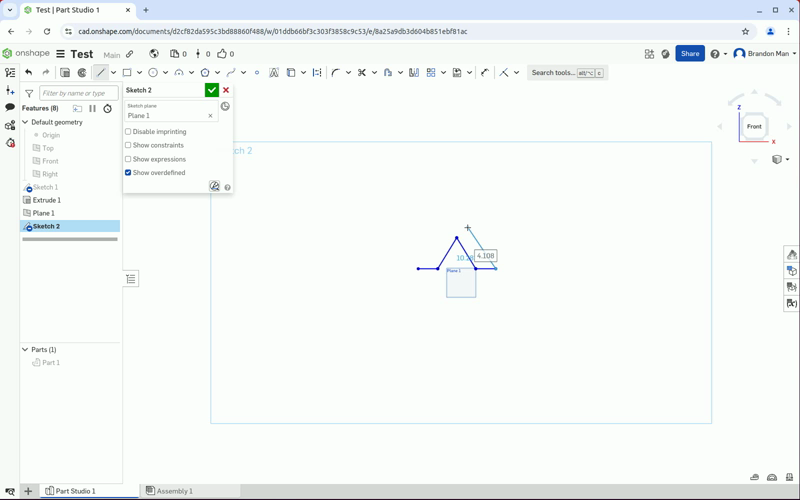
key_down(shift)
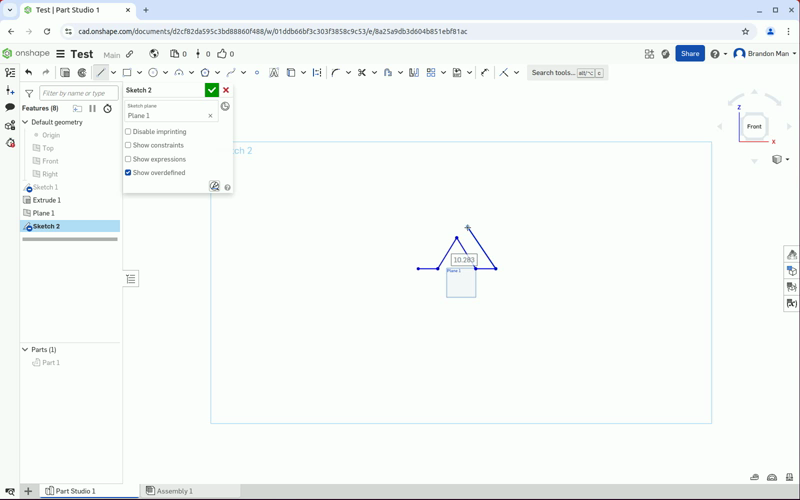
mouse_move(498, 227)
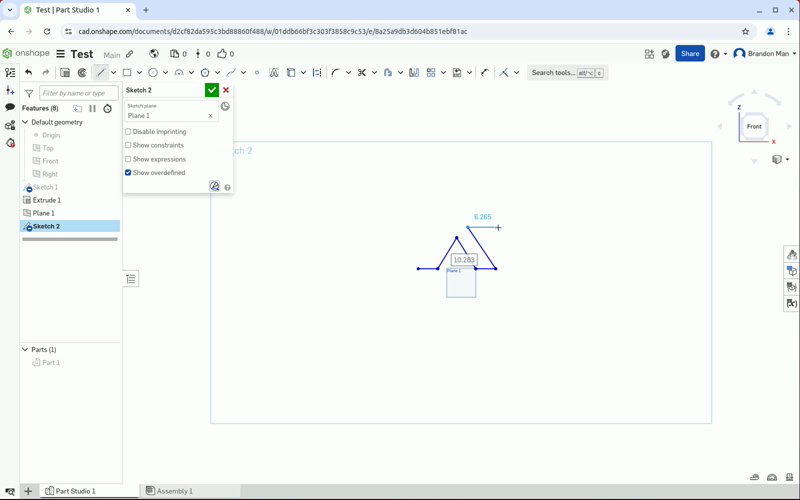
mouse_move(493, 186)
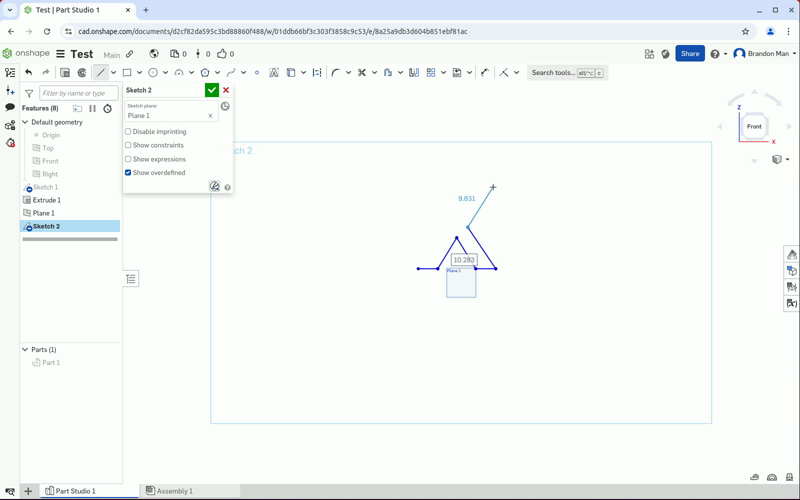
click(493, 186)
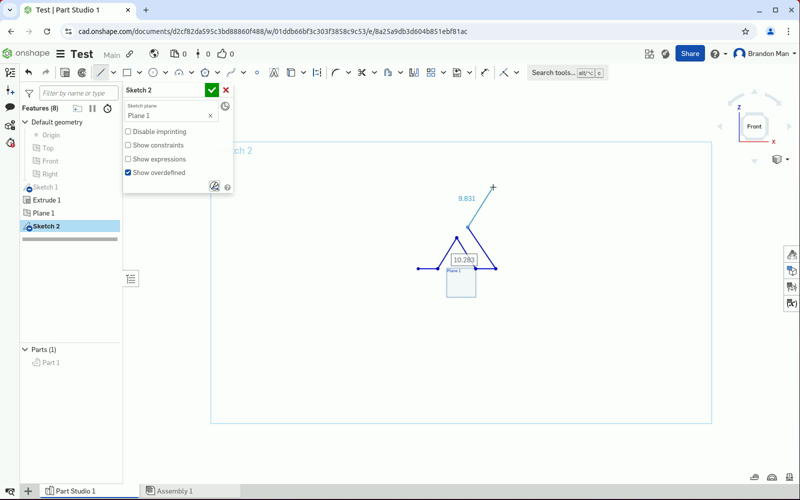
key_up(shift)
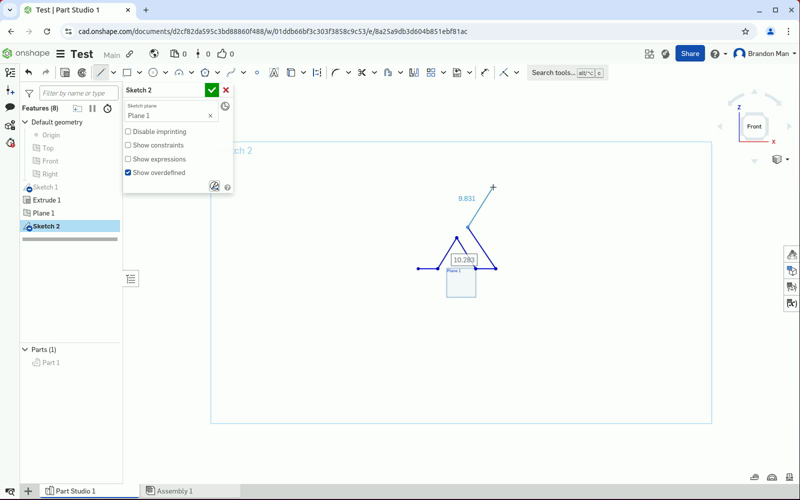
key_down(shift)
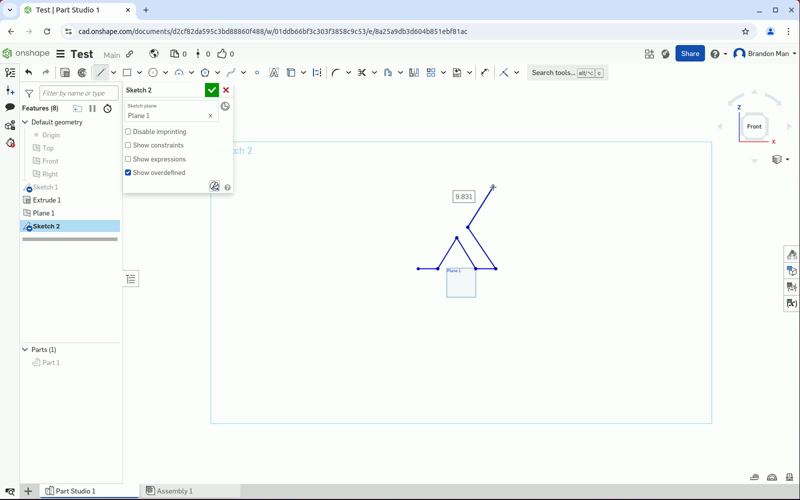
mouse_move(523, 186)
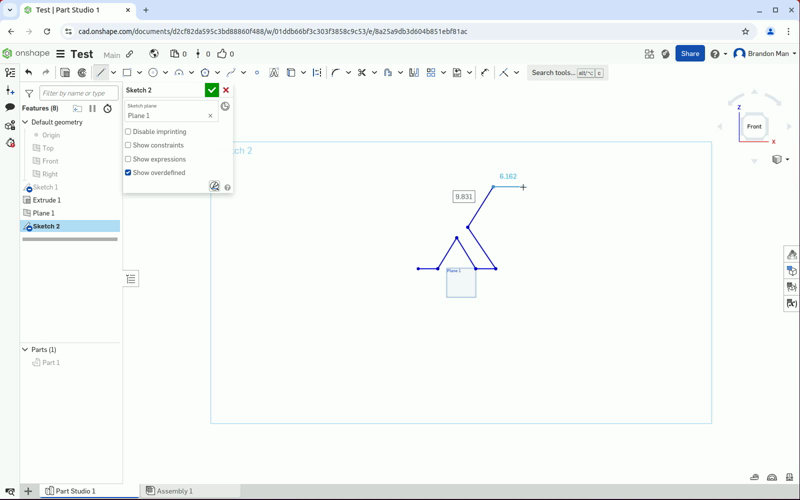
mouse_move(474, 186)
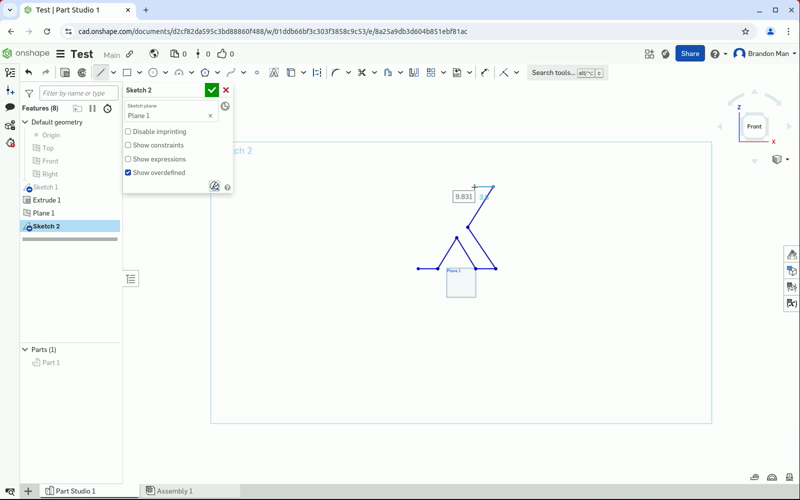
click(474, 186)
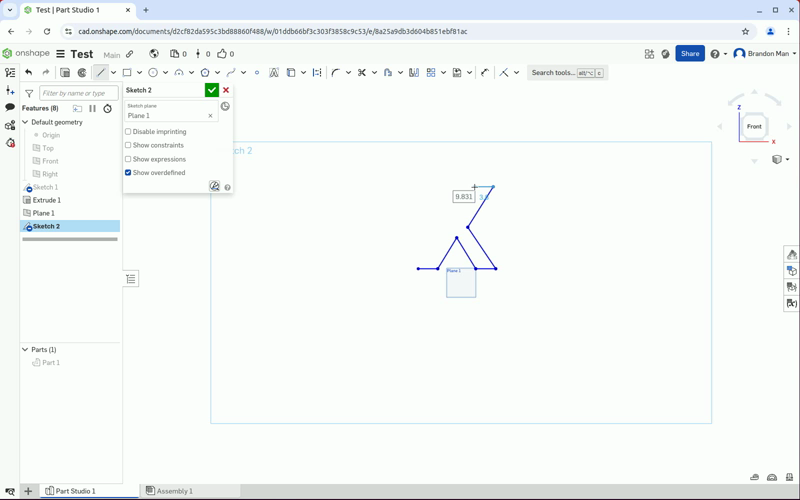
key_up(shift)
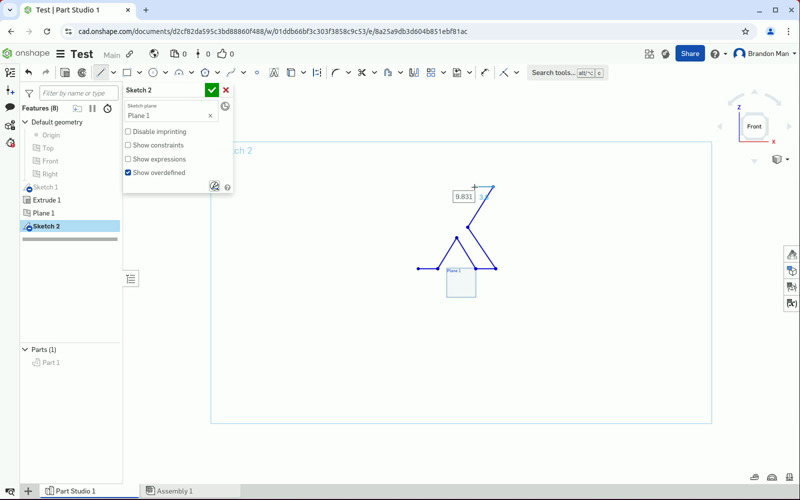
key_down(shift)
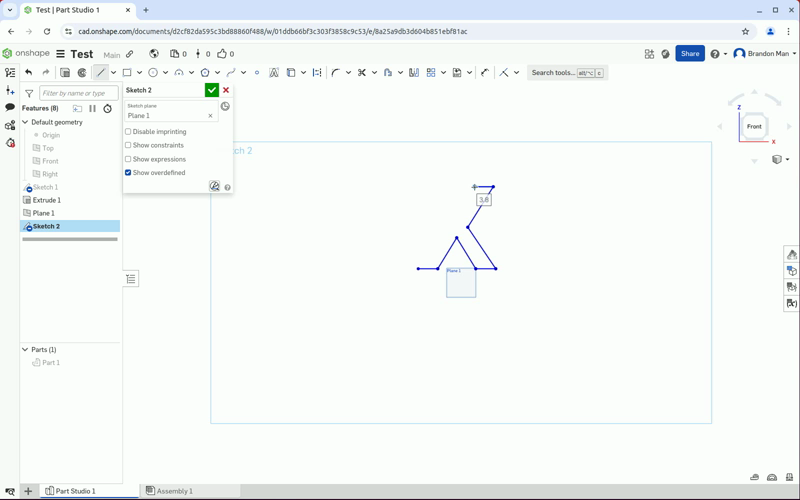
mouse_move(504, 186)
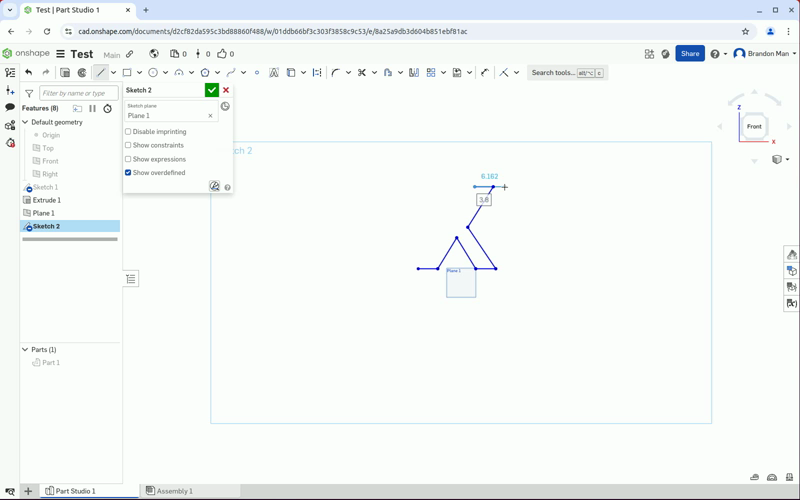
mouse_move(457, 216)
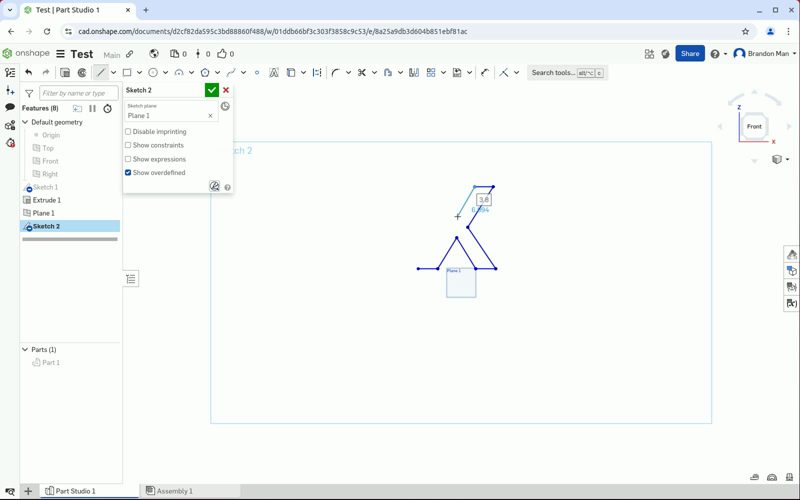
click(457, 216)
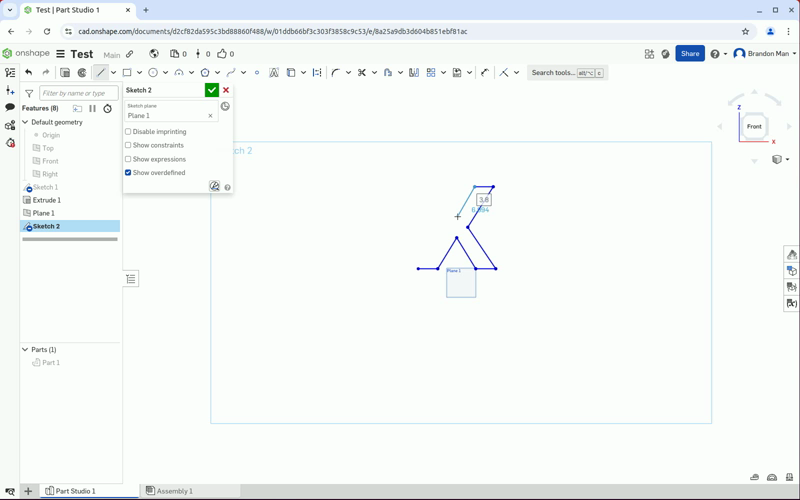
key_up(shift)
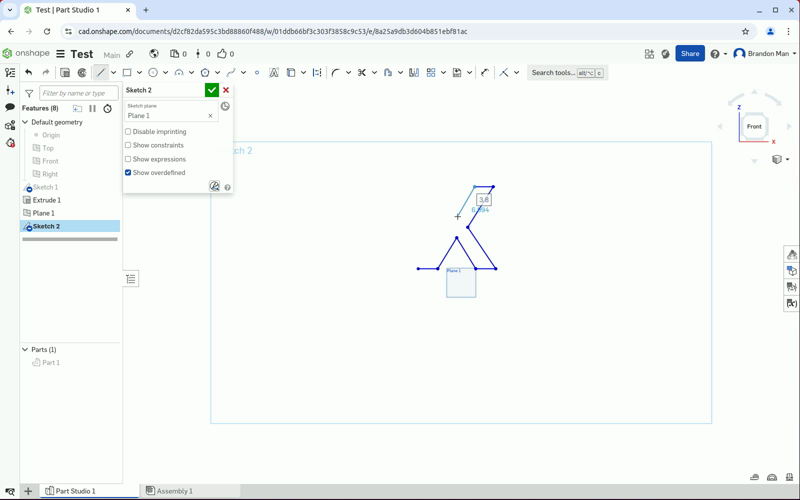
key_down(shift)
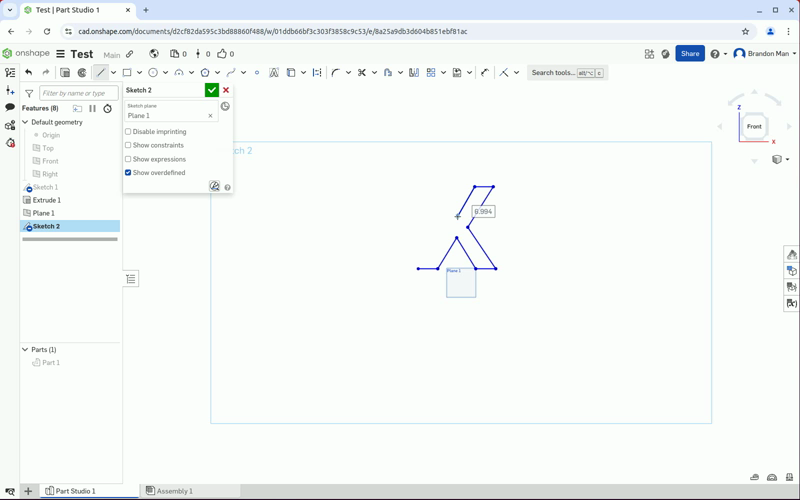
mouse_move(487, 216)
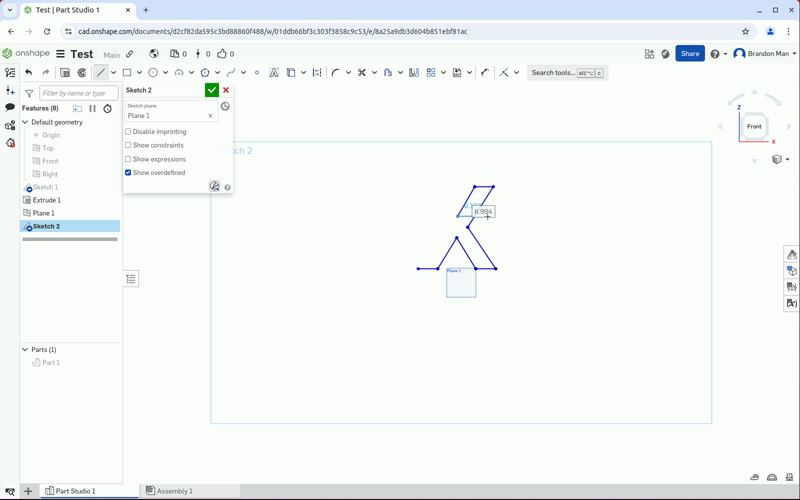
mouse_move(439, 186)
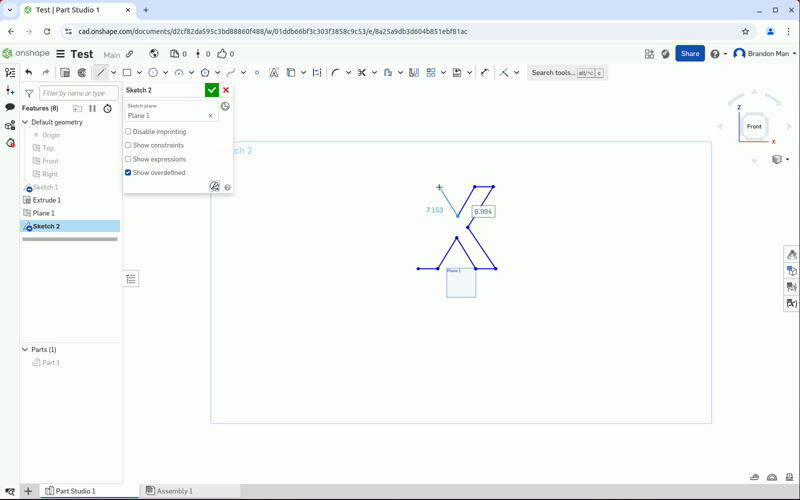
click(439, 186)
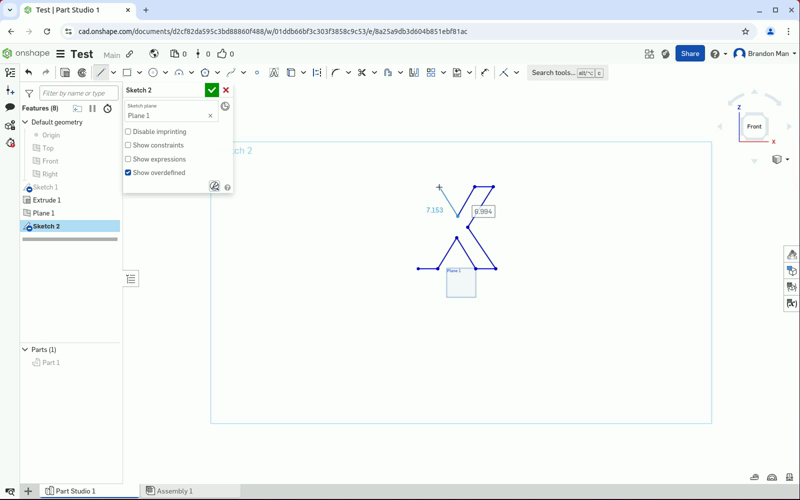
key_up(shift)
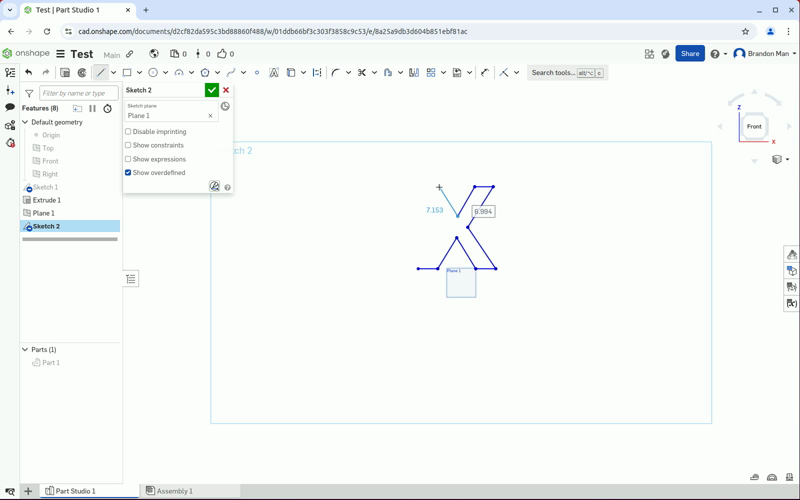
key_down(shift)
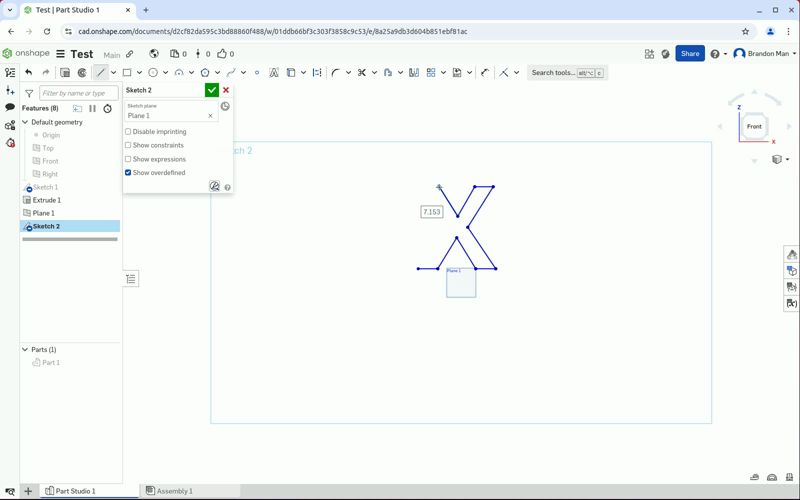
mouse_move(469, 186)
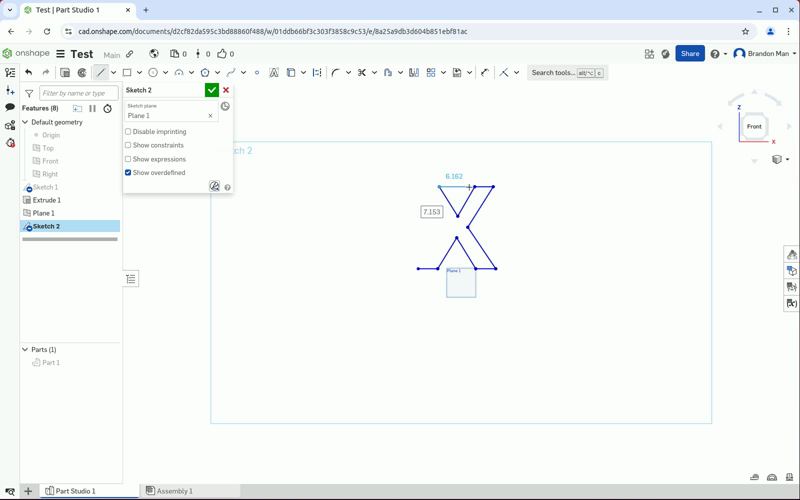
mouse_move(420, 186)
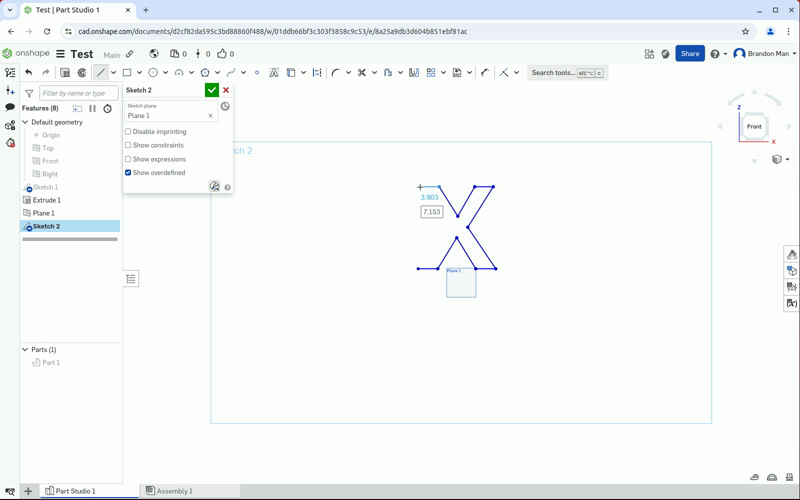
click(420, 186)
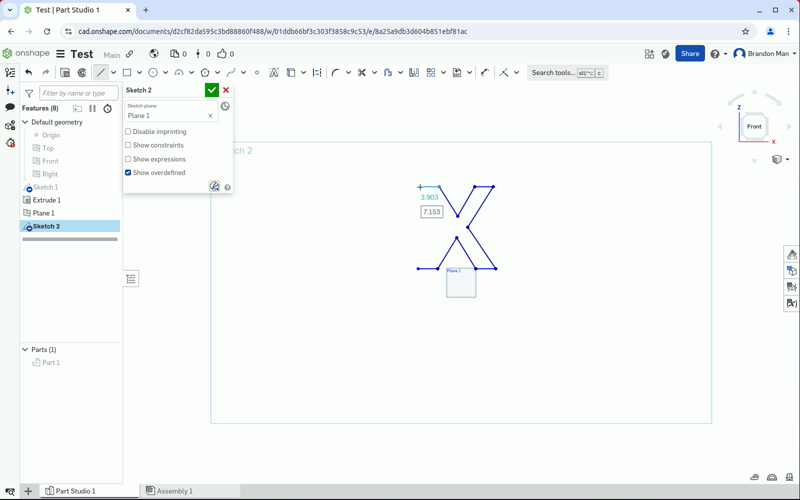
key_up(shift)
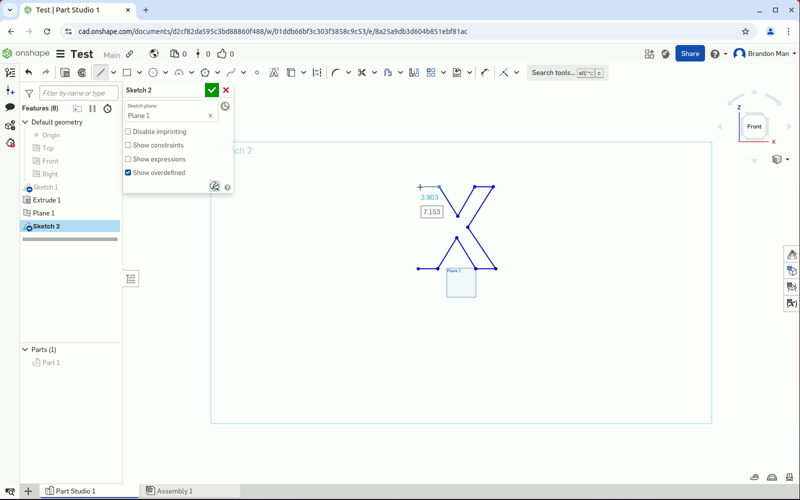
key_down(shift)
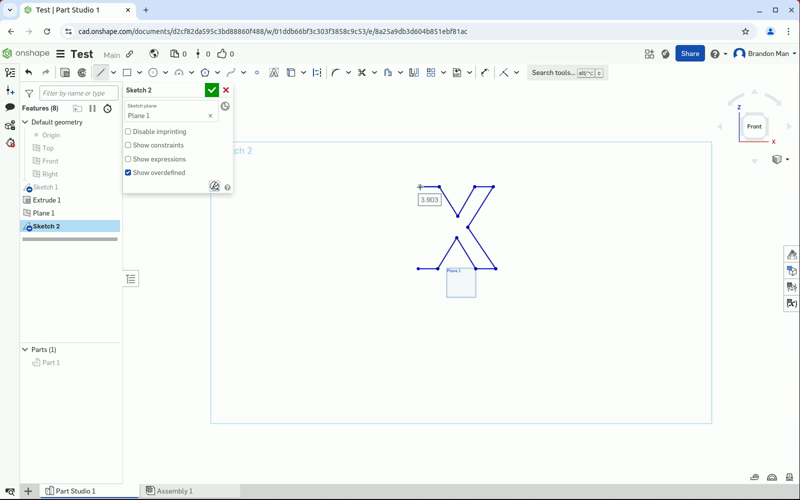
mouse_move(450, 186)
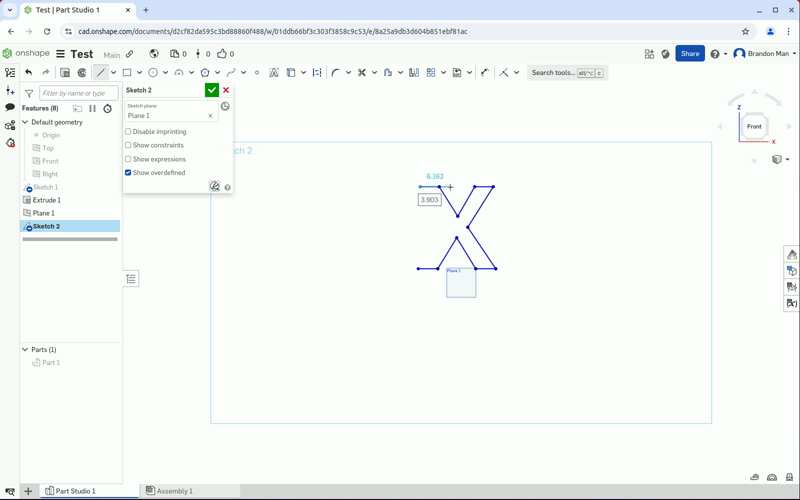
mouse_move(446, 226)
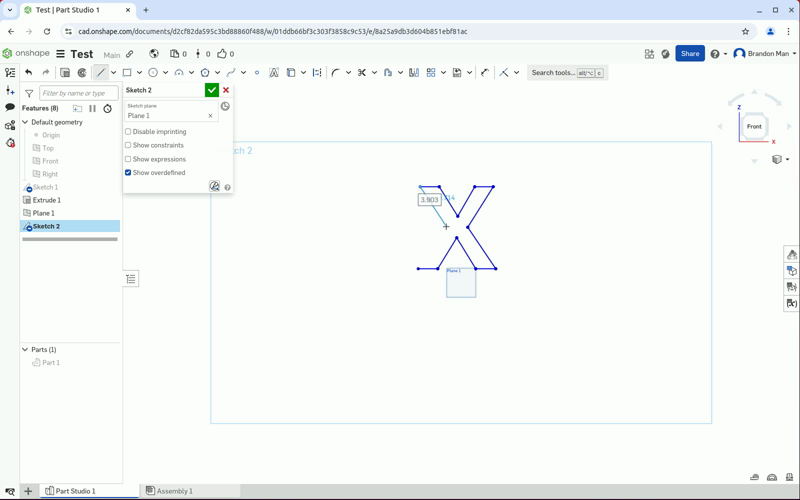
click(446, 226)
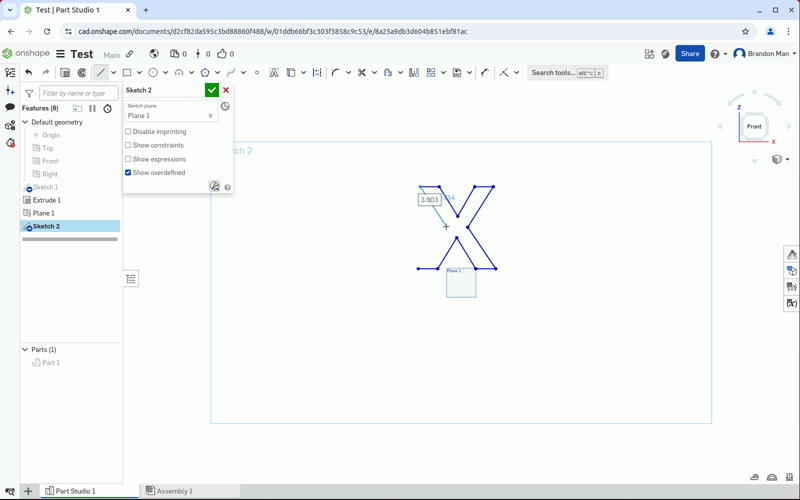
key_up(shift)
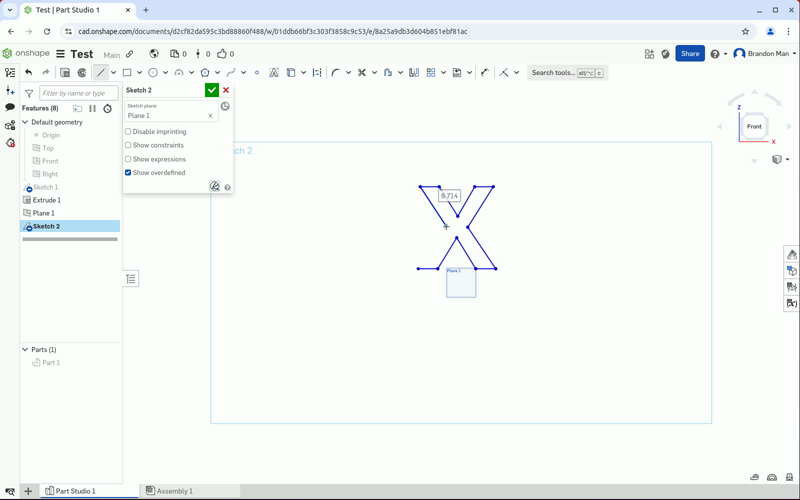
mouse_move(476, 226)
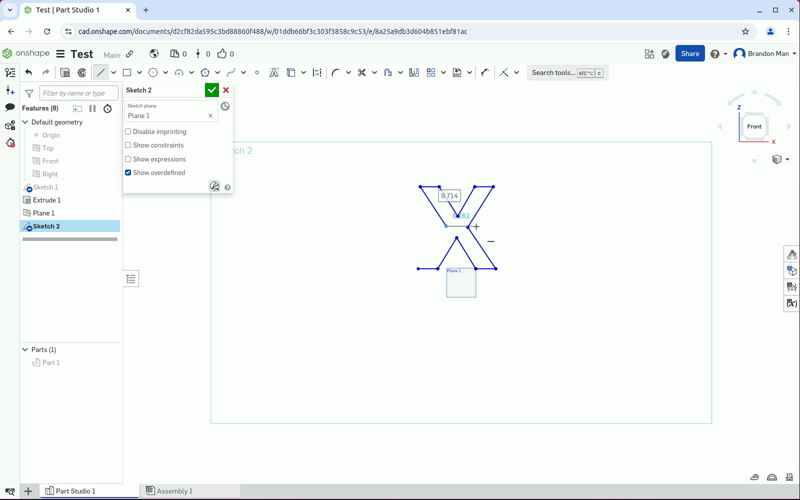
key_down(shift)
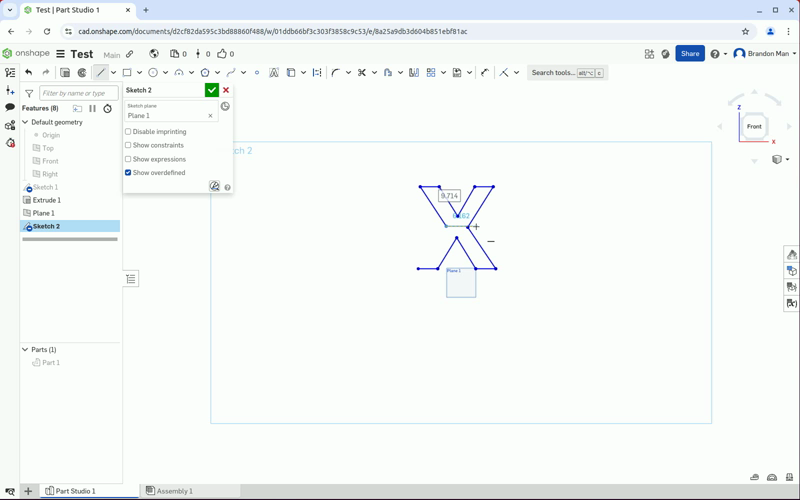
mouse_move(418, 268)
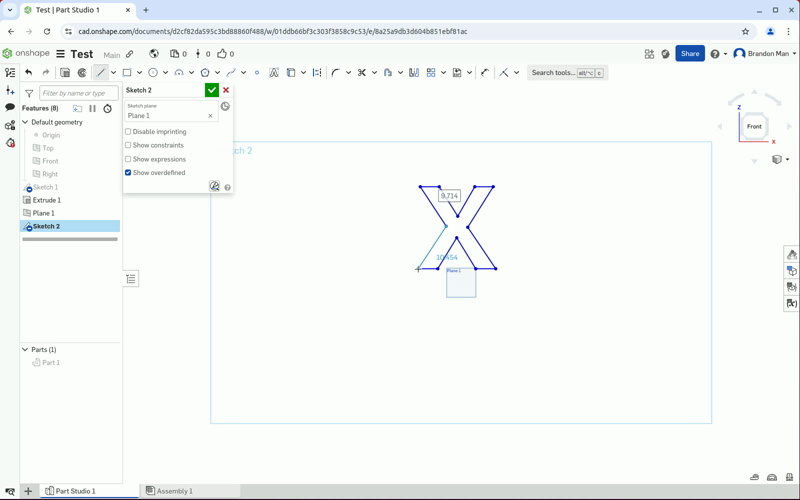
key_up(shift)
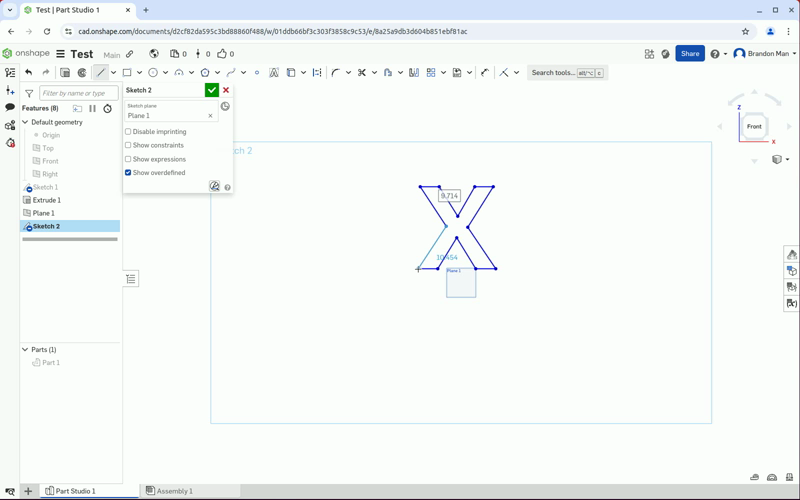
click(418, 268)
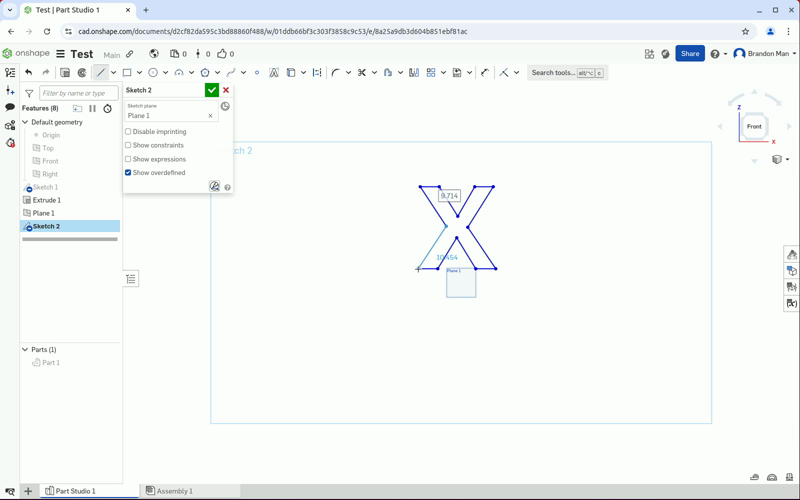
key(esc)
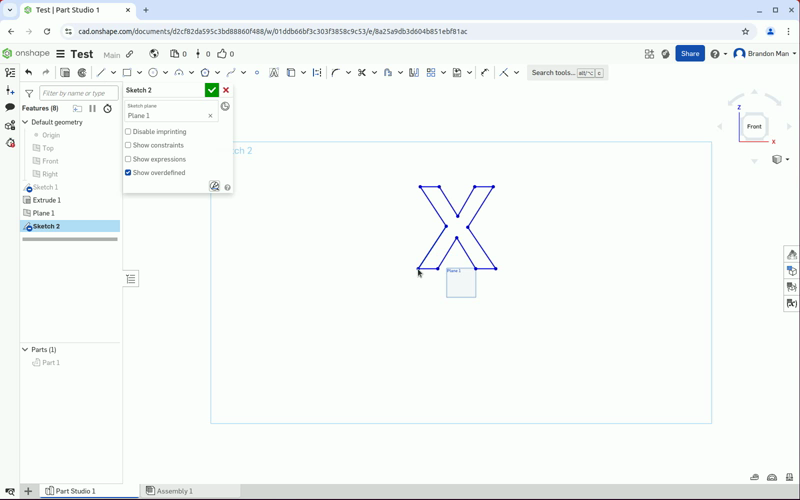
mouse_move(484, 196)
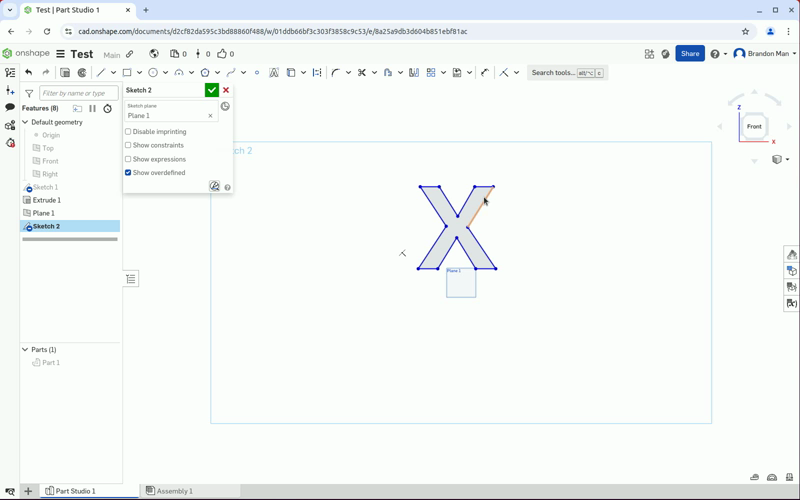
click(484, 196)
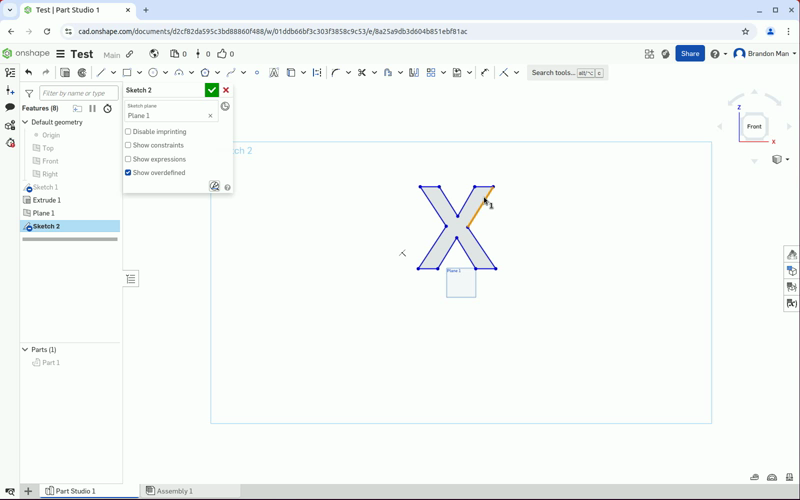
mouse_move(73, 352)
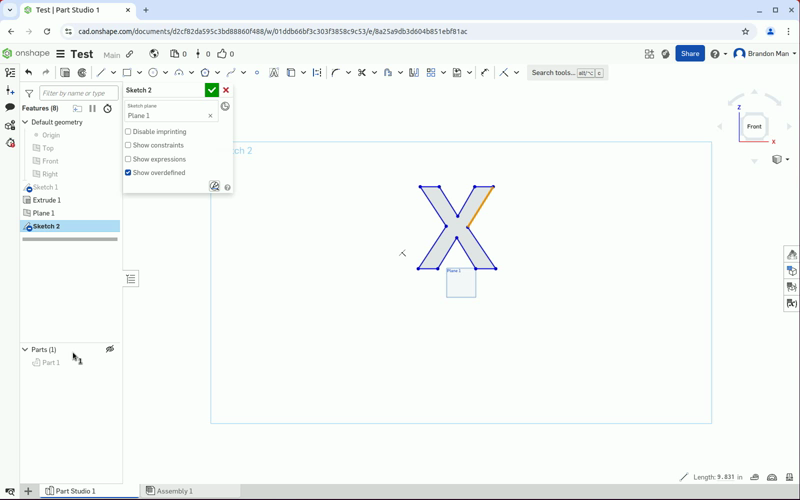
key(shift+y)
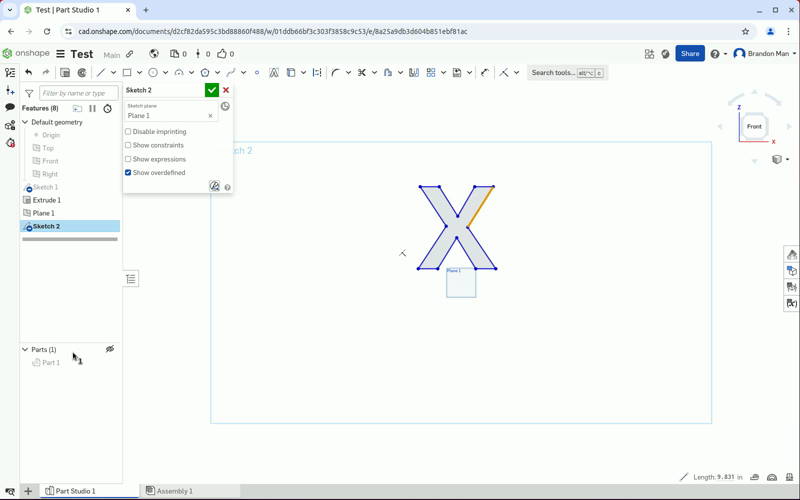
key(shift+e)
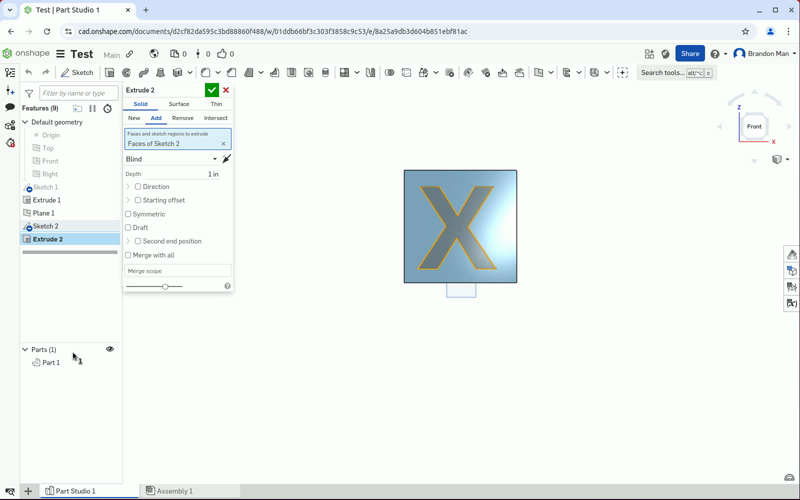
mouse_move(143, 106)
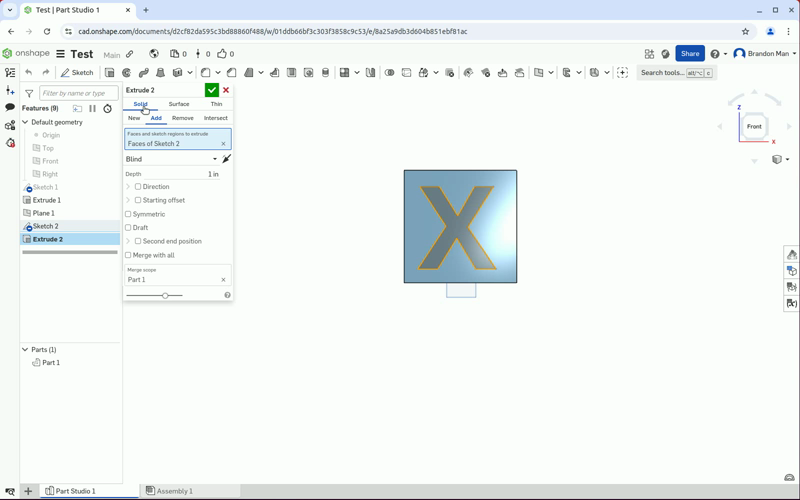
click(143, 106)
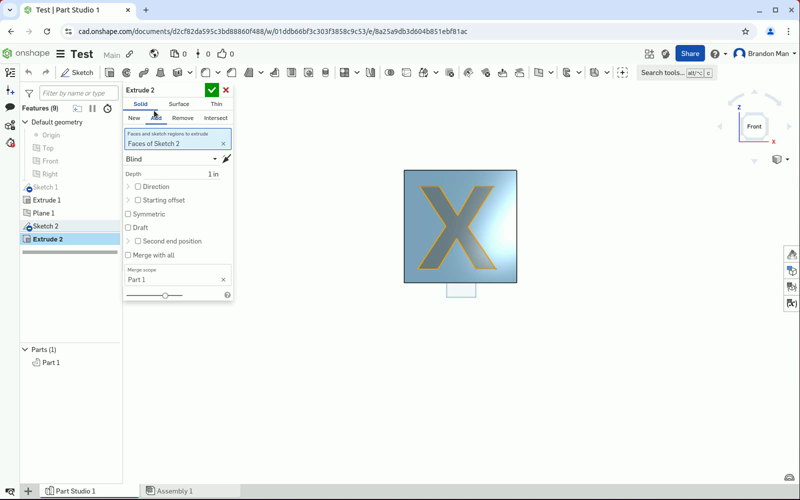
mouse_move(186, 120)
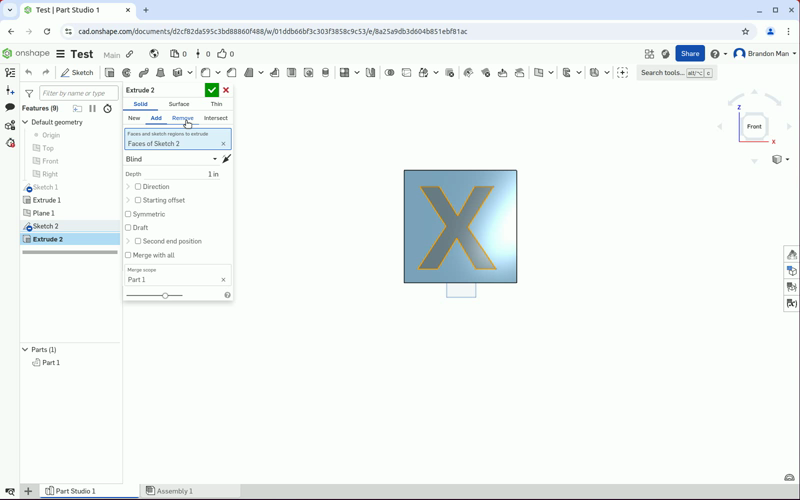
click(186, 120)
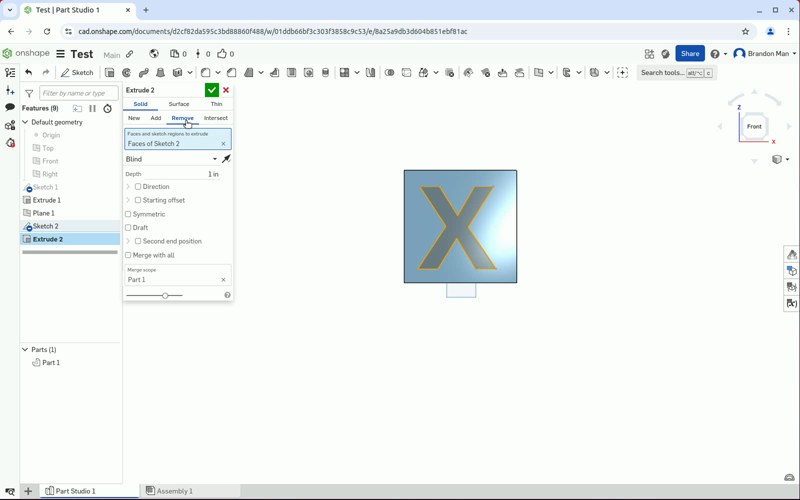
key(tab, 4)
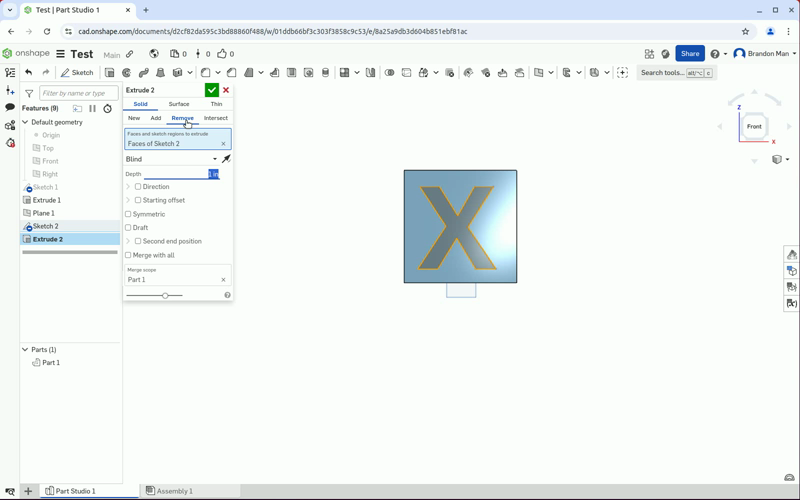
text(1.204)
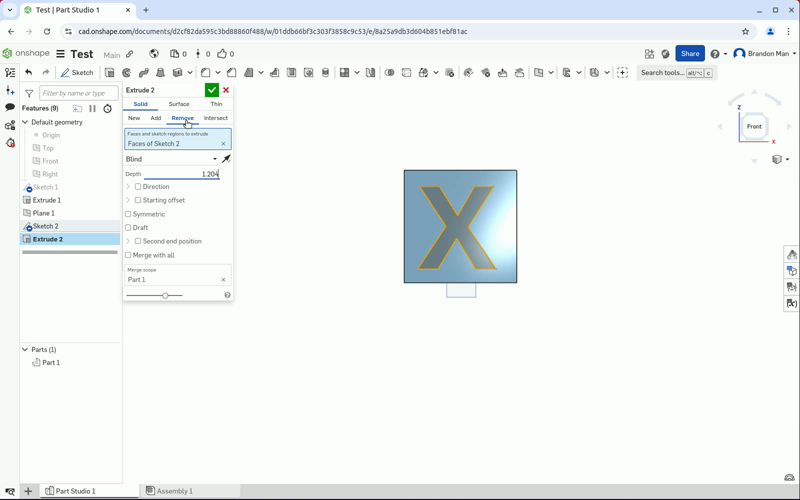
key(tab, 6)
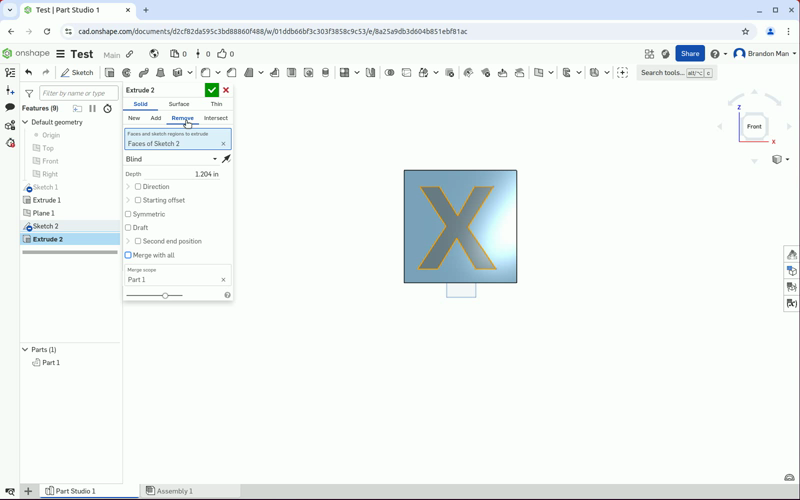
key(space)
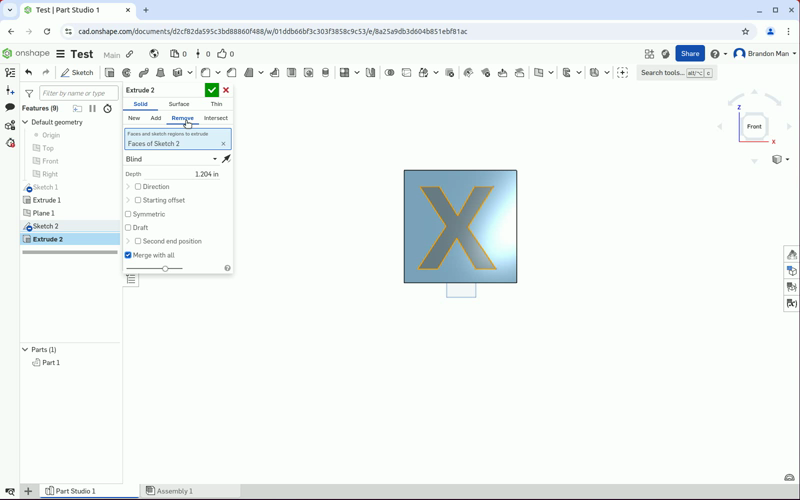
key(enter)
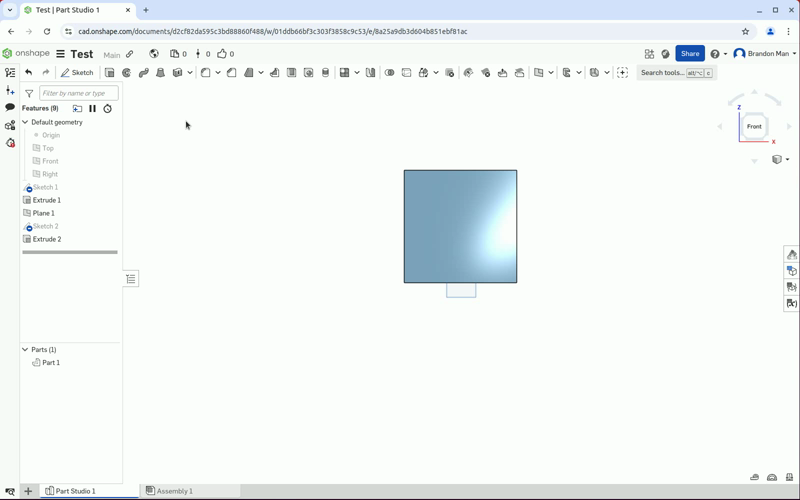
key(shift+h)
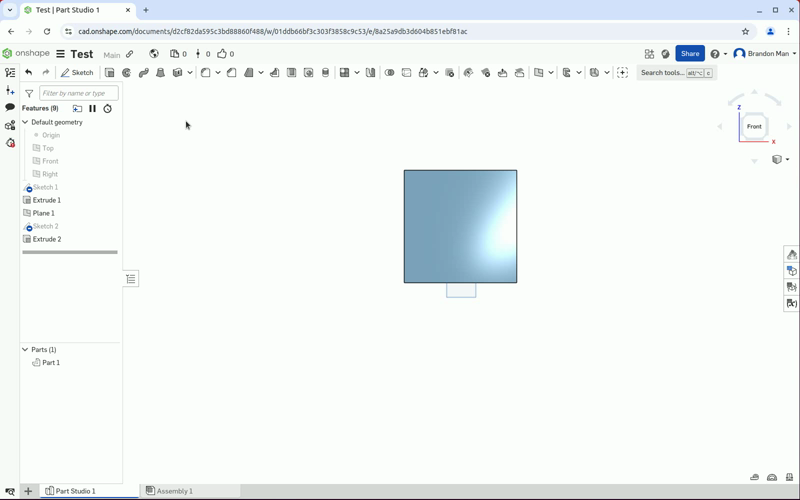
key(shift+h)
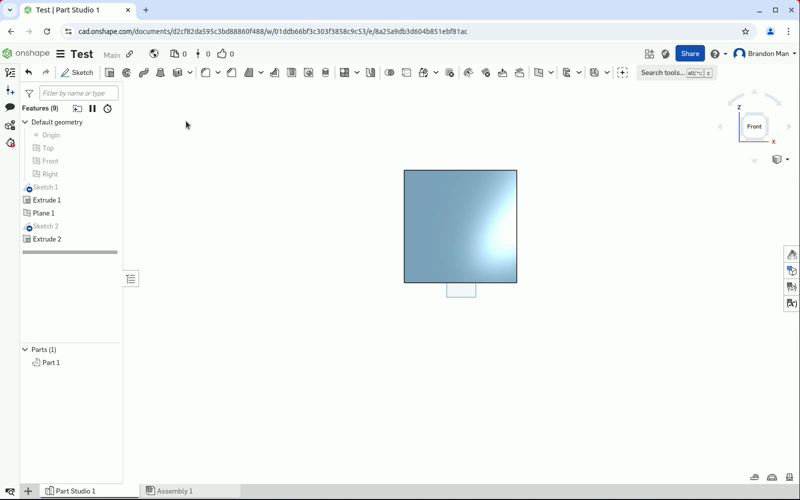
mouse_move(73, 189)
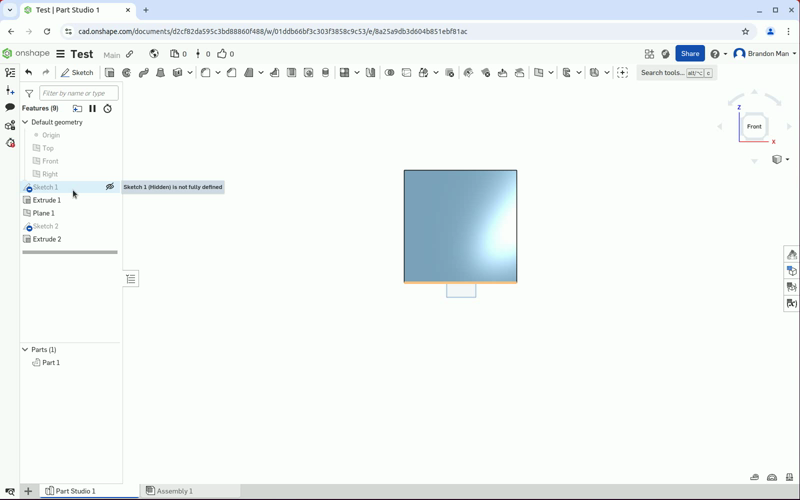
click(73, 189)
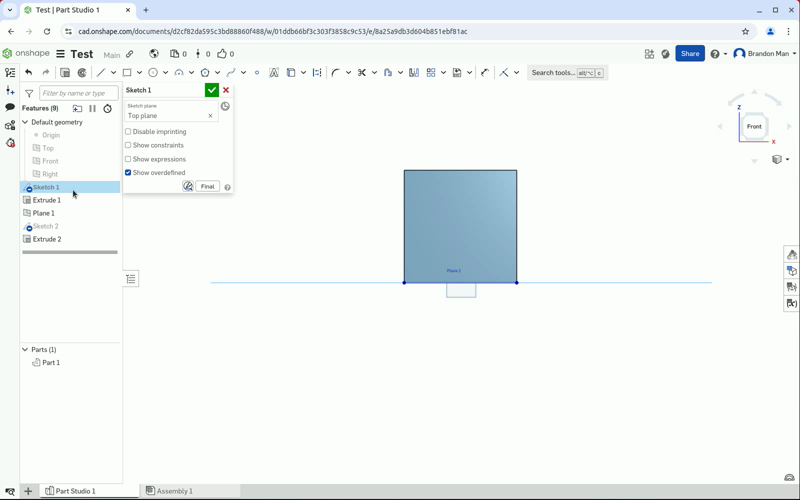
mouse_move(229, 92)
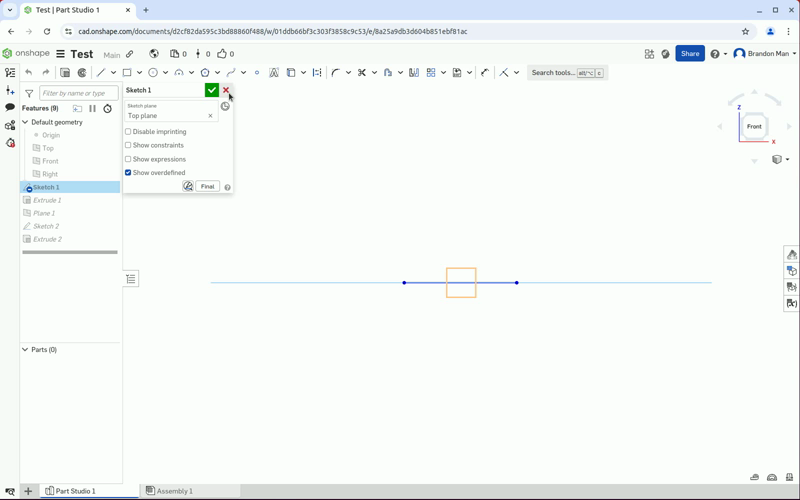
click(229, 92)
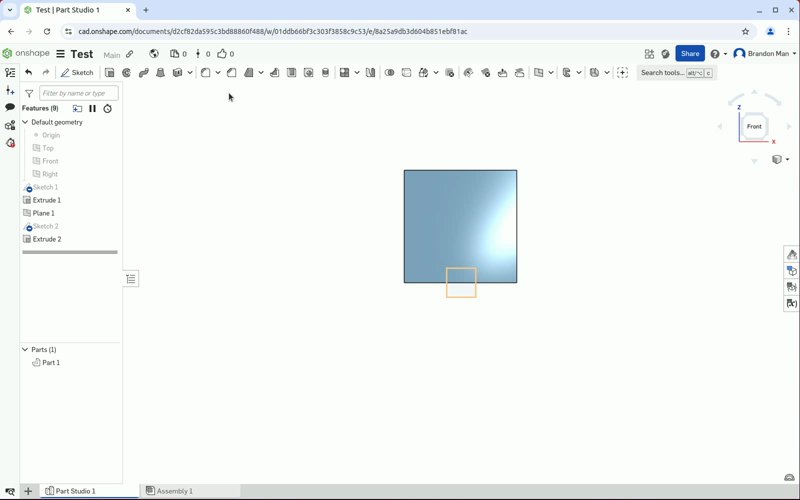
mouse_move(73, 352)
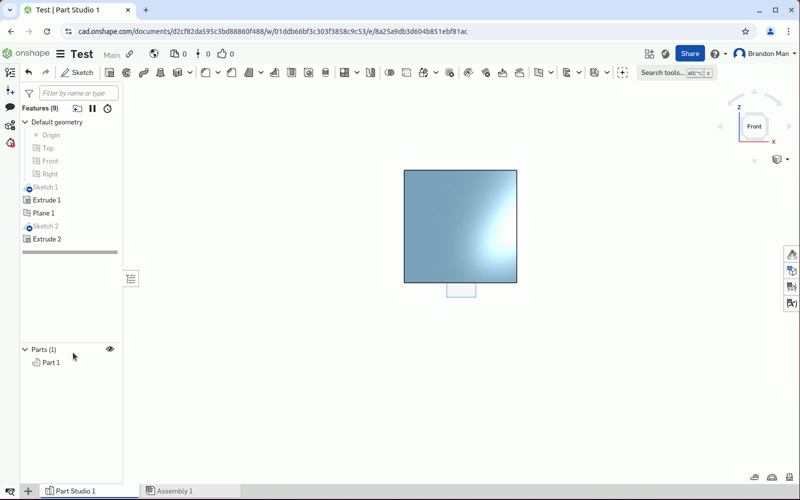
key(y)
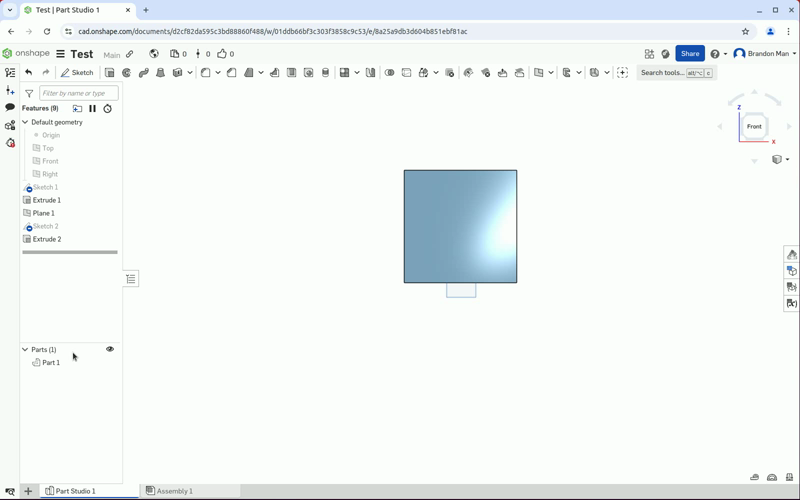
key(shift+p)
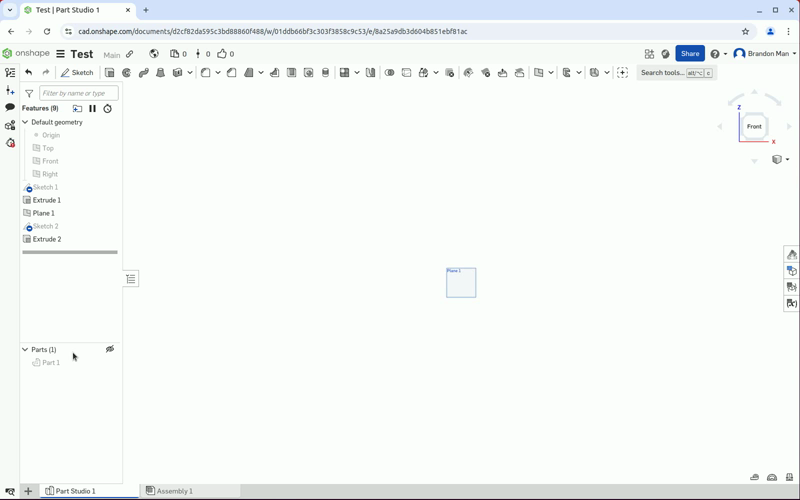
key(space)
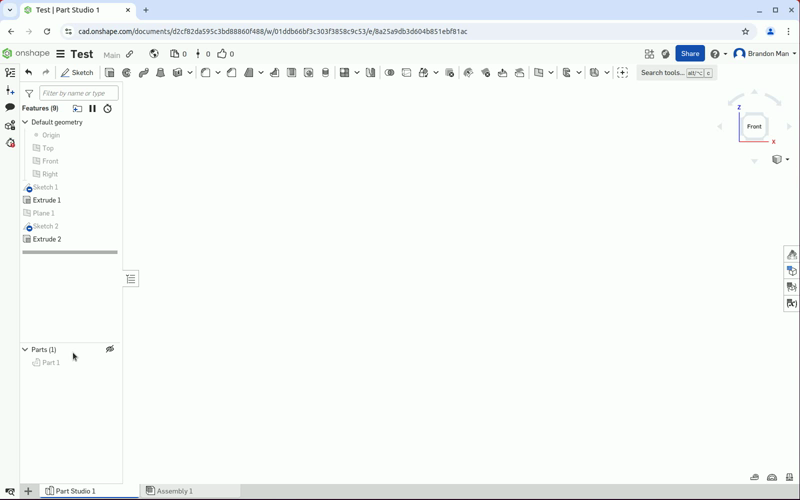
key_down(shift)
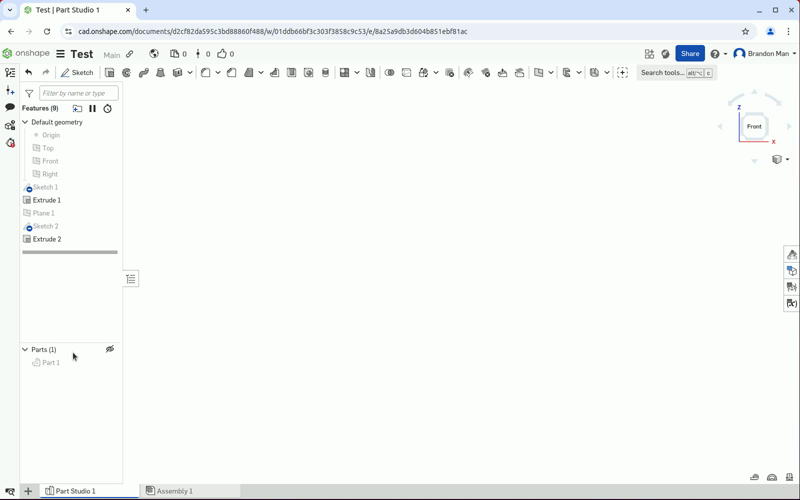
key(left)
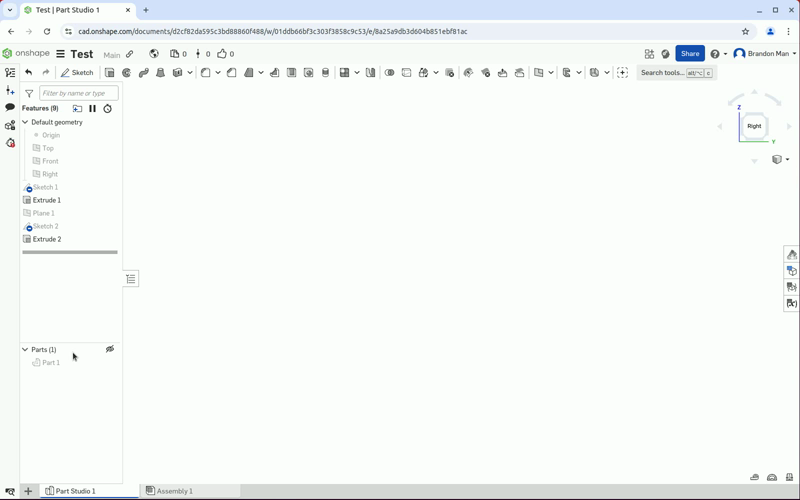
key_up(shift)
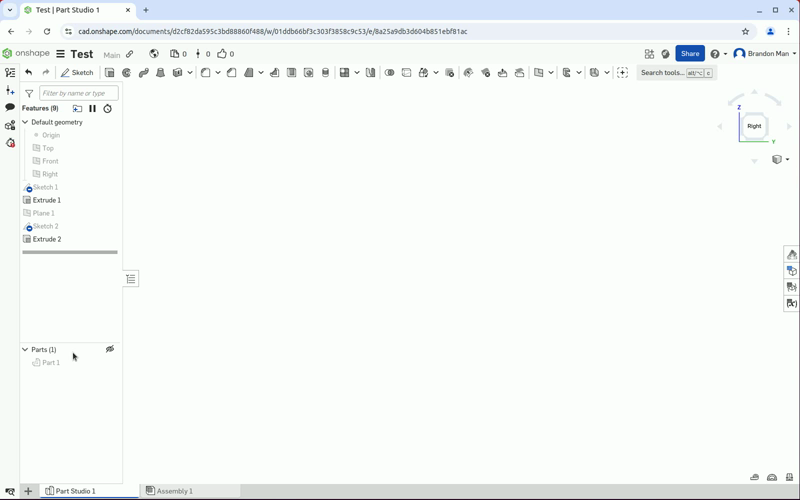
mouse_move(73, 352)
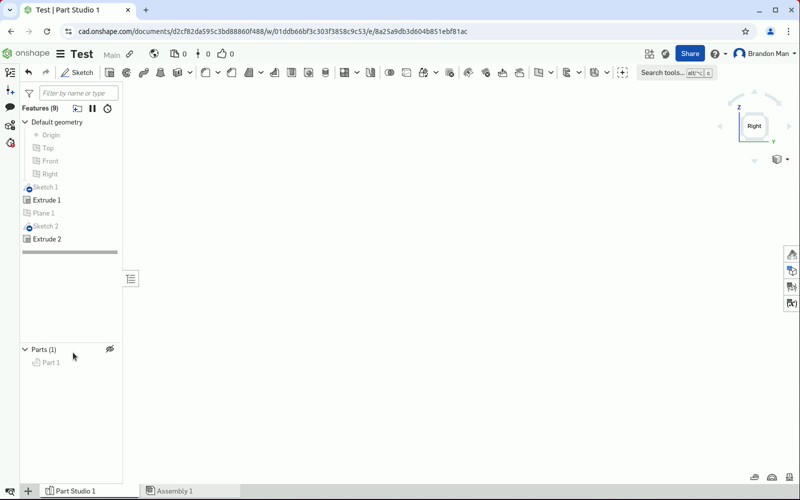
key(shift+y)
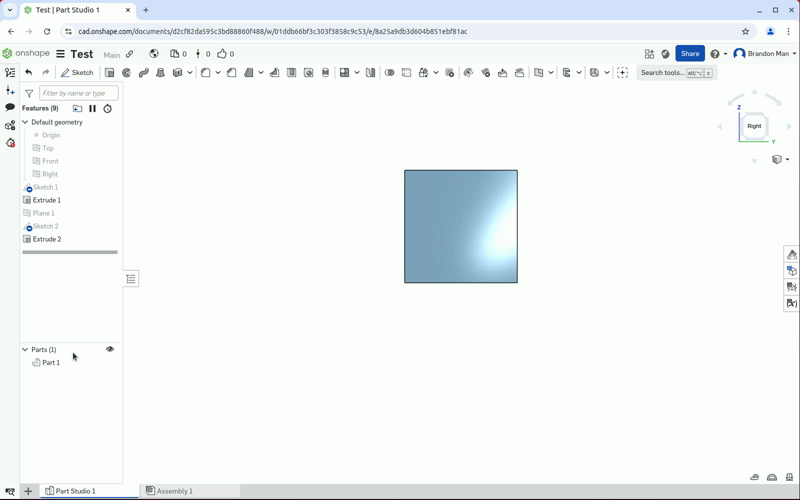
mouse_move(541, 75)
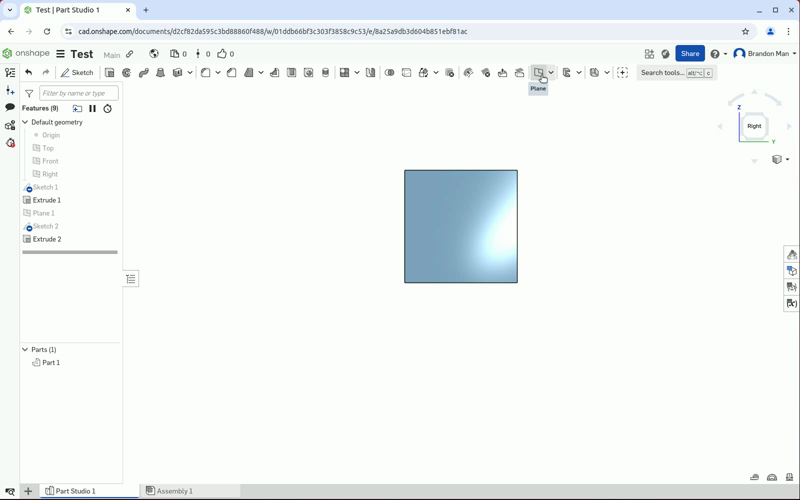
click(541, 75)
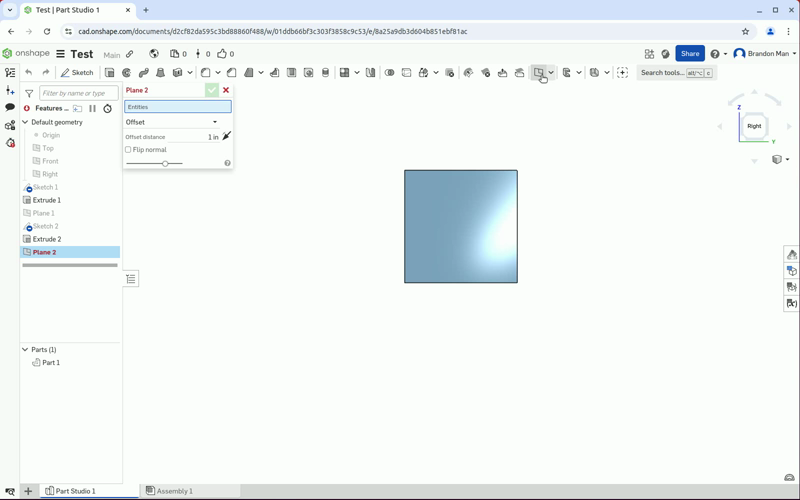
mouse_move(73, 176)
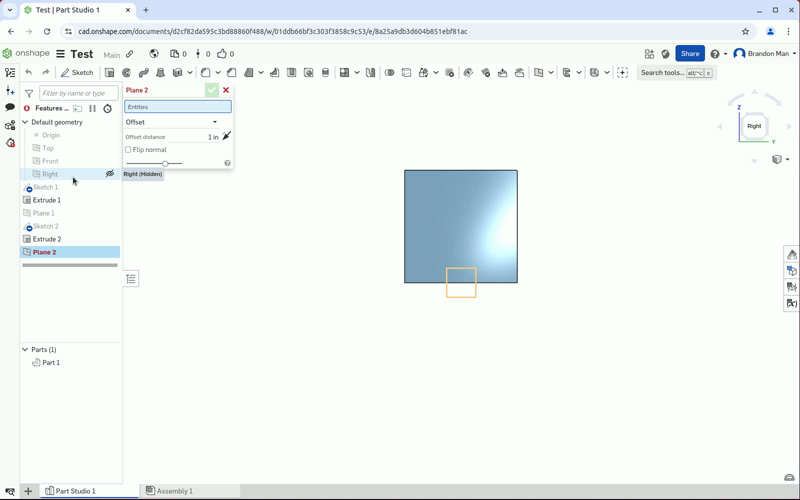
click(73, 176)
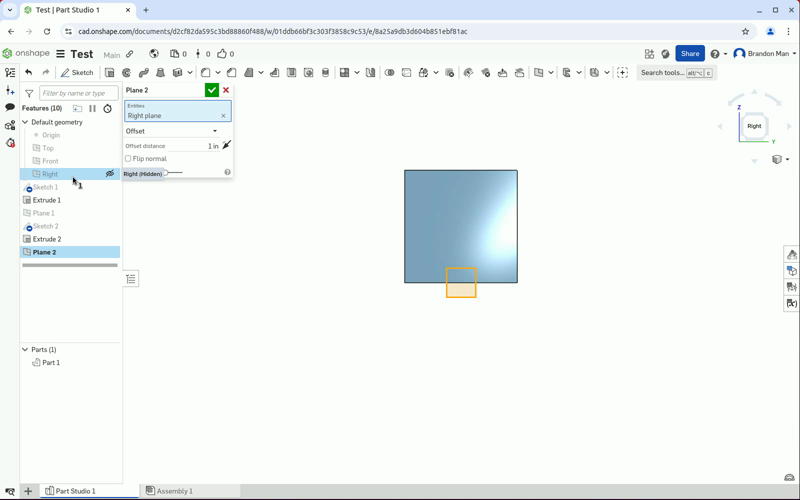
key(tab, 2)
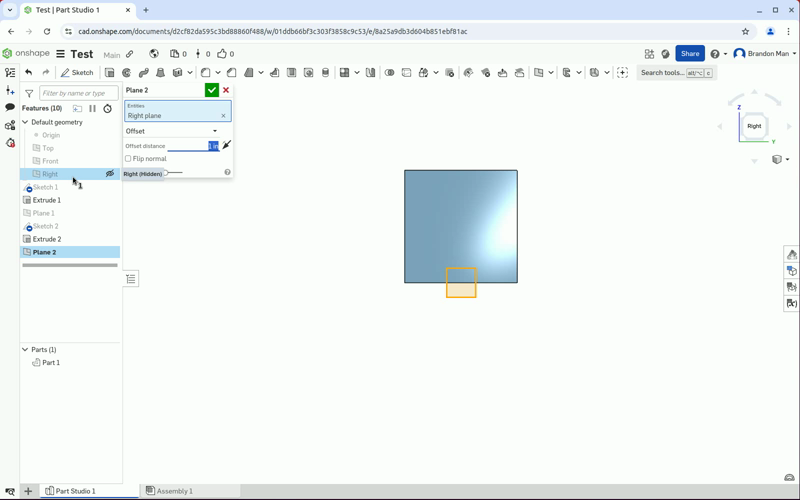
text(11.554)
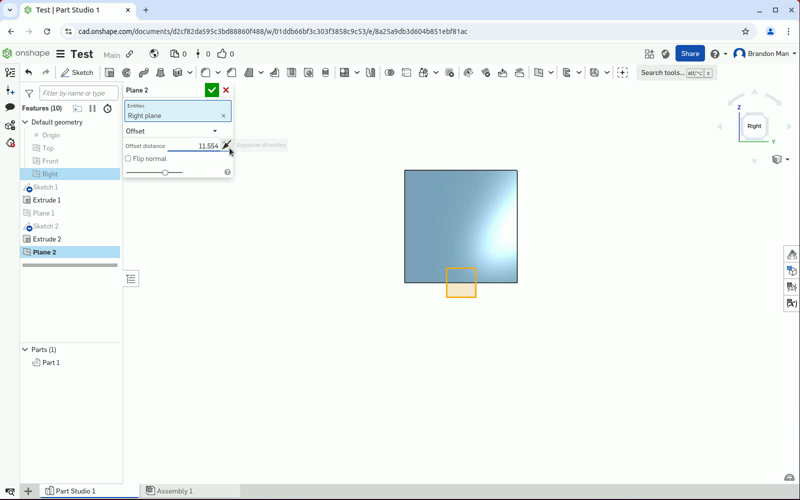
mouse_move(229, 147)
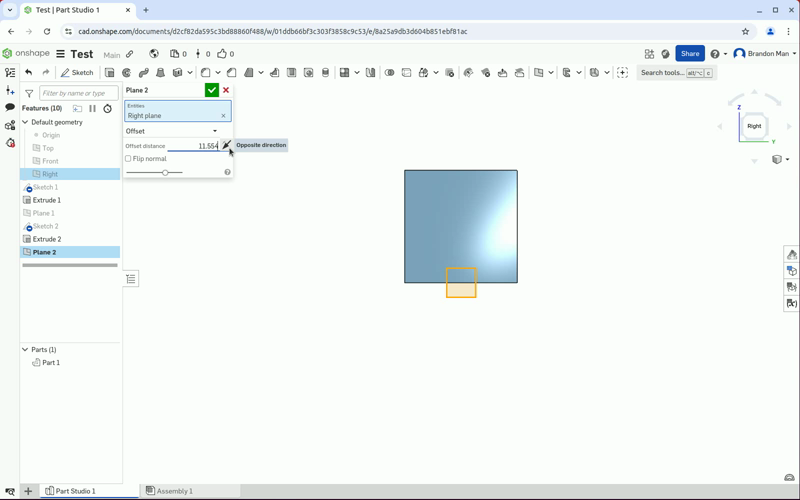
click(229, 147)
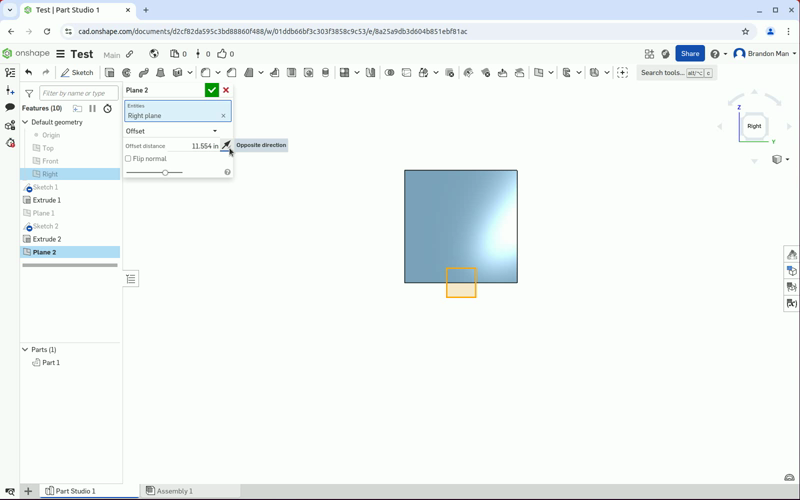
key(enter, 2)
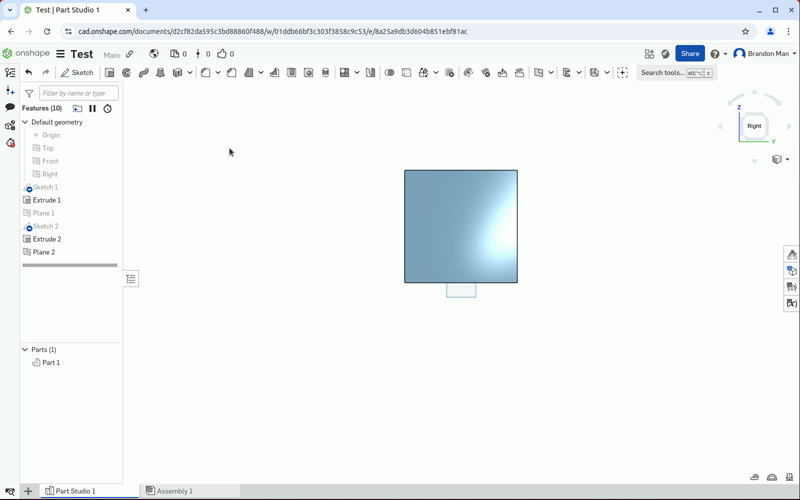
key(shift+s)
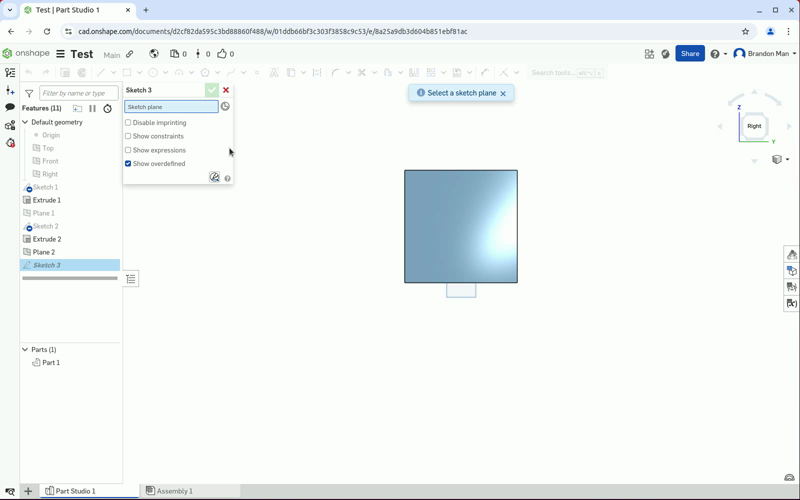
mouse_move(73, 254)
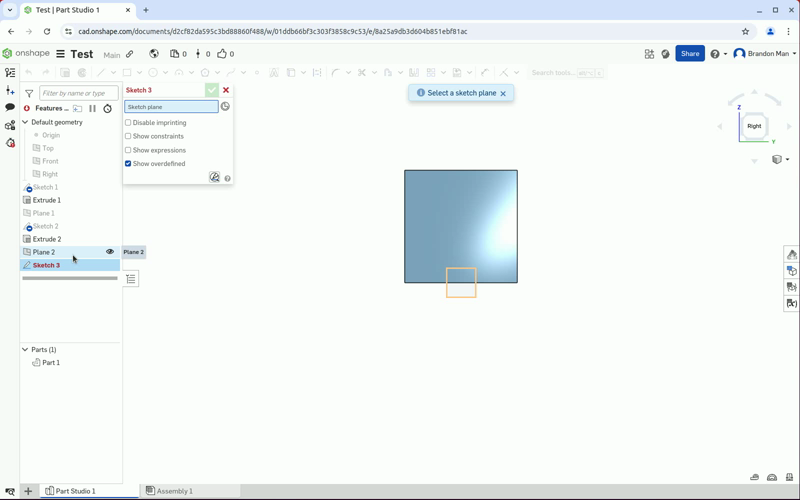
click(73, 254)
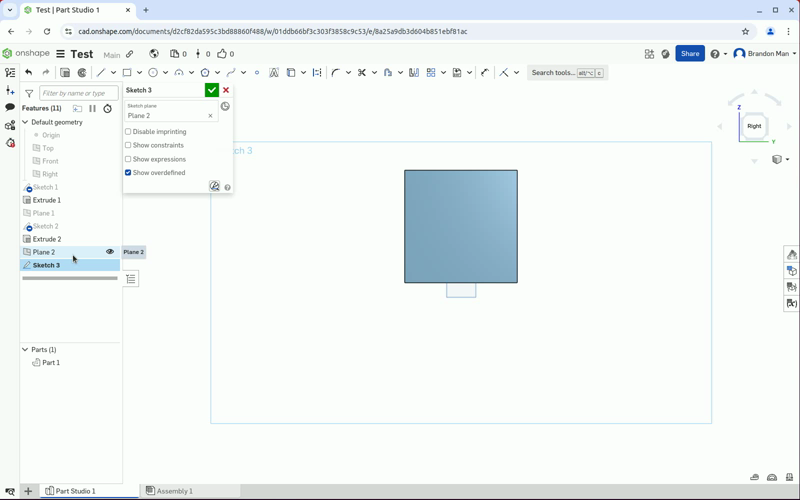
mouse_move(73, 352)
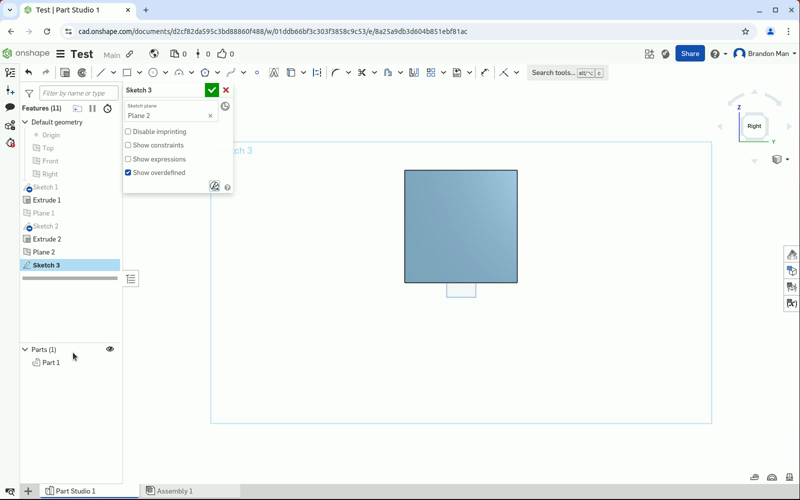
key(y)
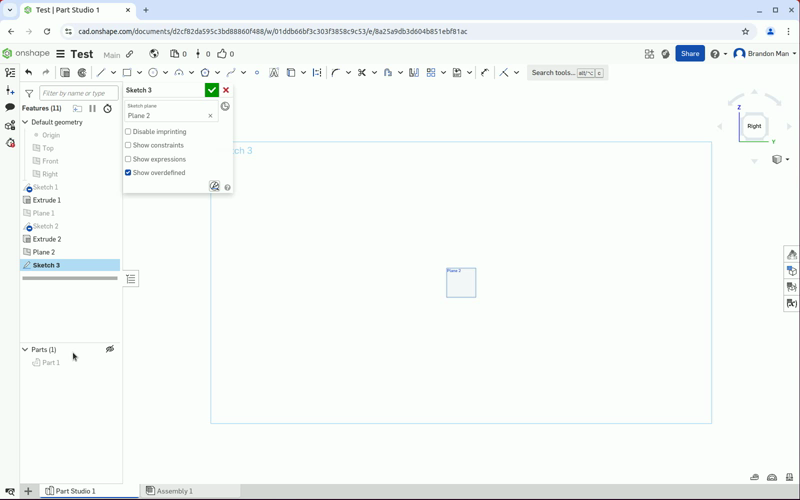
key(l)
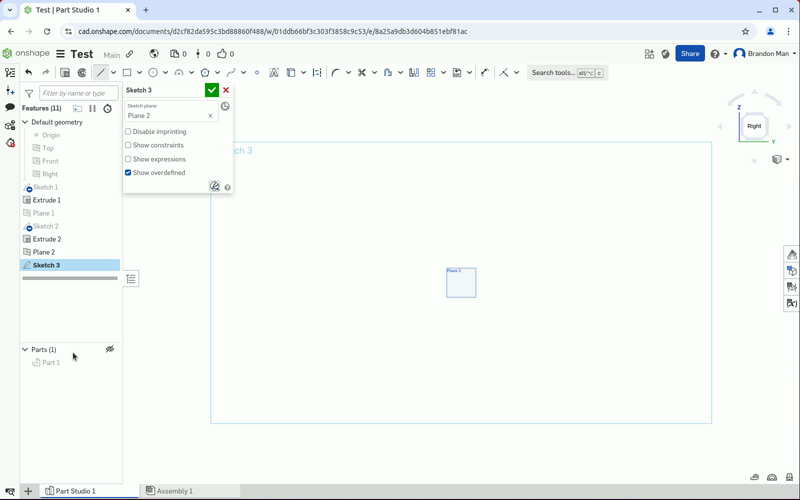
key_down(shift)
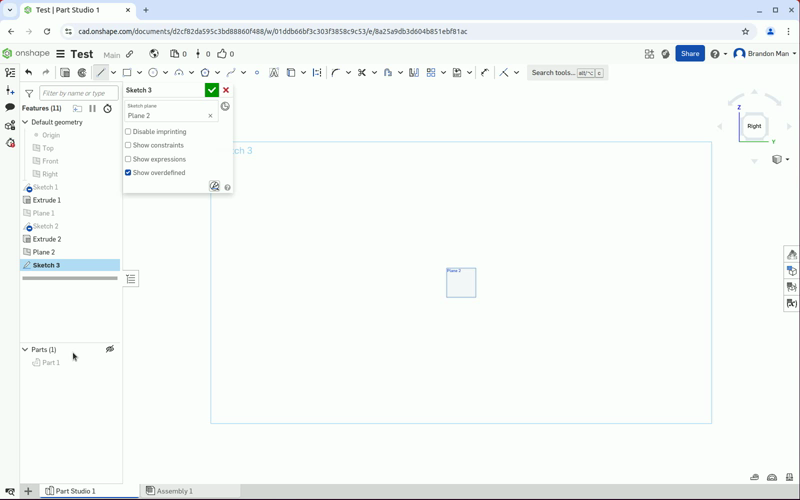
mouse_move(418, 180)
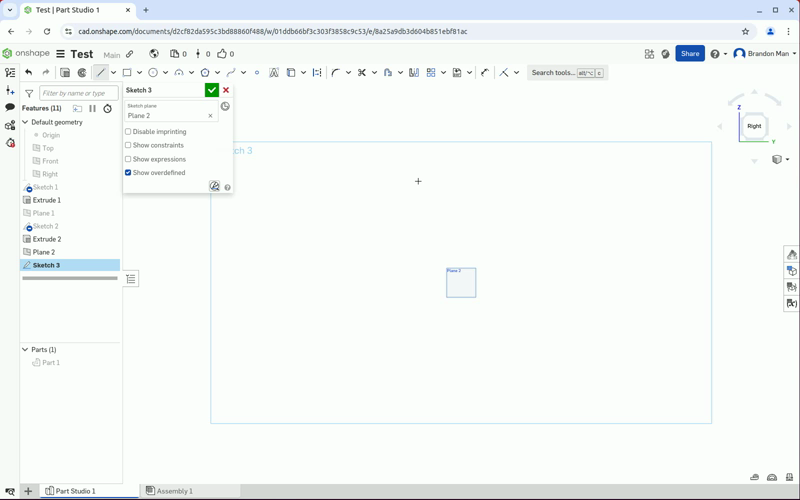
click(418, 180)
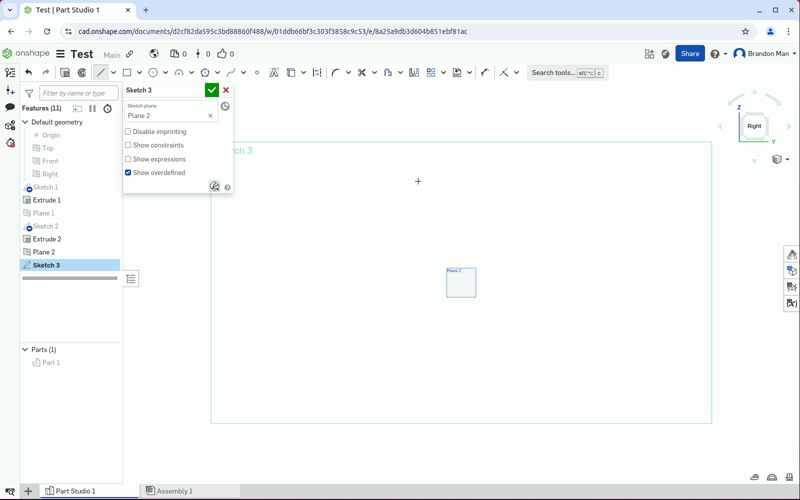
key_up(shift)
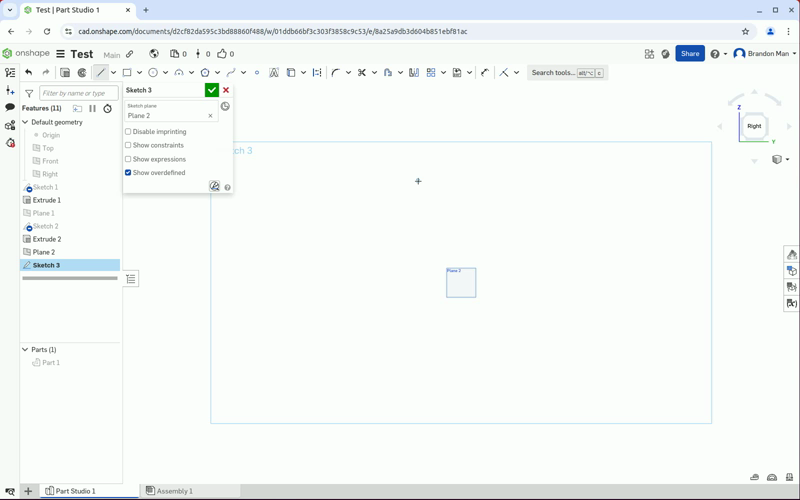
key_down(shift)
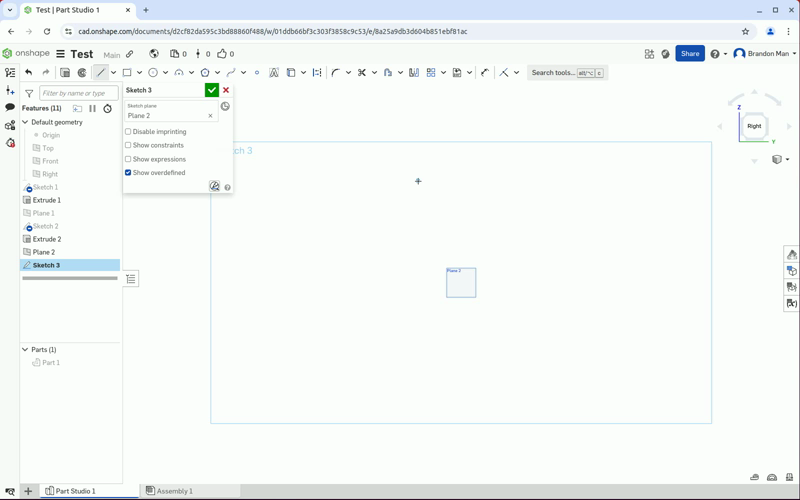
mouse_move(448, 235)
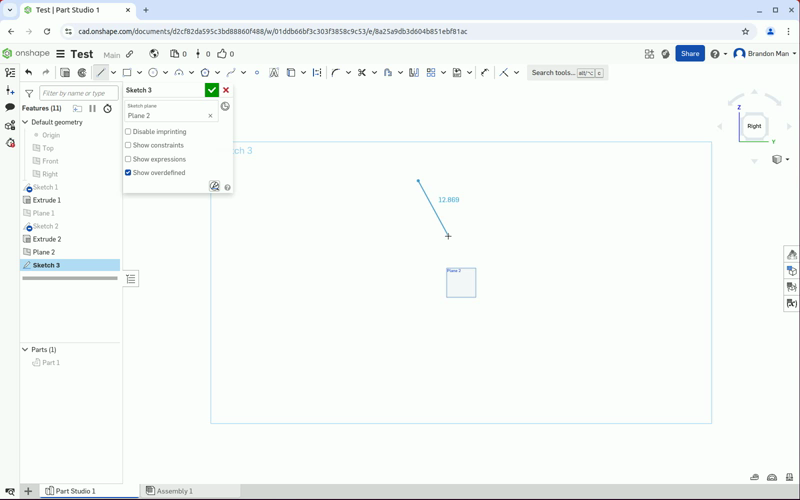
click(448, 235)
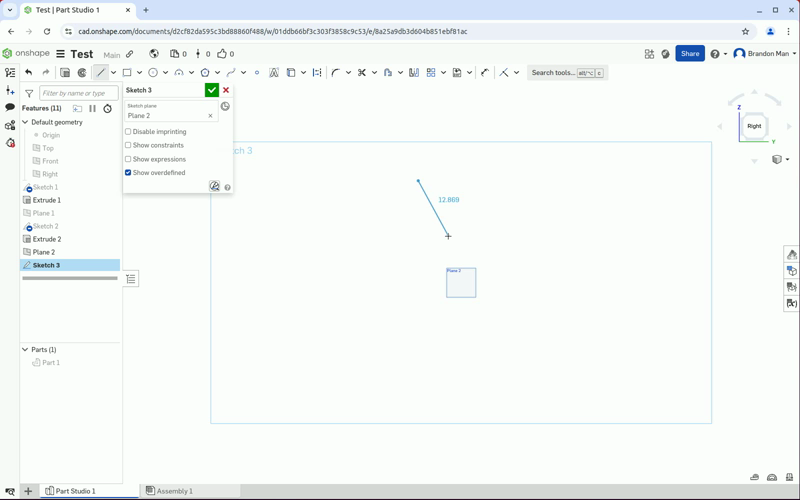
key_up(shift)
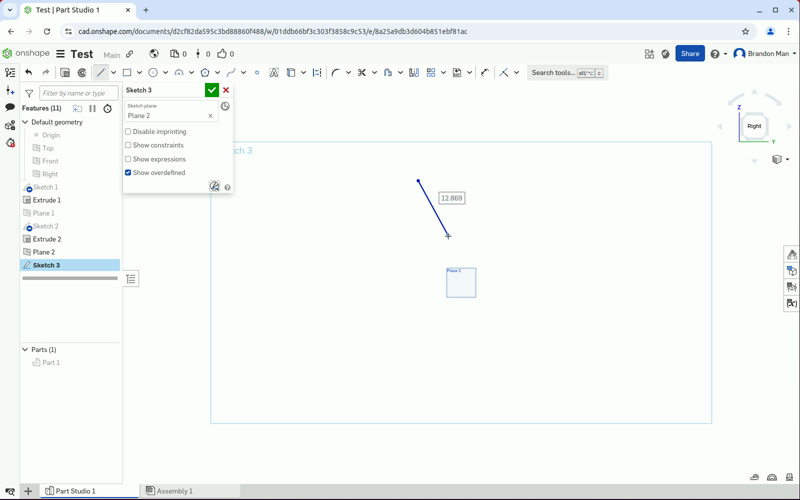
key_down(shift)
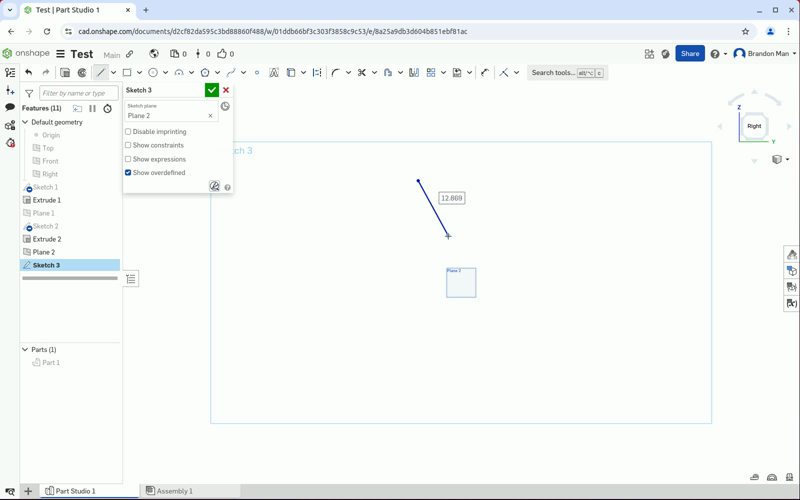
mouse_move(478, 235)
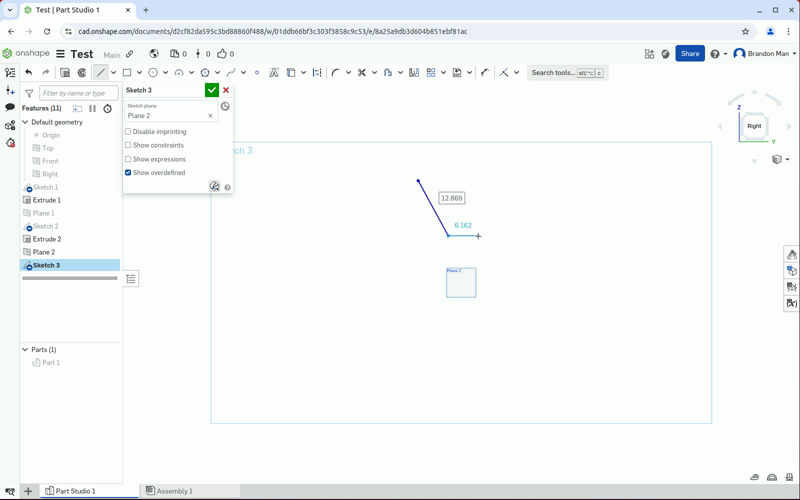
mouse_move(448, 269)
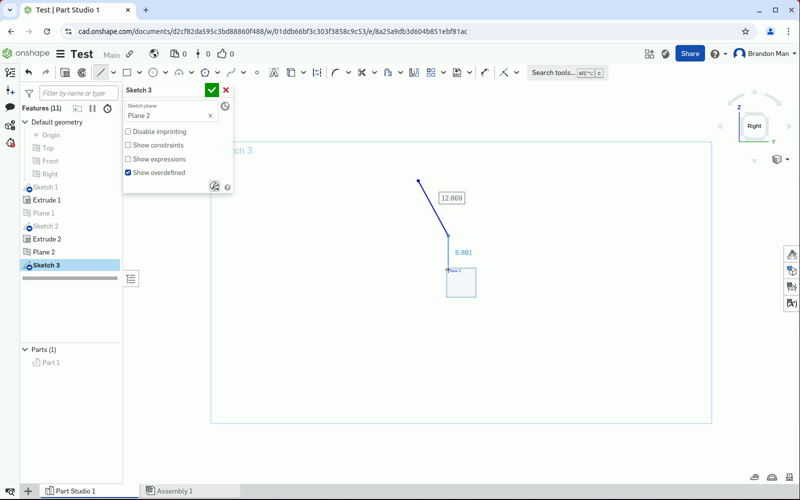
click(448, 269)
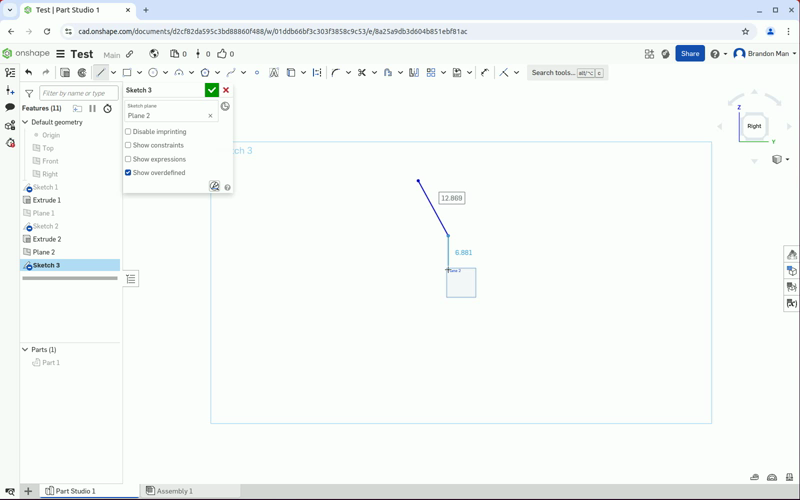
key_up(shift)
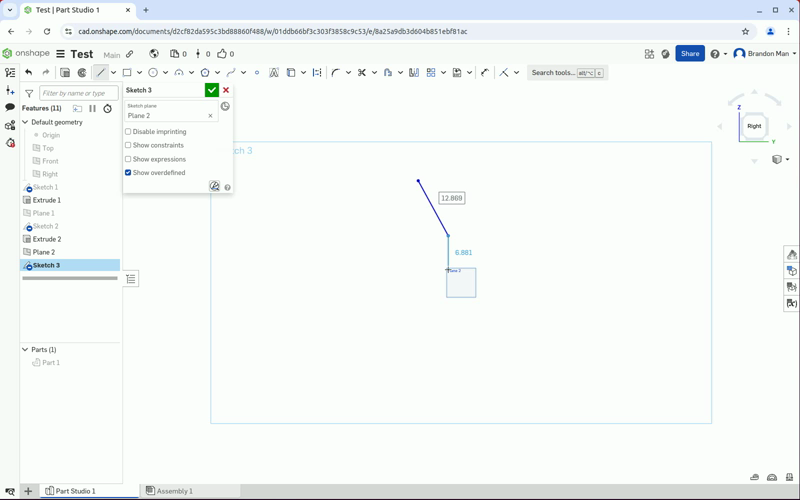
key_down(shift)
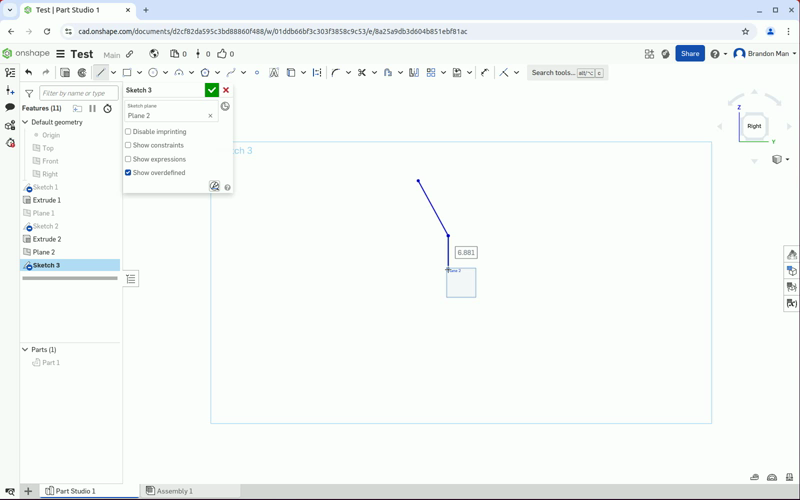
mouse_move(478, 269)
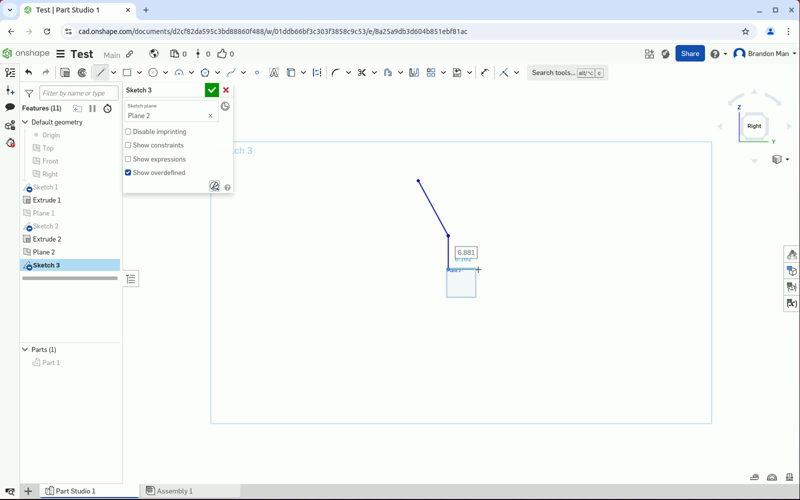
mouse_move(466, 269)
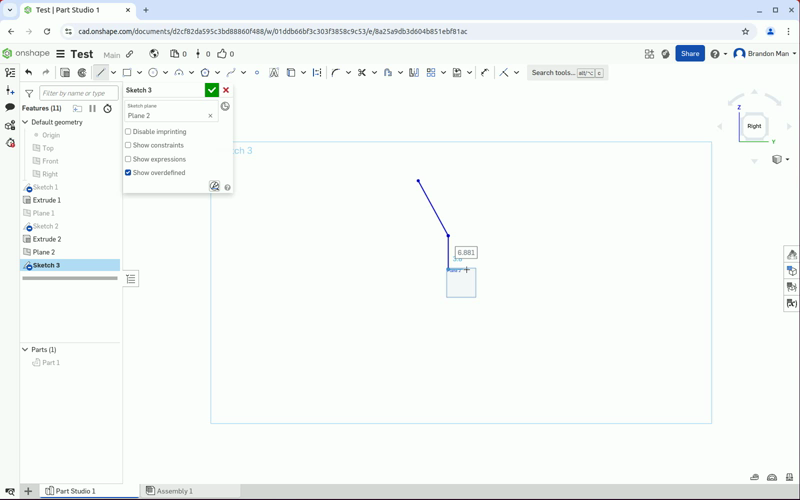
click(466, 269)
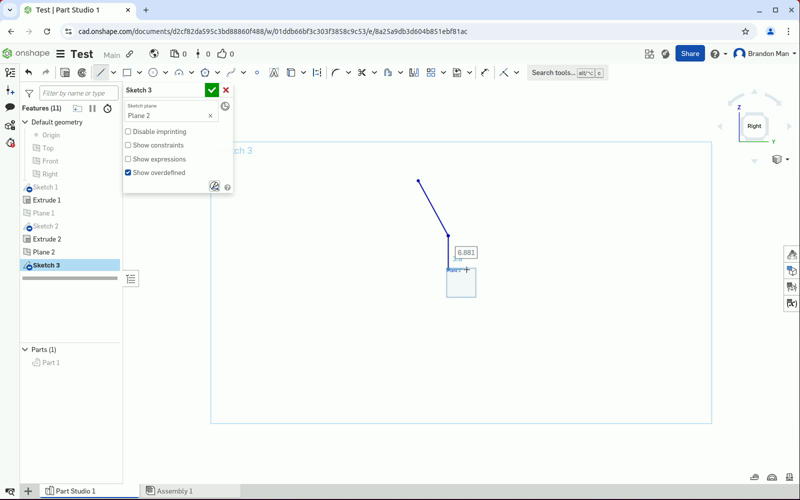
key_up(shift)
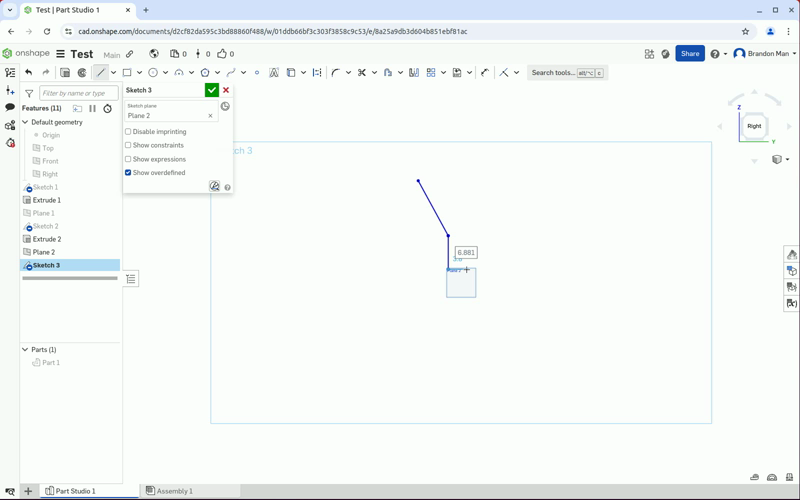
key_down(shift)
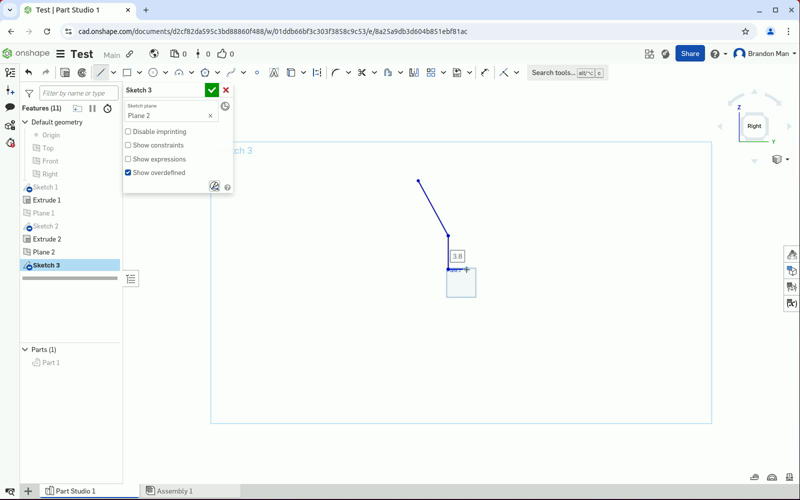
mouse_move(496, 269)
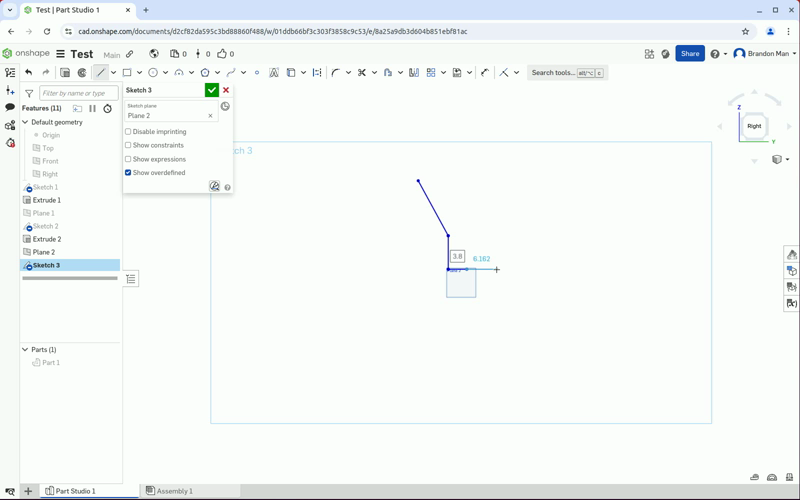
mouse_move(466, 234)
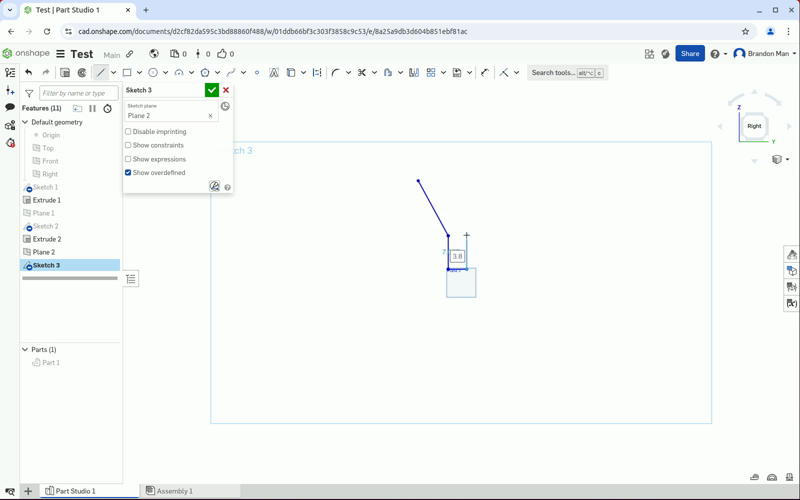
click(466, 234)
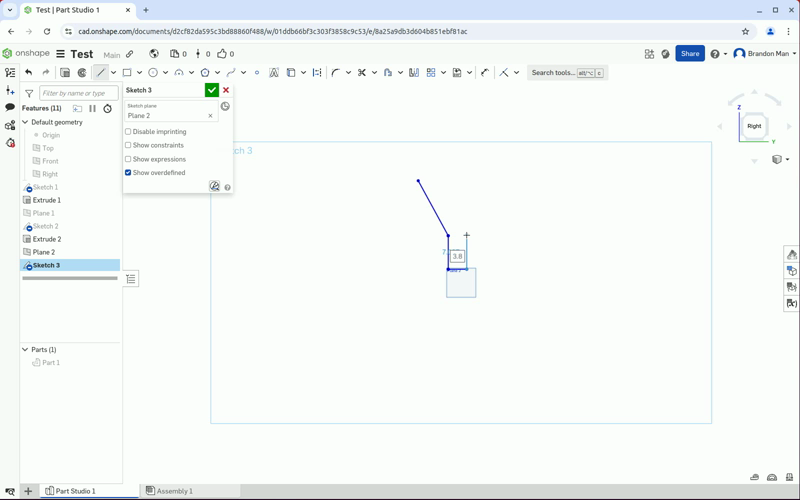
key_up(shift)
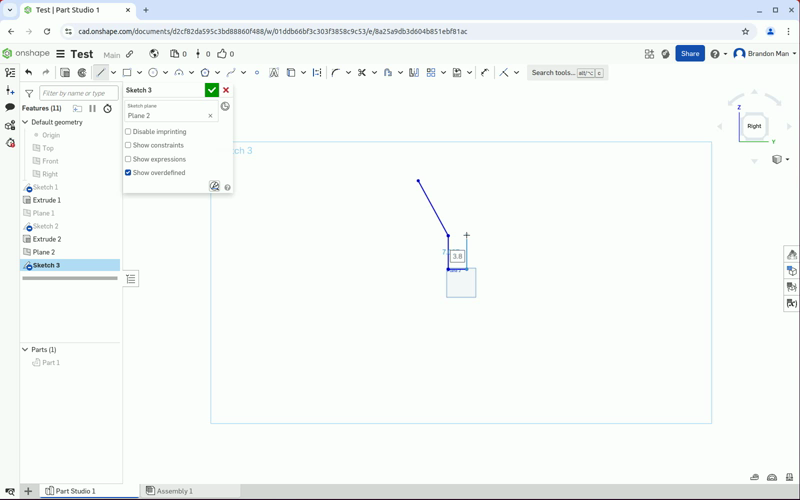
key_down(shift)
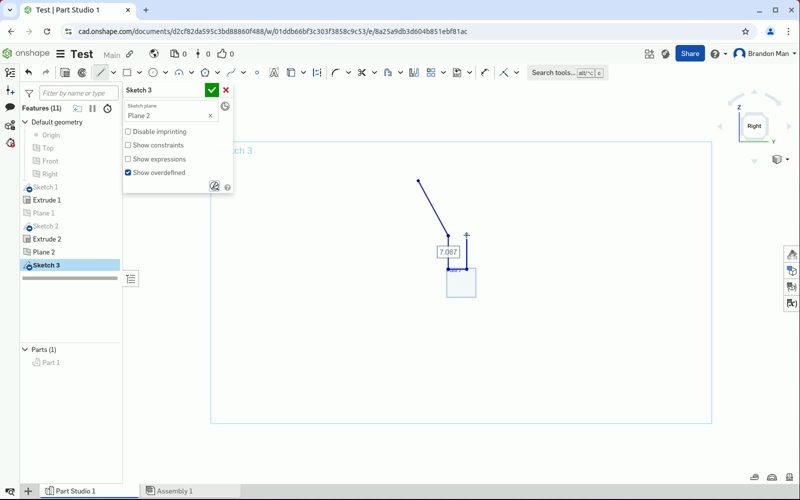
mouse_move(495, 180)
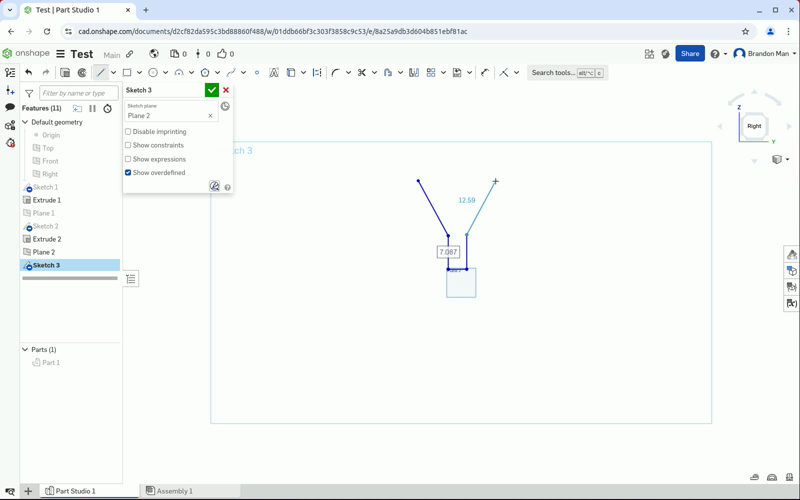
click(495, 180)
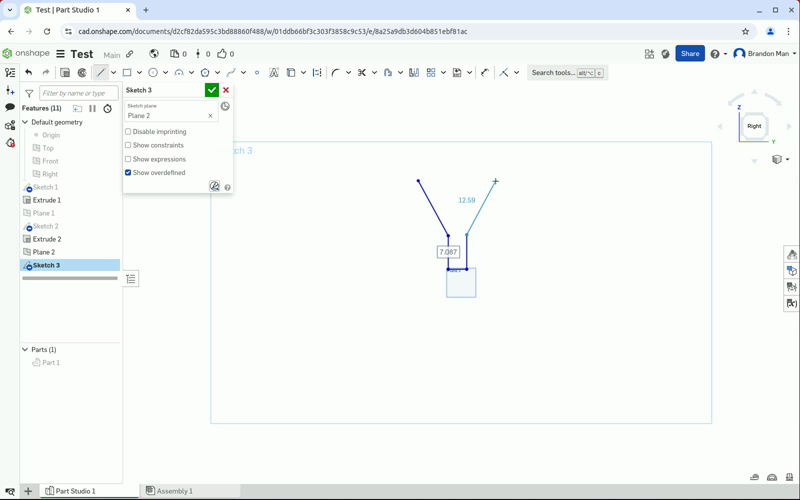
key_up(shift)
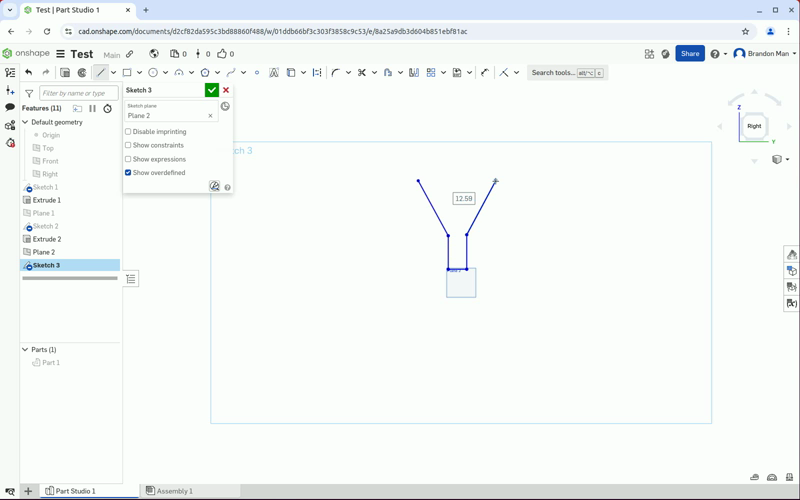
key_down(shift)
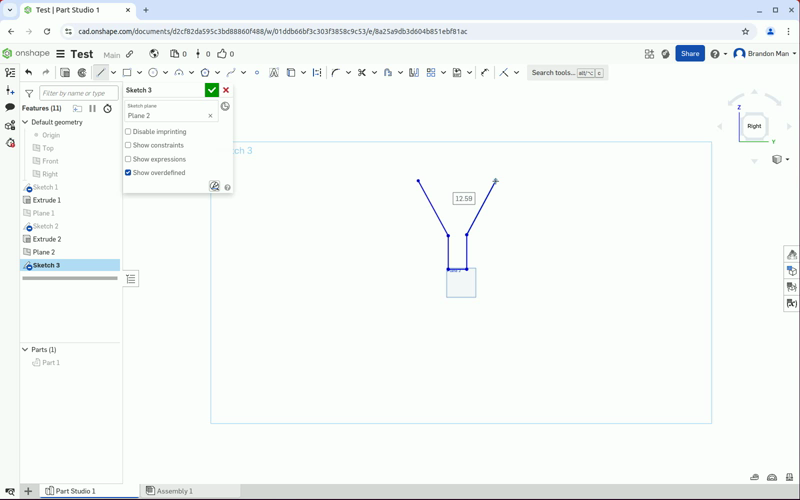
mouse_move(525, 180)
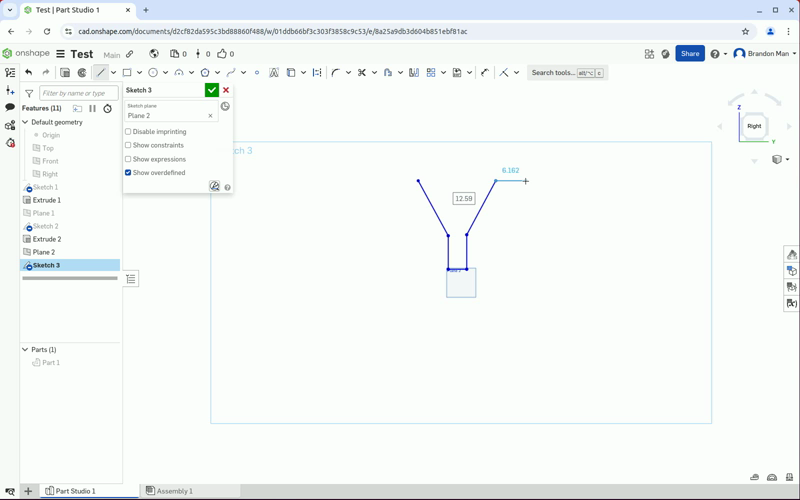
mouse_move(475, 180)
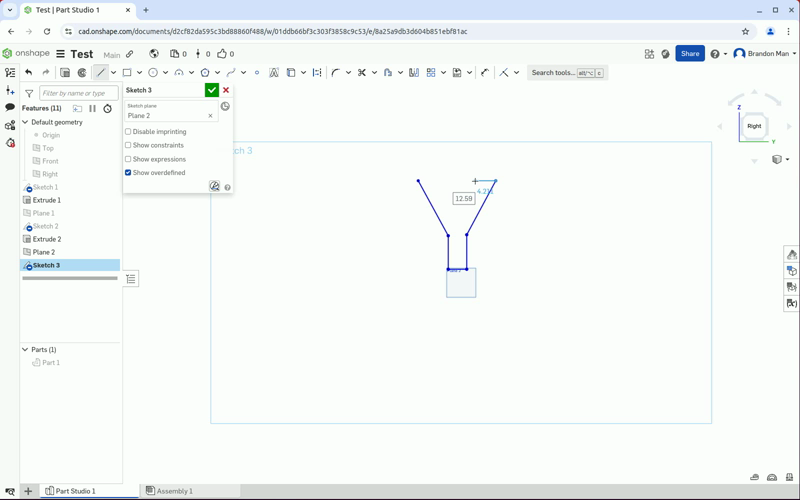
click(475, 180)
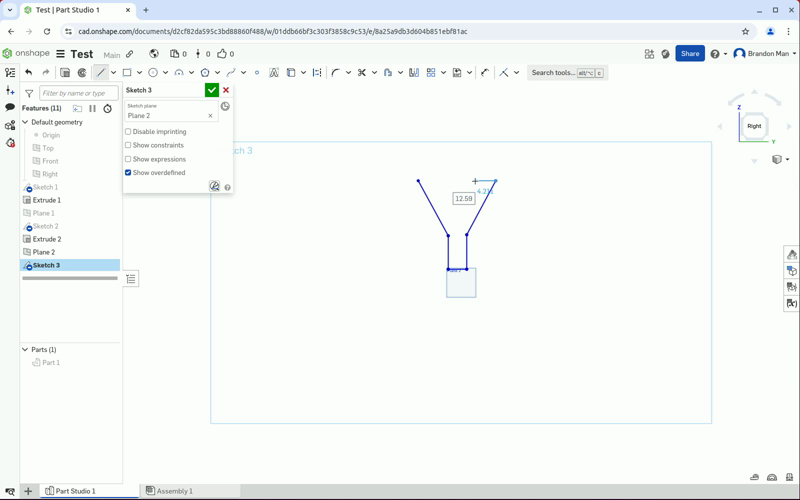
key_up(shift)
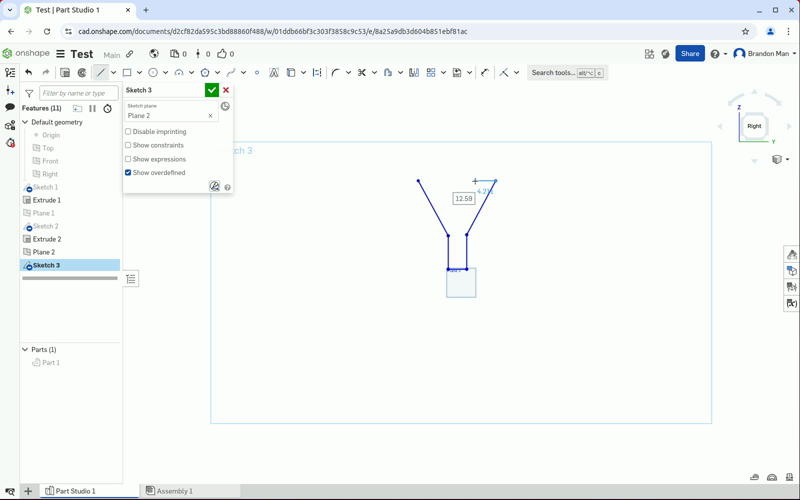
key_down(shift)
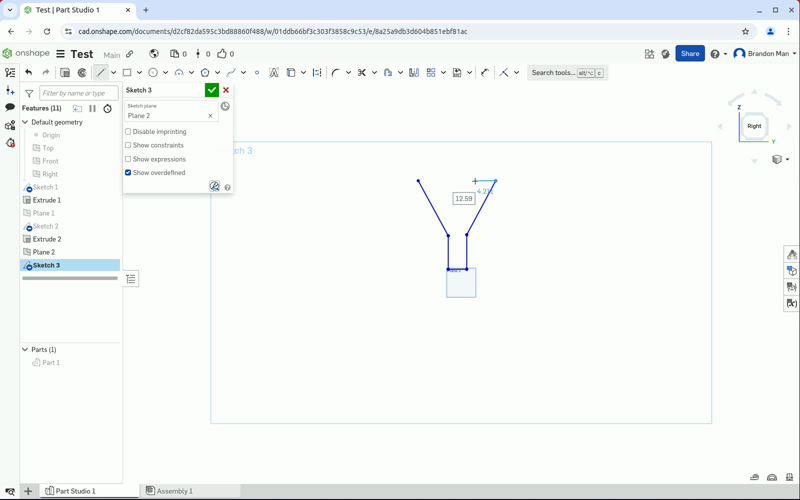
mouse_move(505, 180)
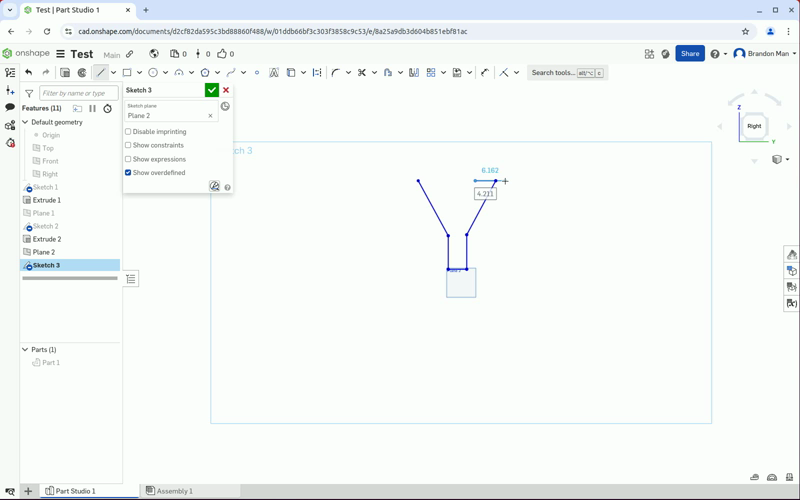
mouse_move(457, 217)
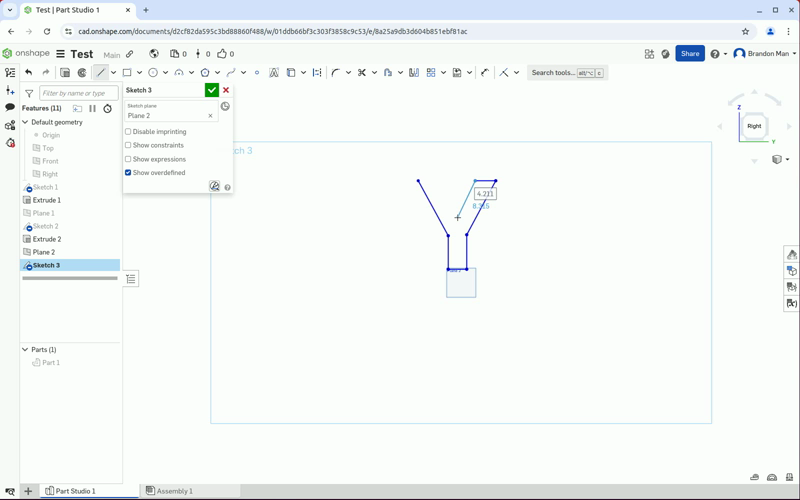
click(457, 217)
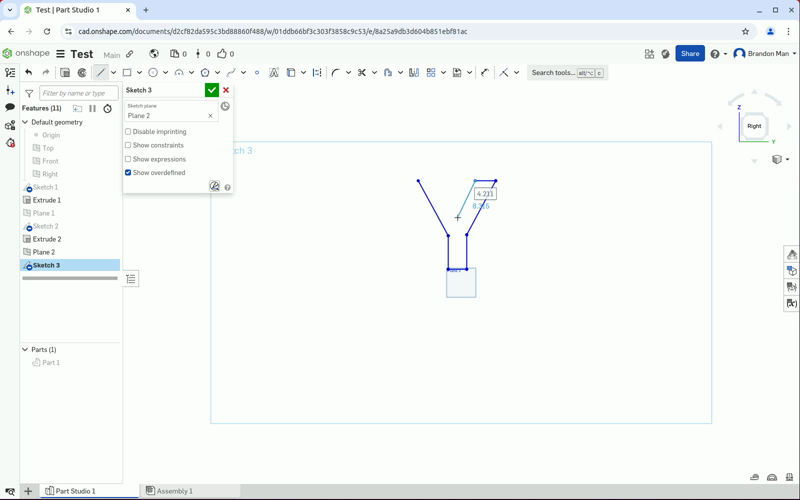
key_up(shift)
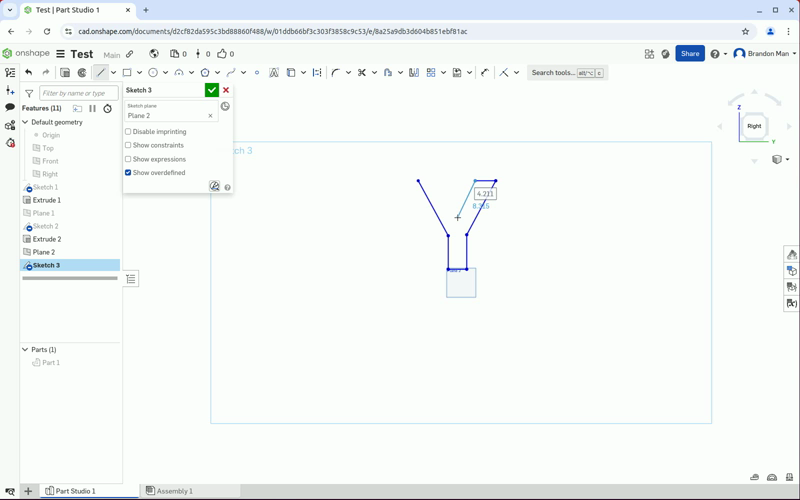
key_down(shift)
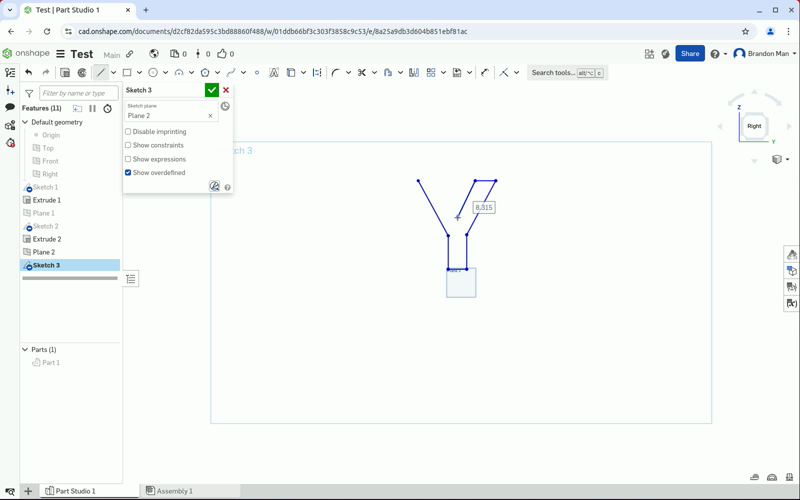
mouse_move(487, 217)
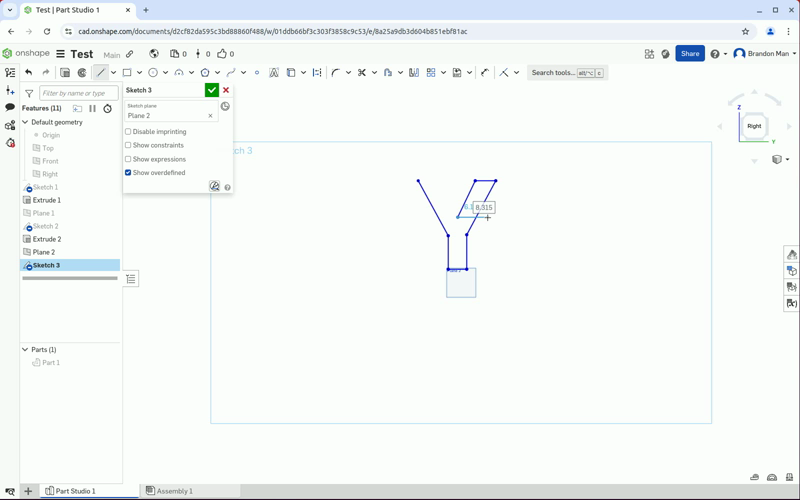
mouse_move(439, 180)
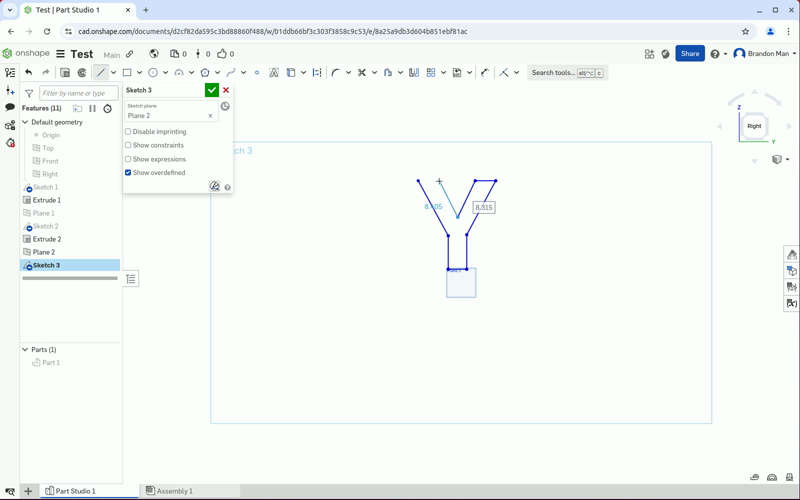
click(439, 180)
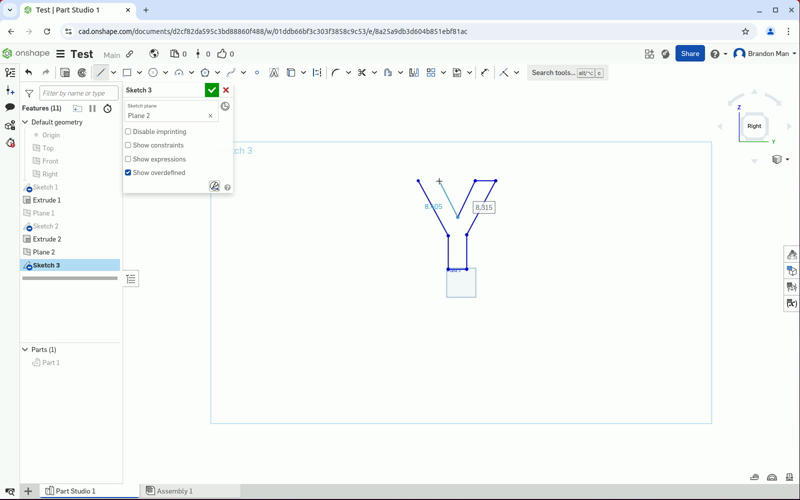
key_up(shift)
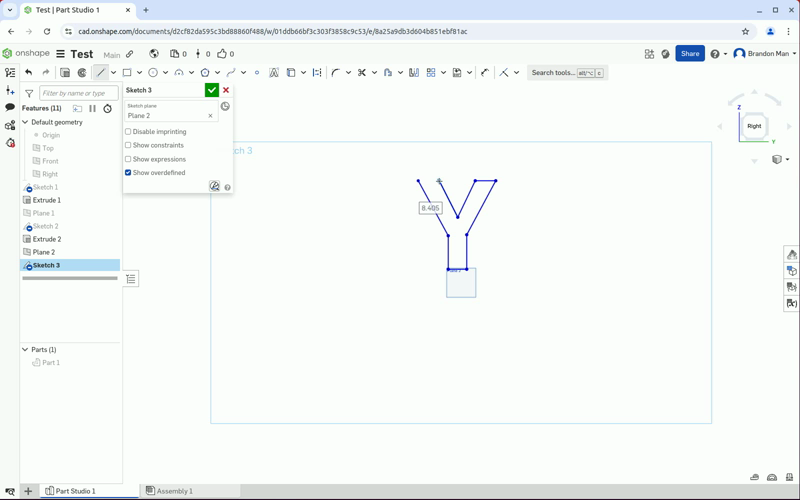
mouse_move(469, 180)
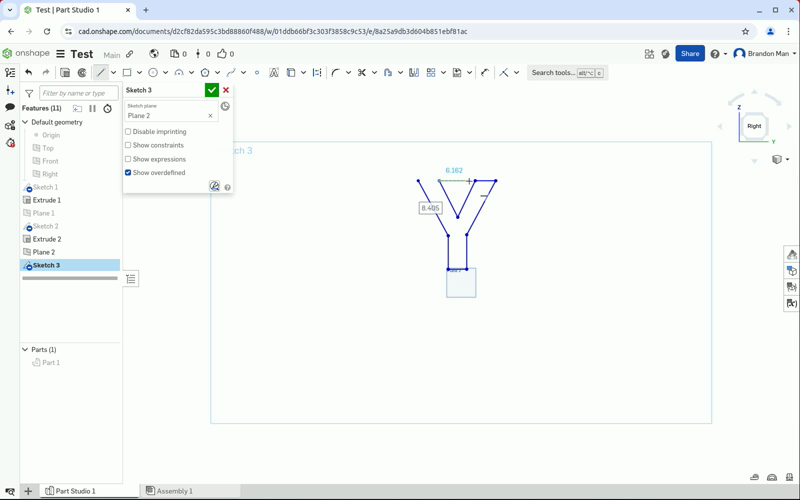
key_down(shift)
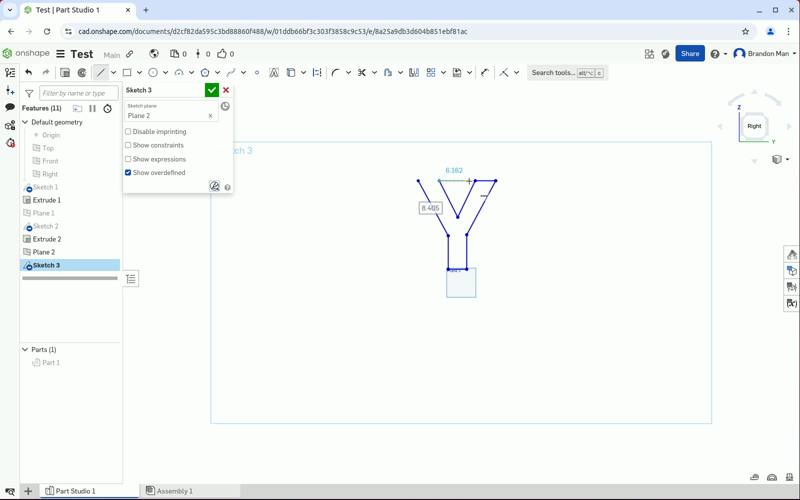
mouse_move(418, 180)
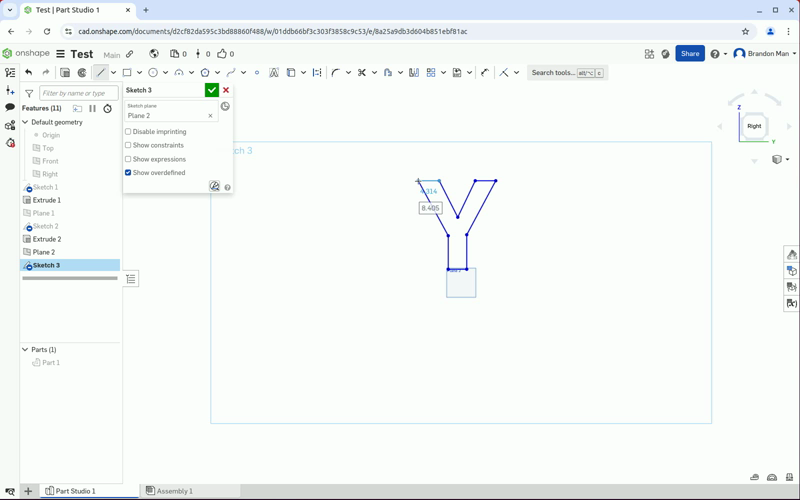
key_up(shift)
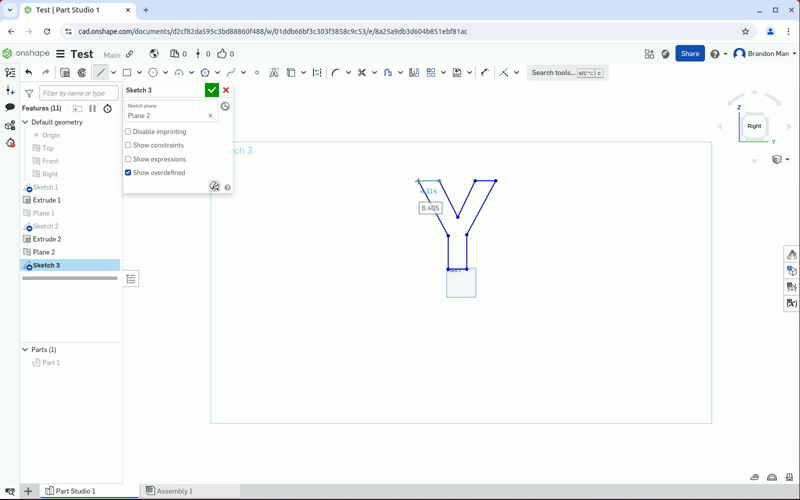
click(418, 180)
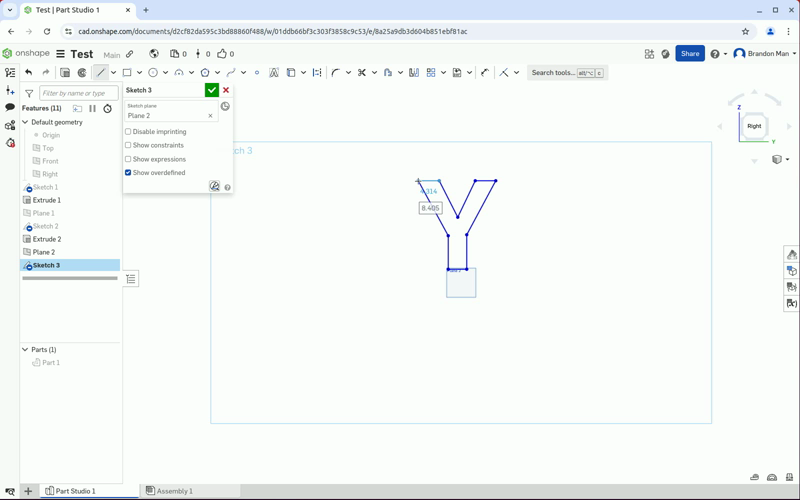
key(esc)
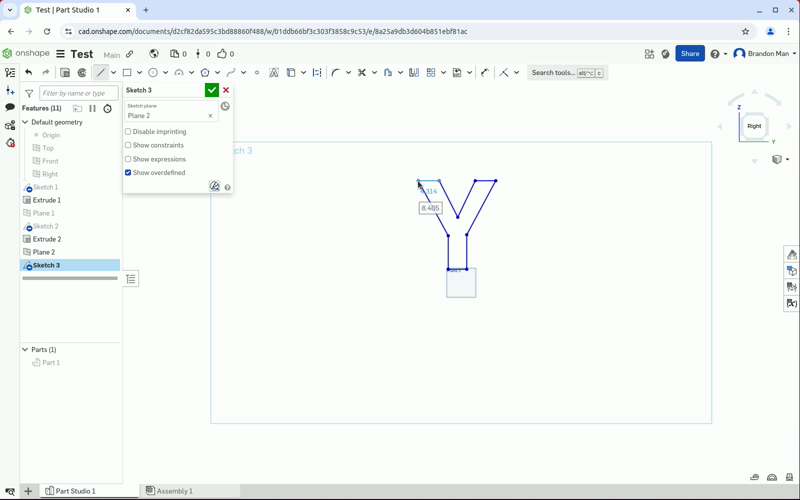
mouse_move(468, 213)
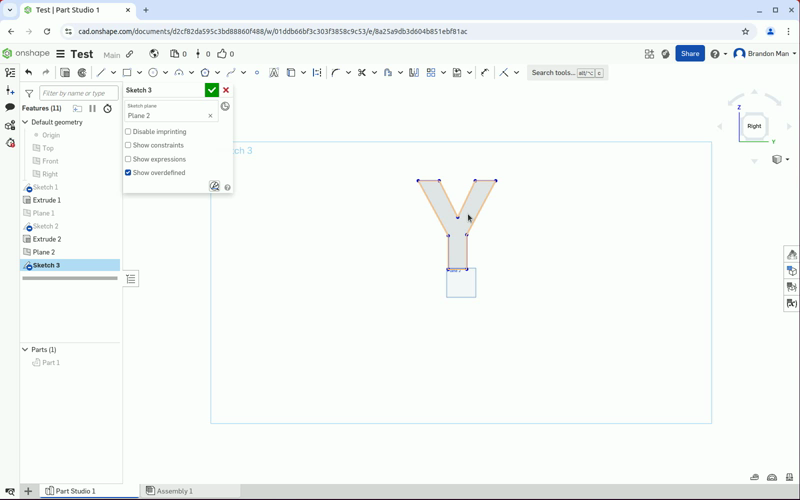
click(468, 213)
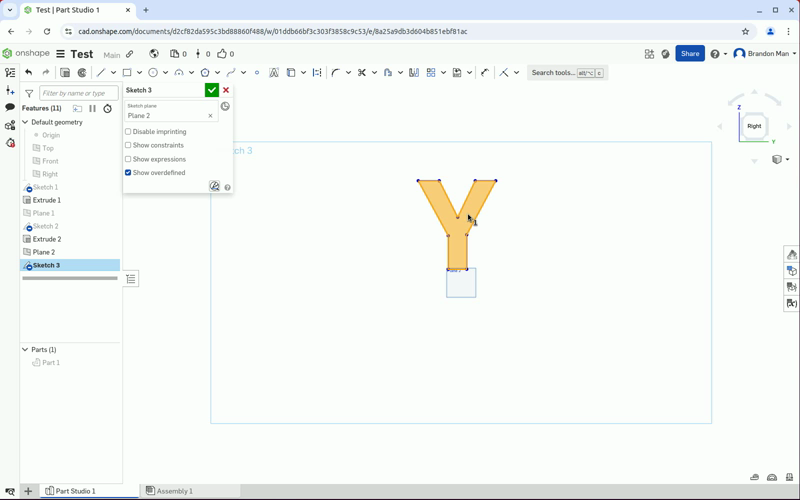
mouse_move(73, 352)
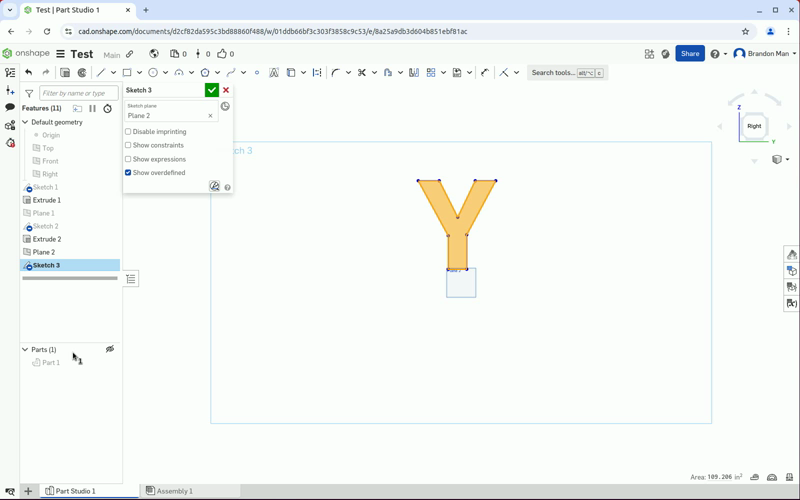
key(shift+y)
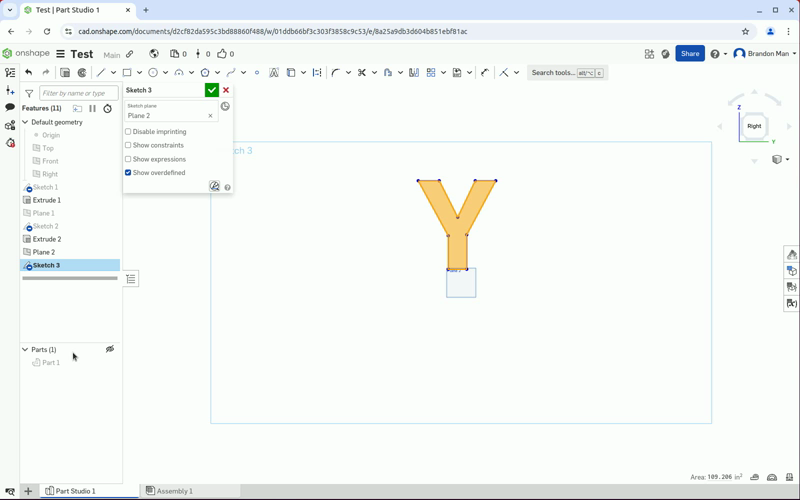
key(shift+e)
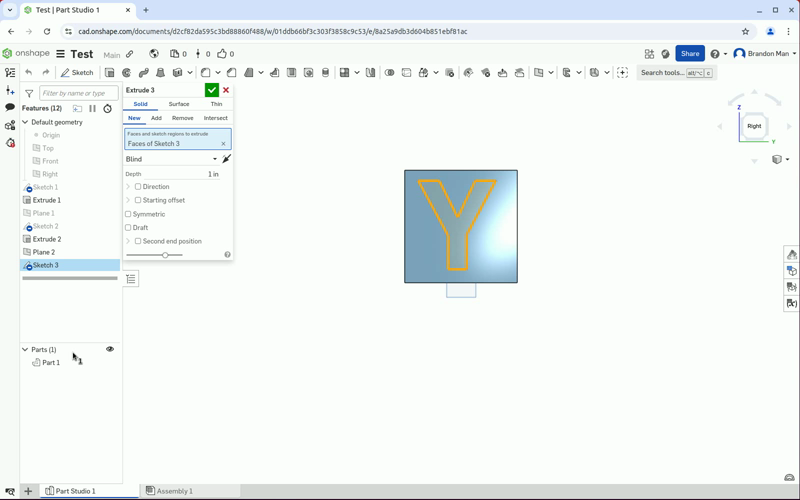
mouse_move(143, 106)
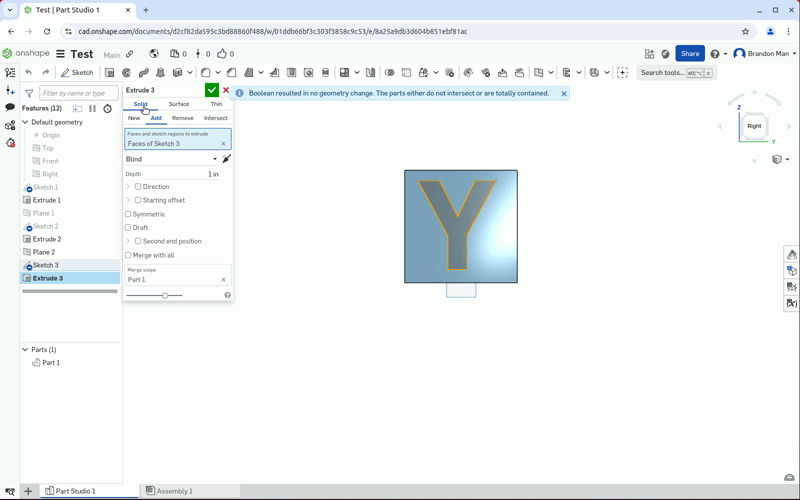
click(143, 106)
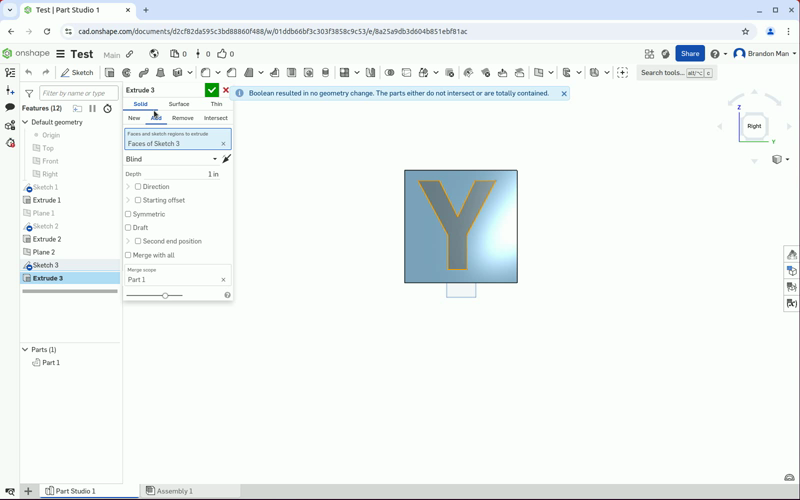
mouse_move(186, 120)
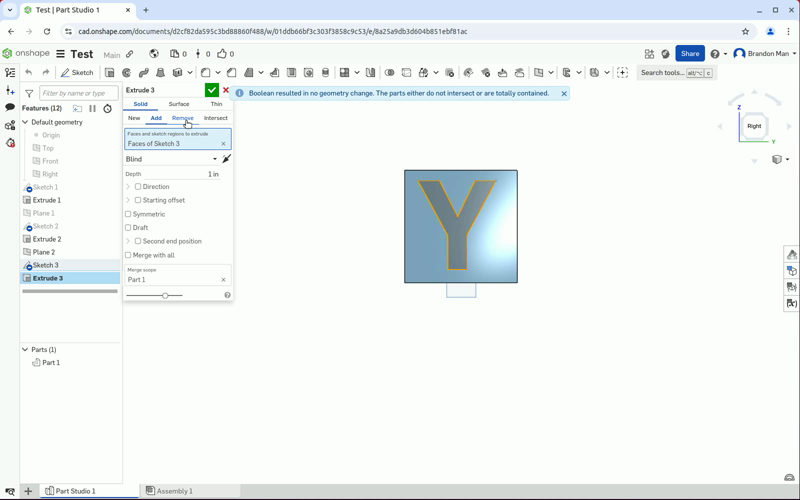
click(186, 120)
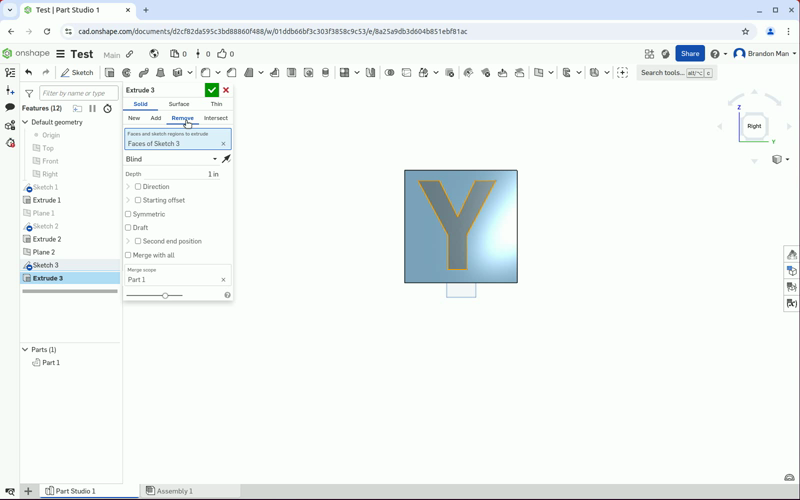
key(tab, 4)
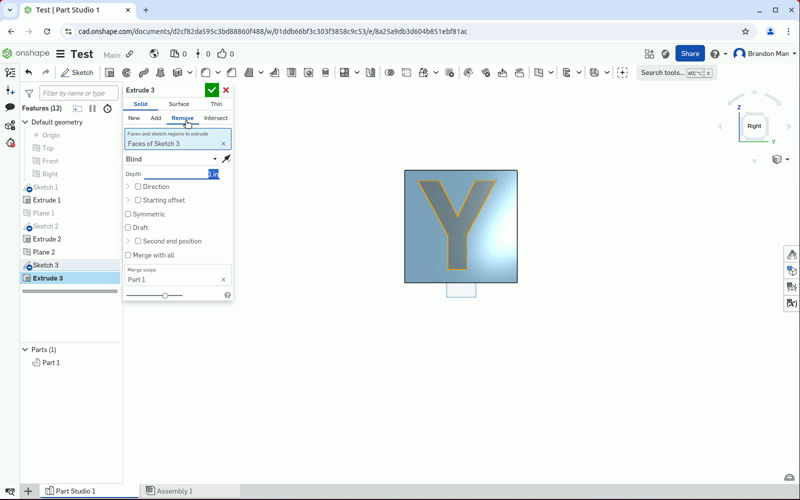
text(1.204)
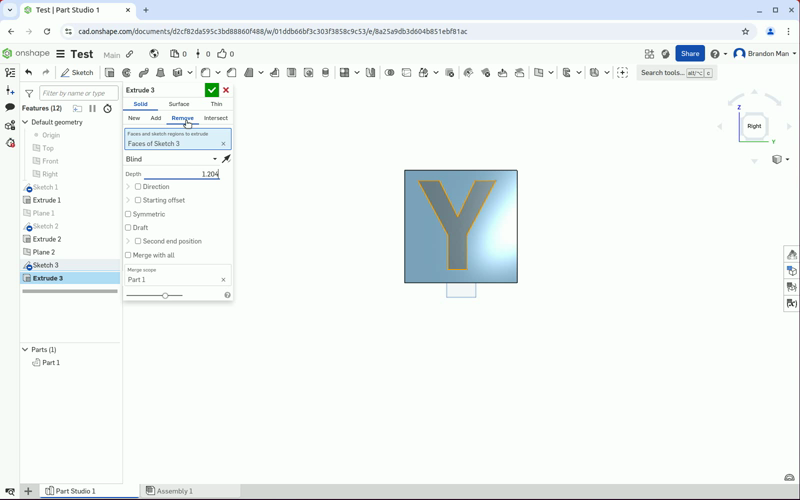
key(tab, 6)
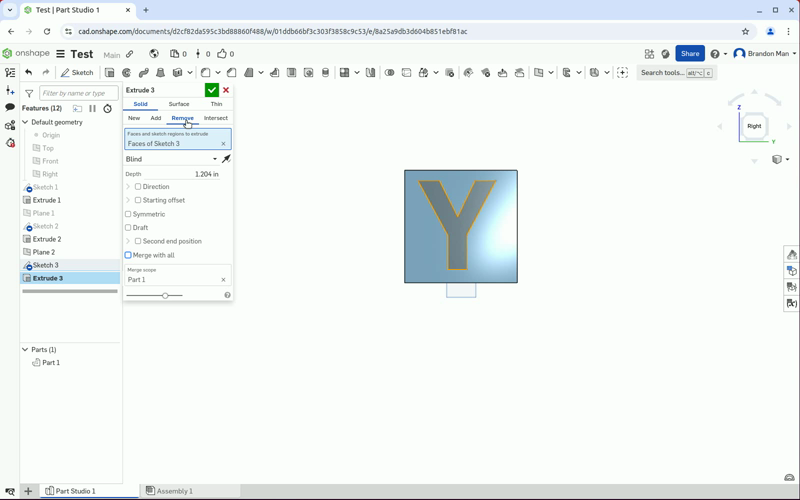
key(space)
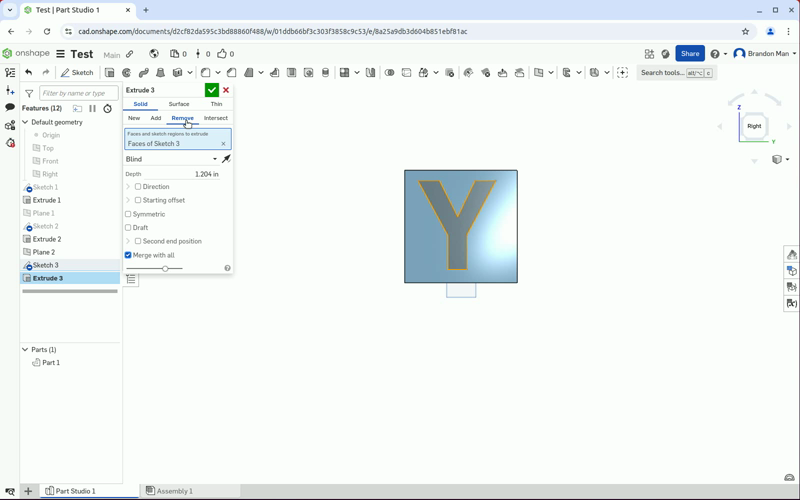
key(enter)
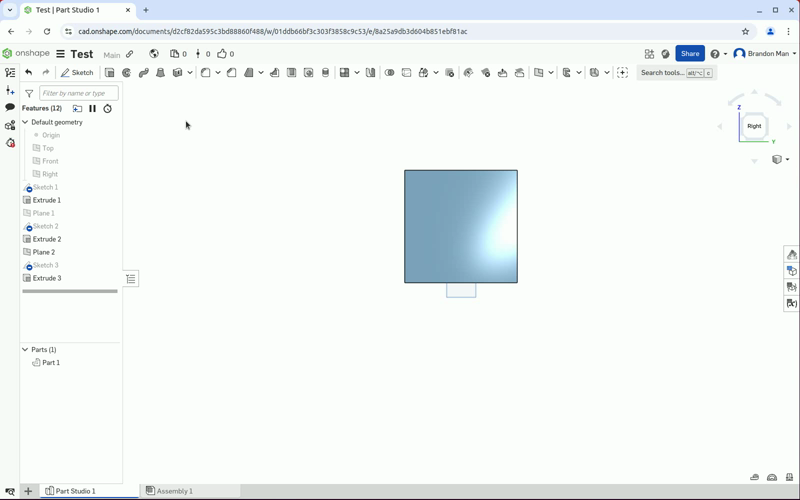
key(shift+h)
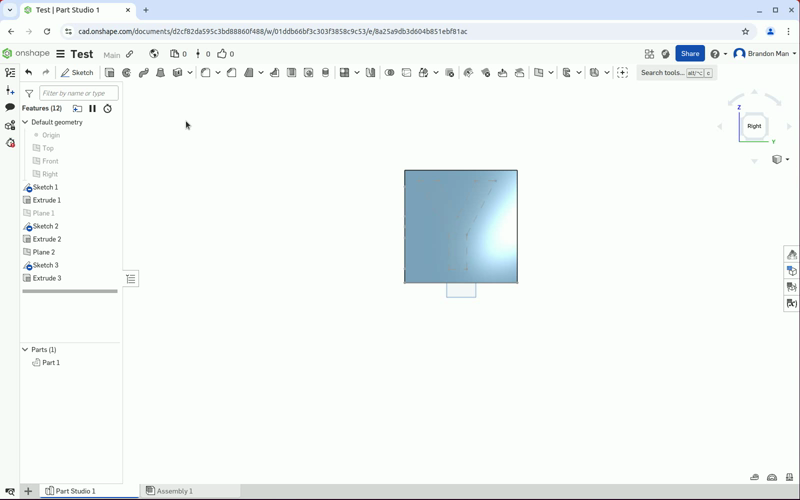
key(shift+h)
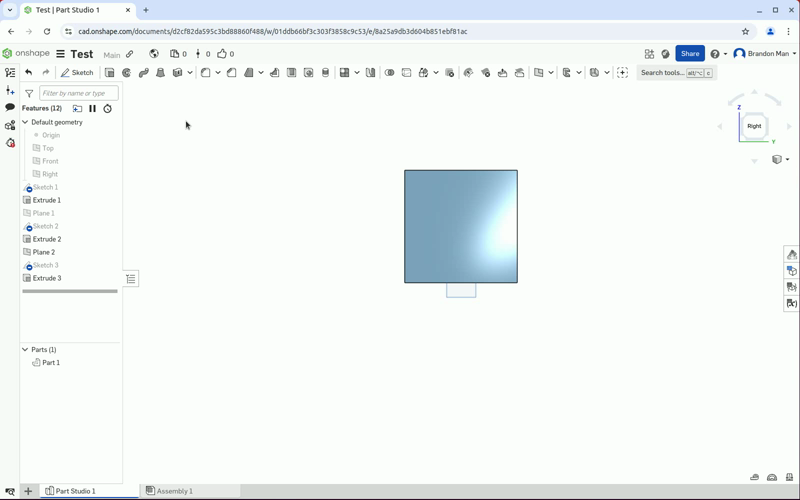
mouse_move(73, 189)
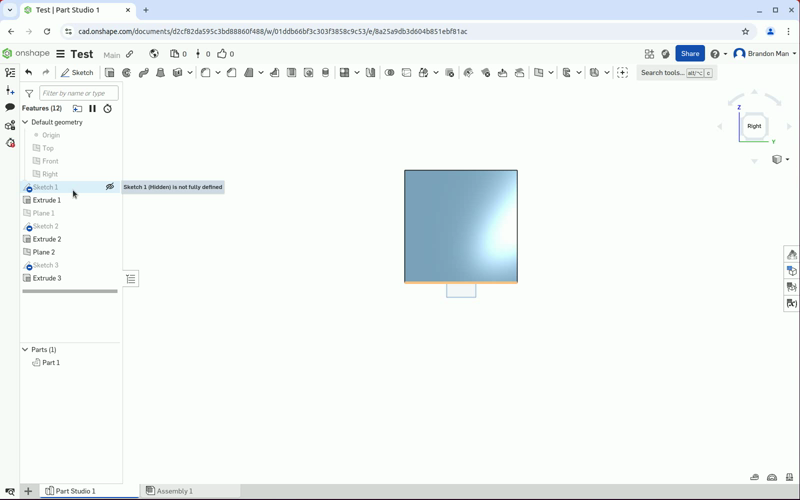
click(73, 189)
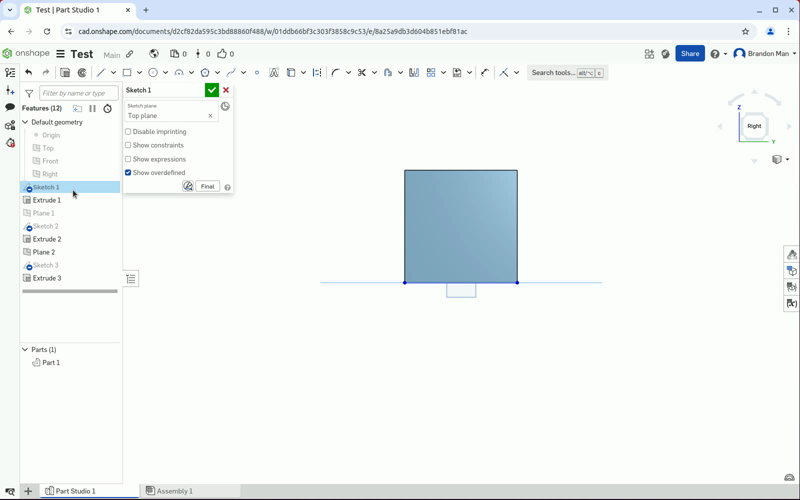
mouse_move(229, 92)
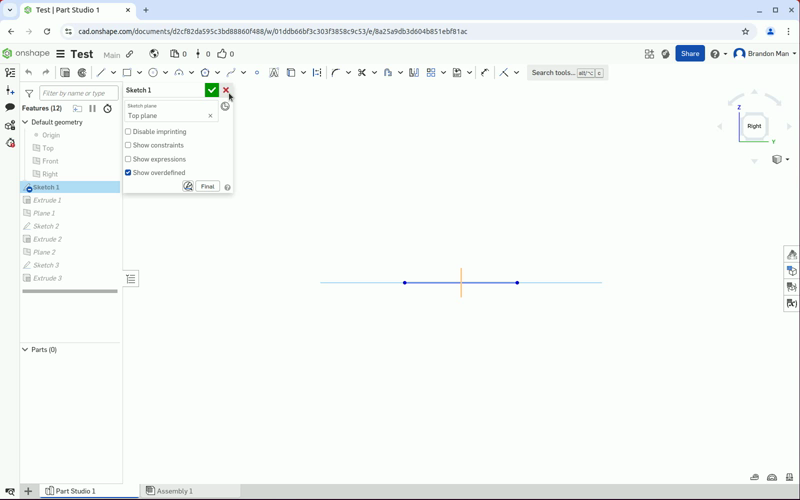
click(229, 92)
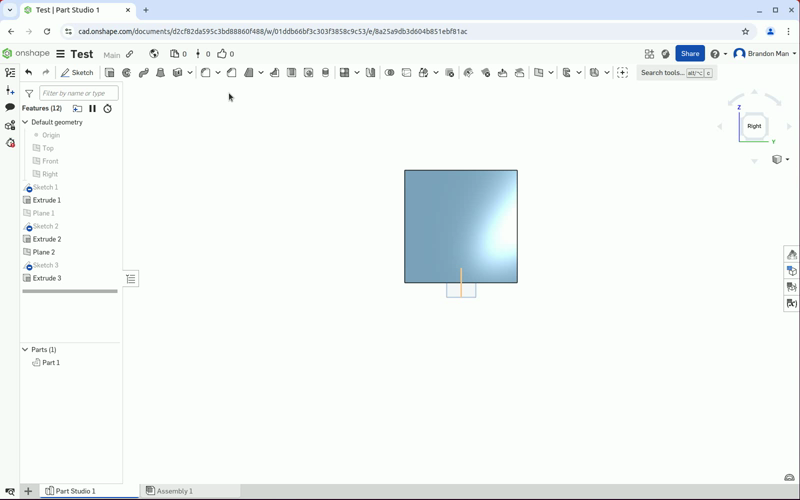
mouse_move(73, 352)
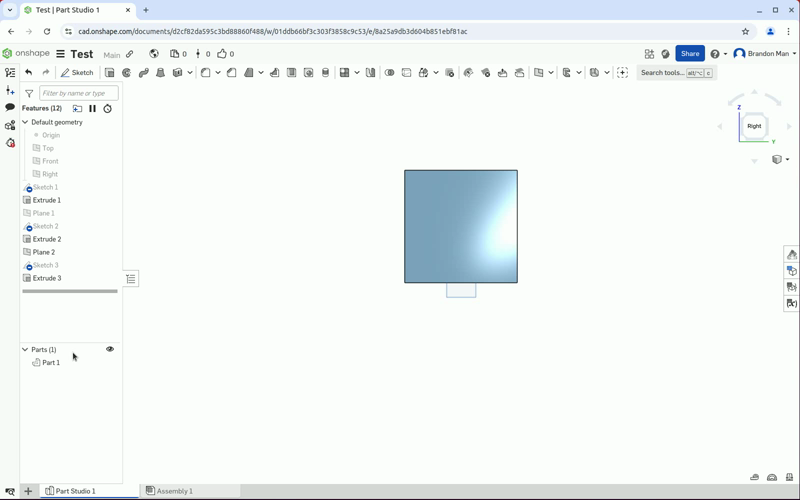
key(y)
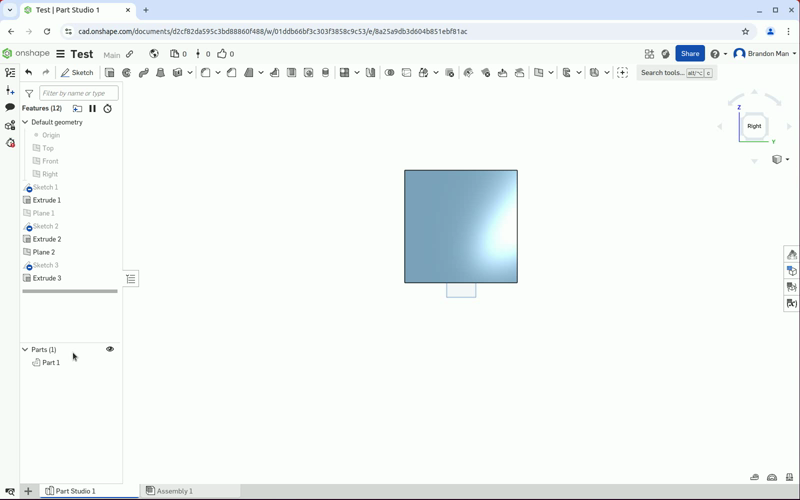
key(shift+p)
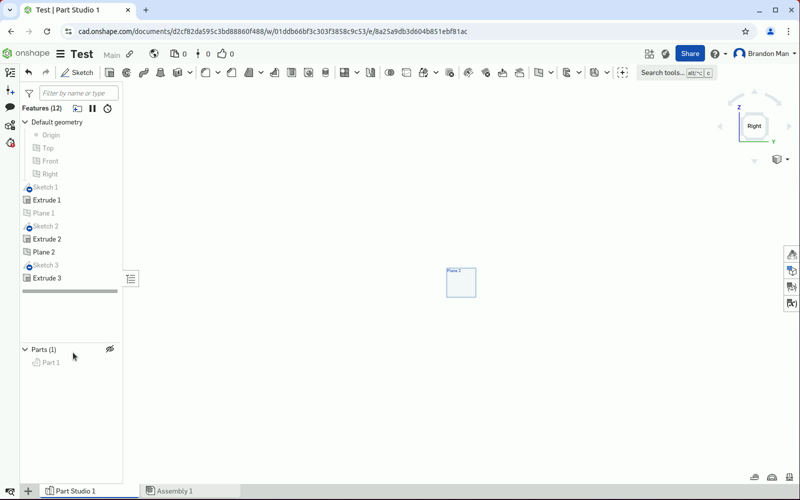
key(space)
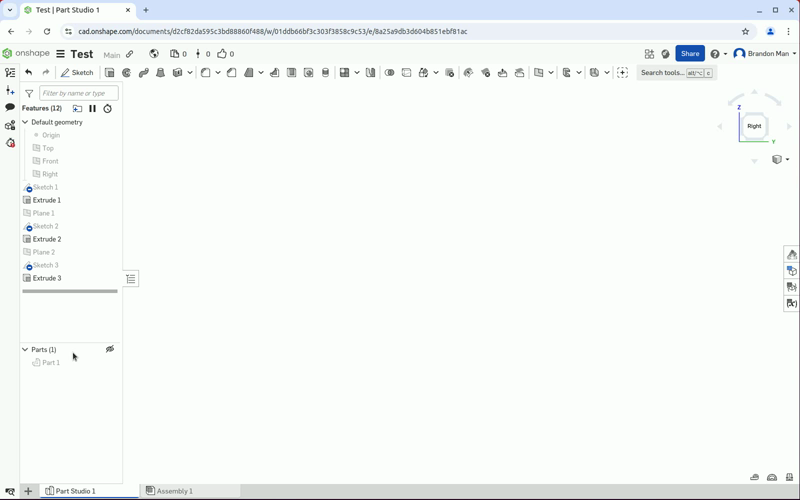
key_down(shift)
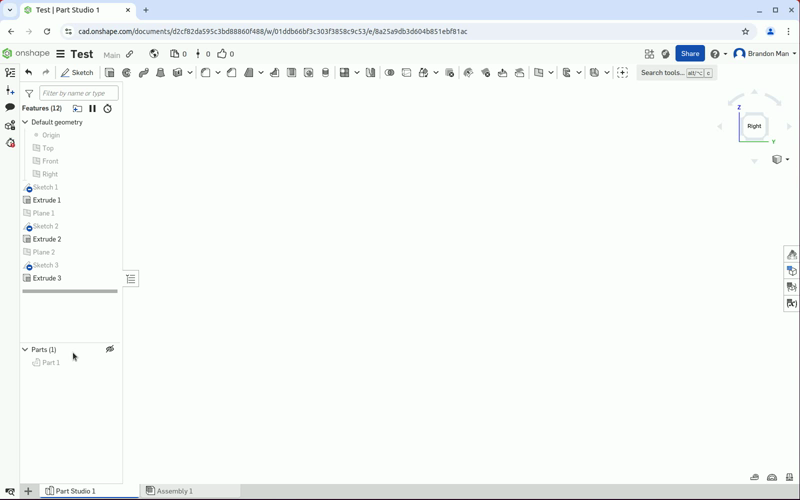
key(right)
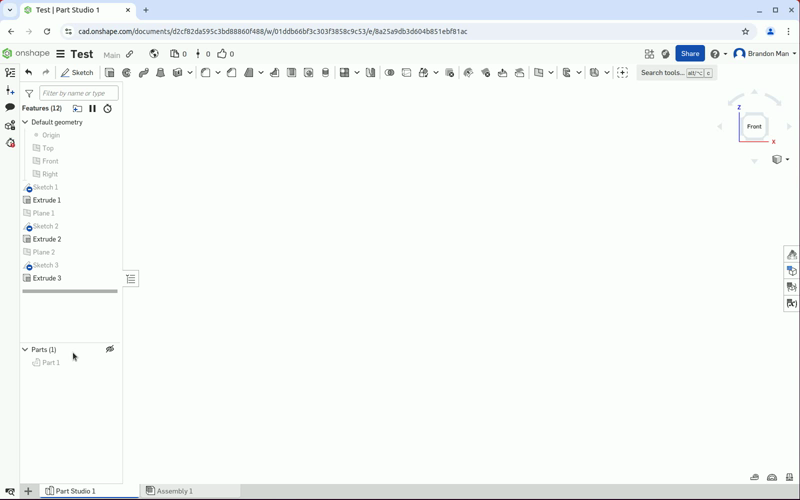
key_up(shift)
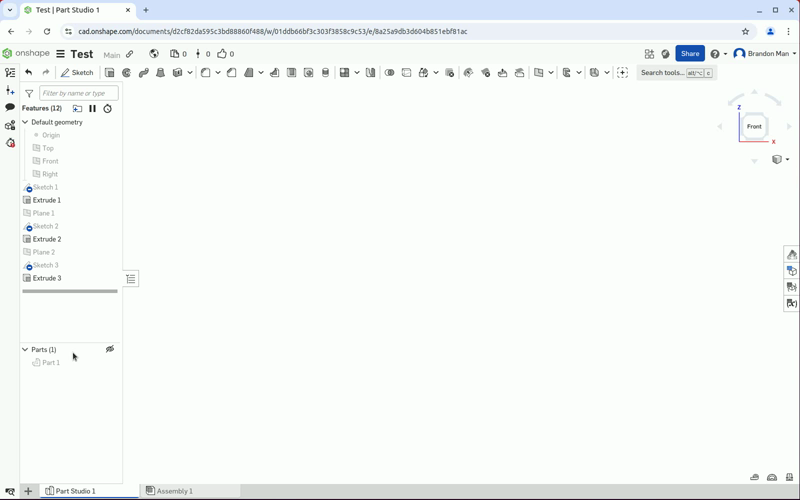
key(space)
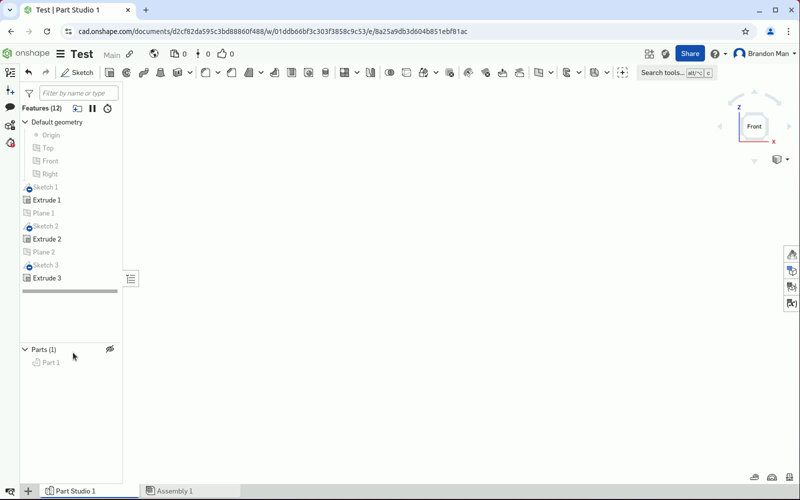
key_down(shift)
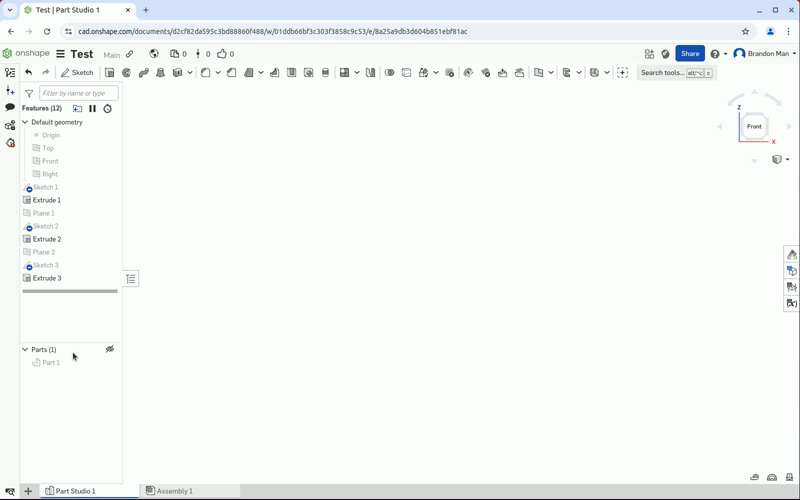
key(down)
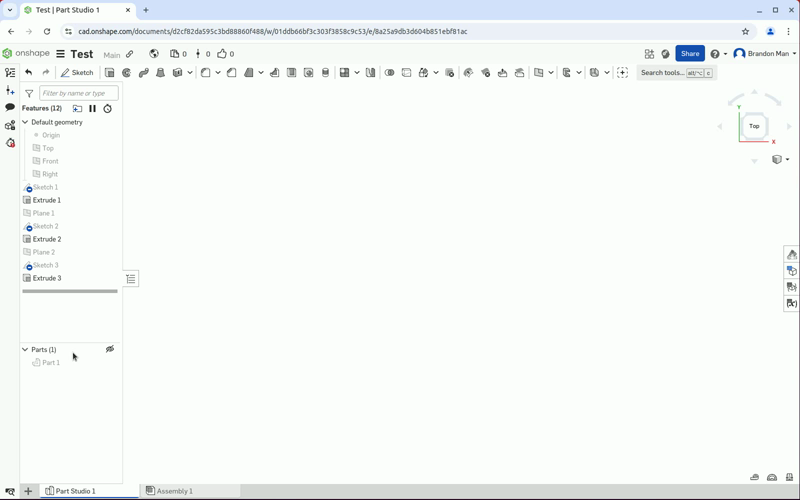
key_up(shift)
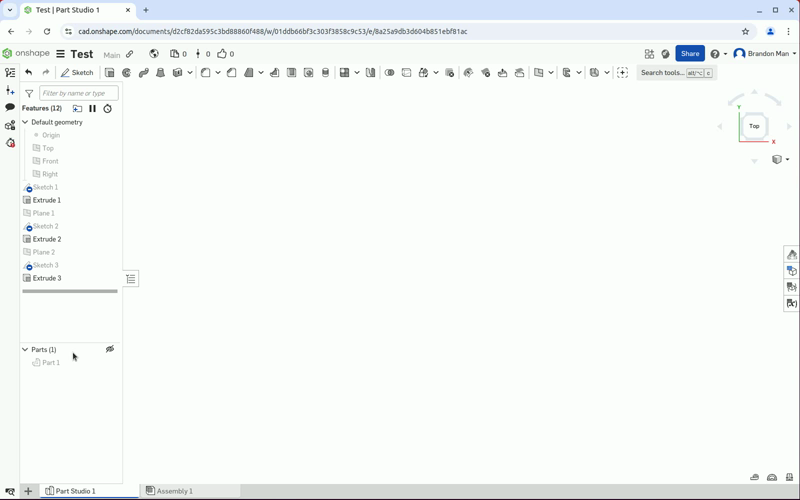
mouse_move(73, 352)
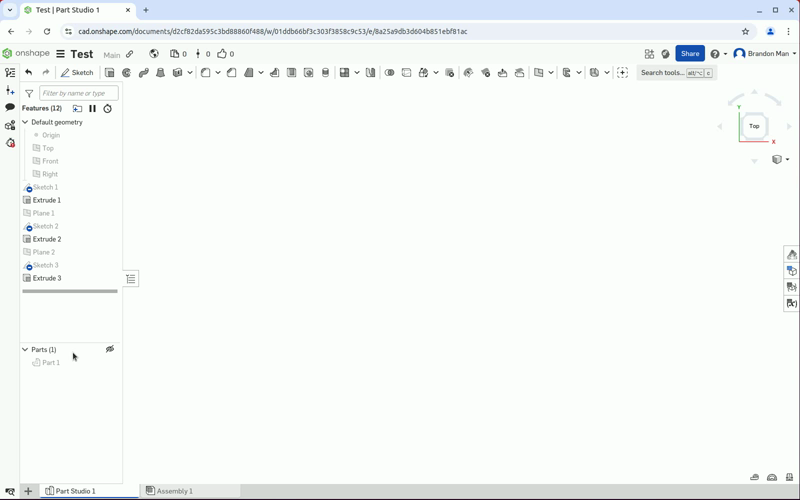
key(shift+y)
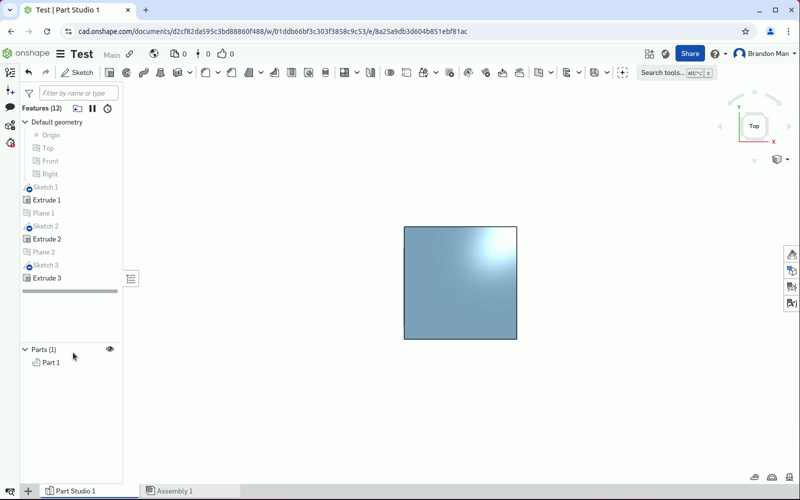
mouse_move(541, 75)
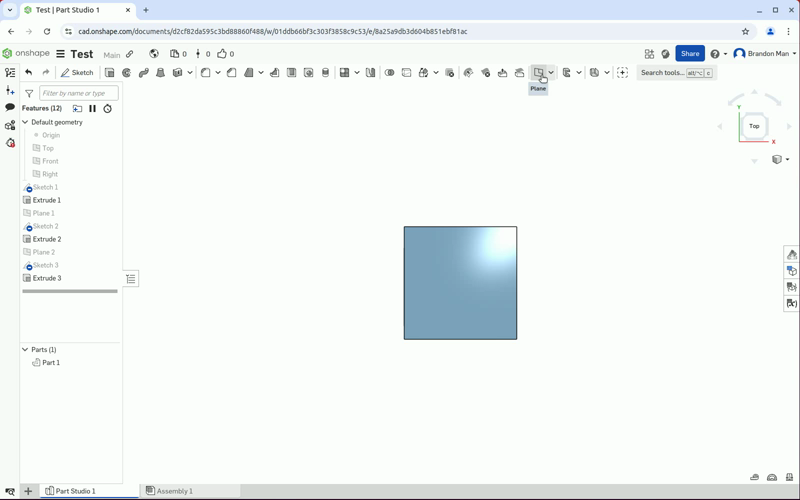
click(541, 75)
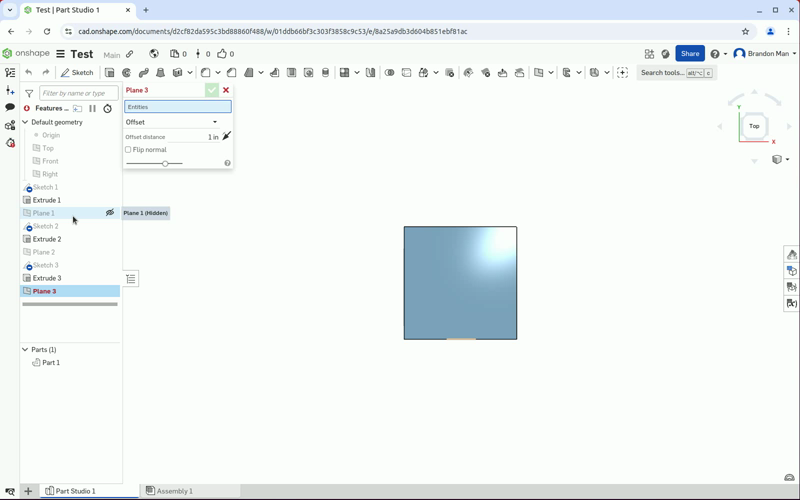
scroll(3)
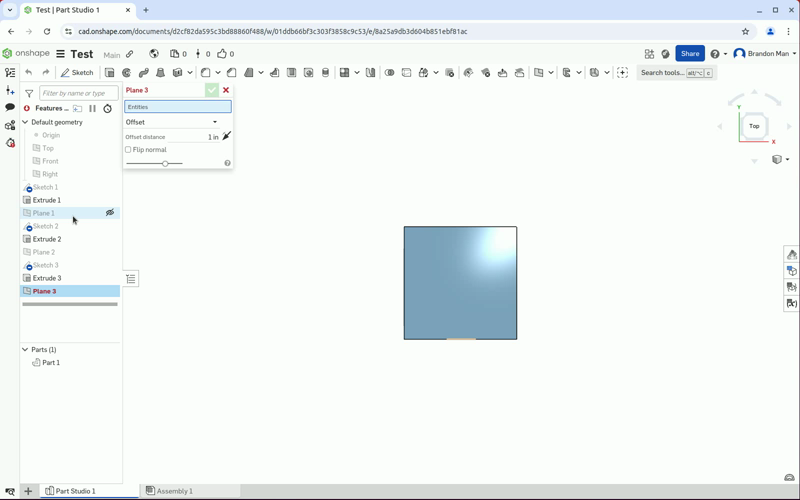
mouse_move(73, 150)
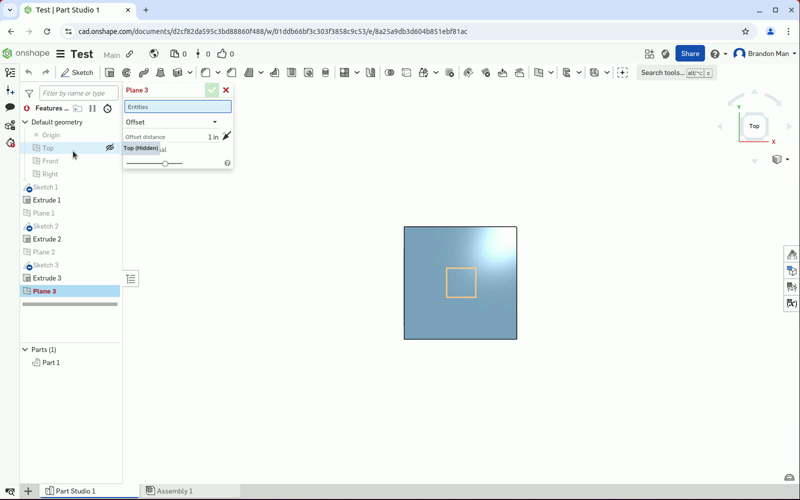
click(73, 150)
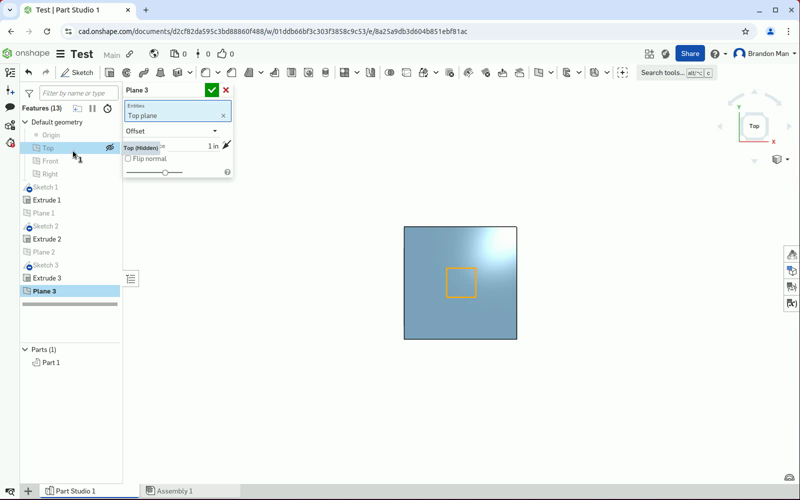
key(tab, 2)
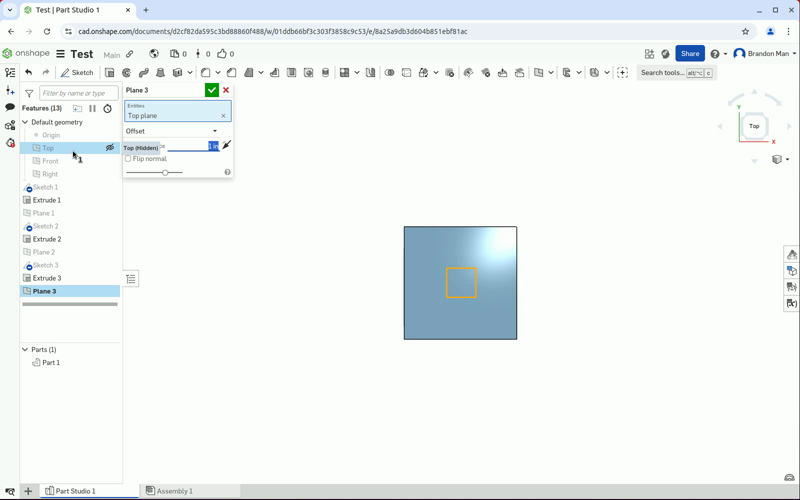
text(23.108)
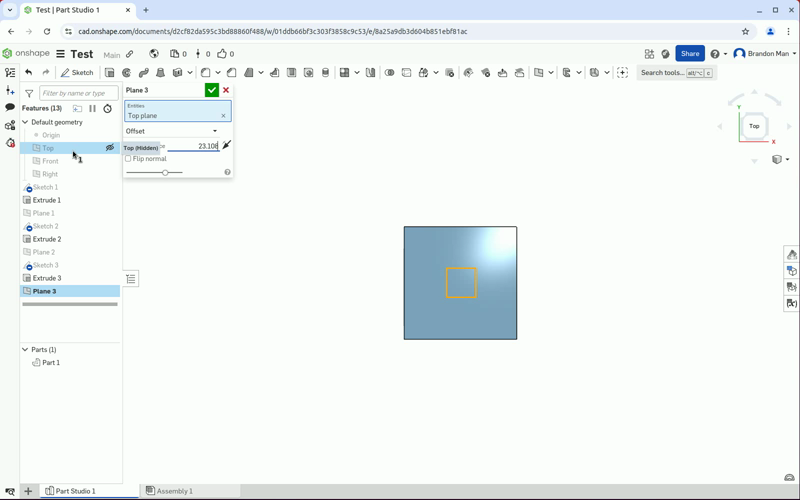
key(enter, 2)
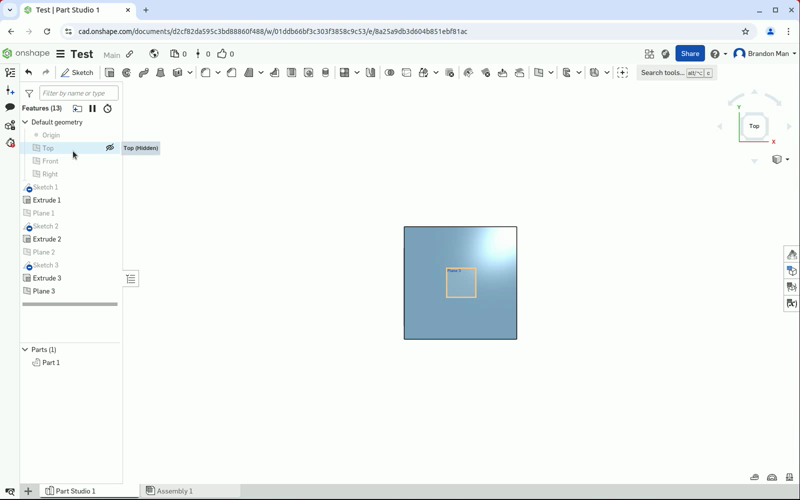
key(shift+s)
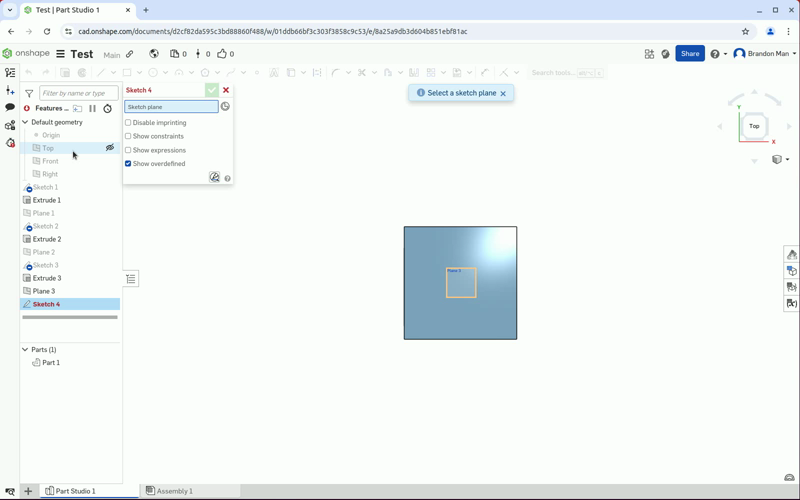
mouse_move(73, 293)
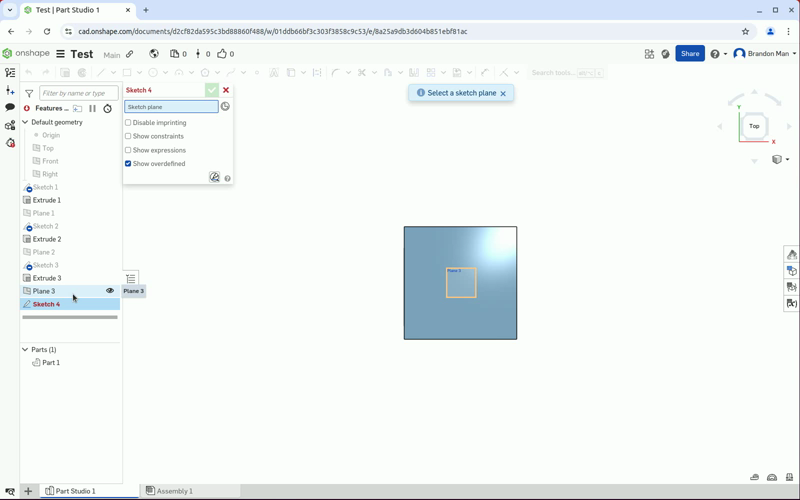
click(73, 293)
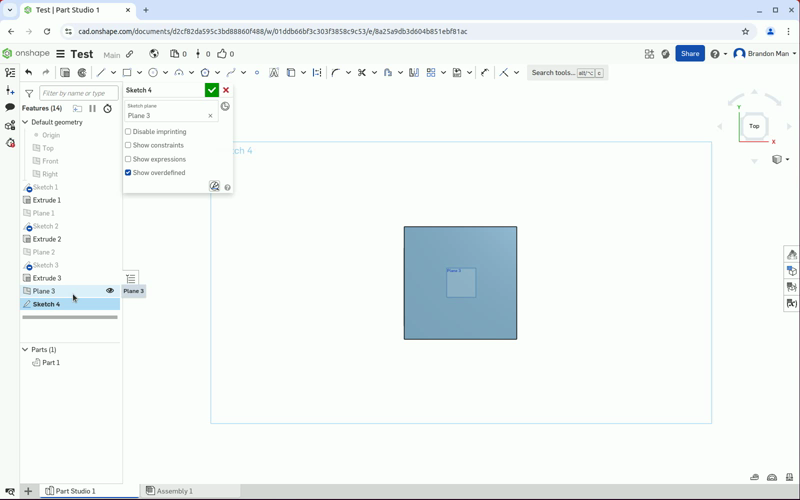
mouse_move(73, 352)
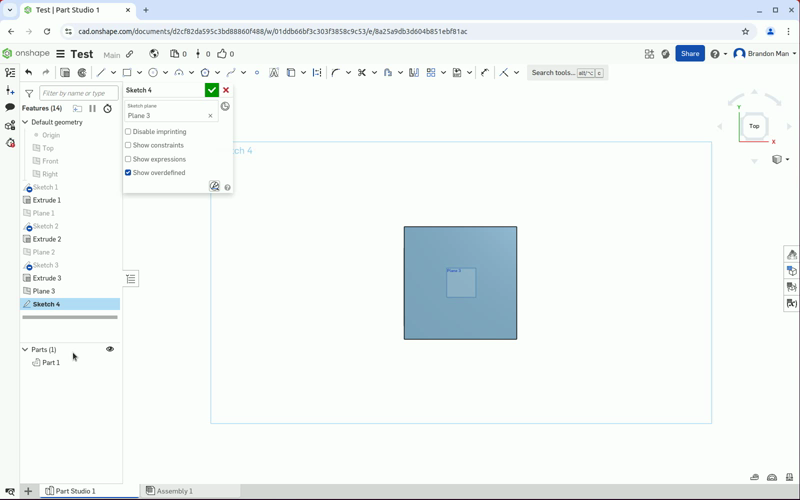
key(y)
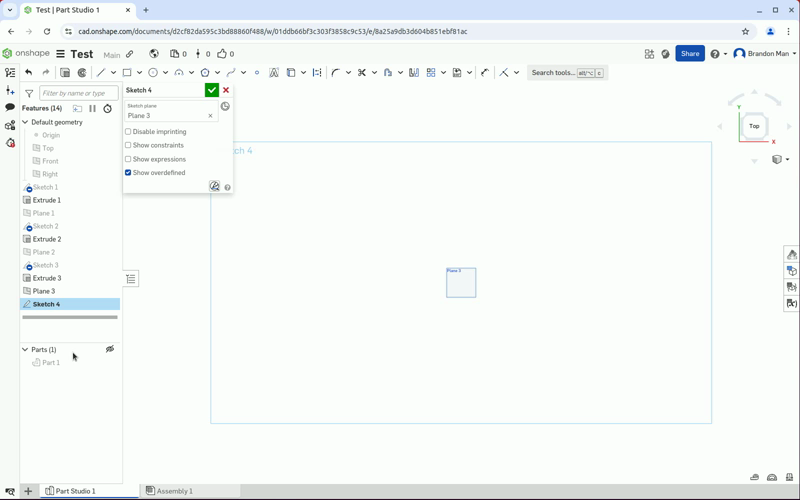
key(l)
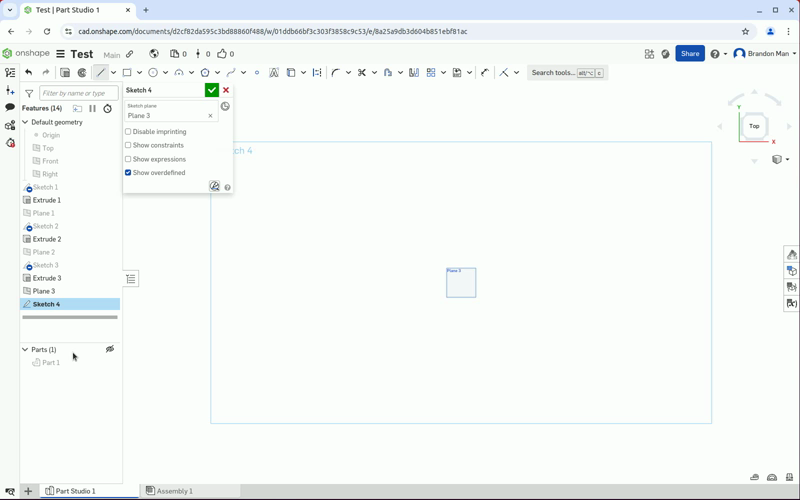
key_down(shift)
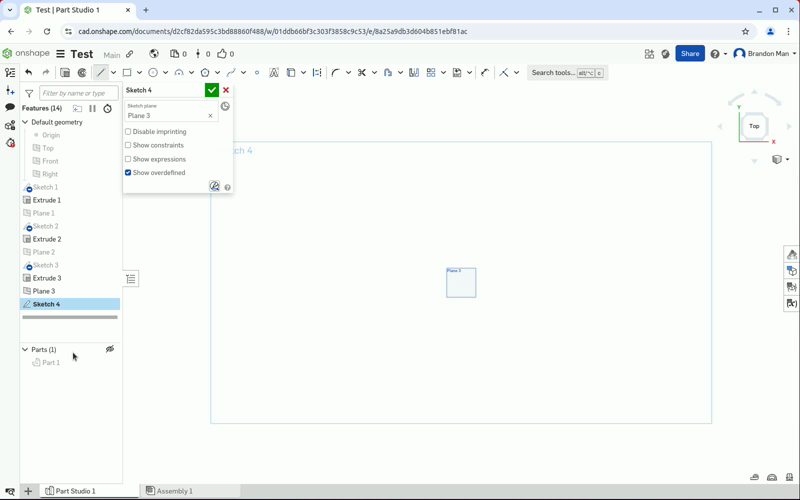
mouse_move(422, 329)
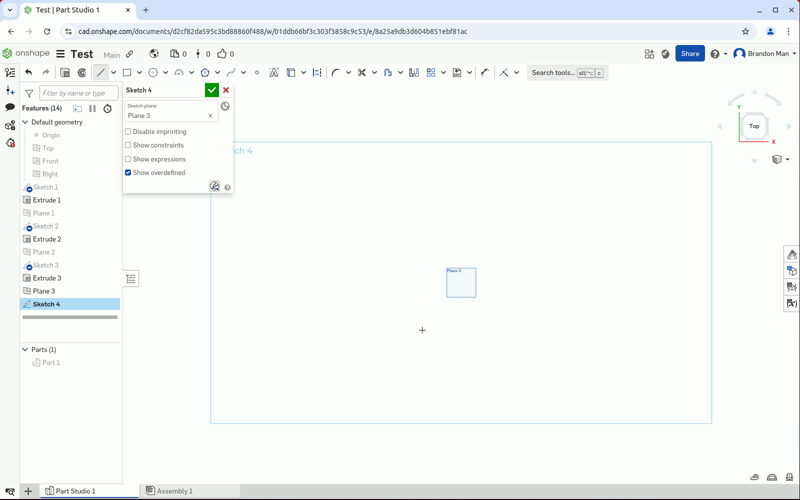
click(422, 329)
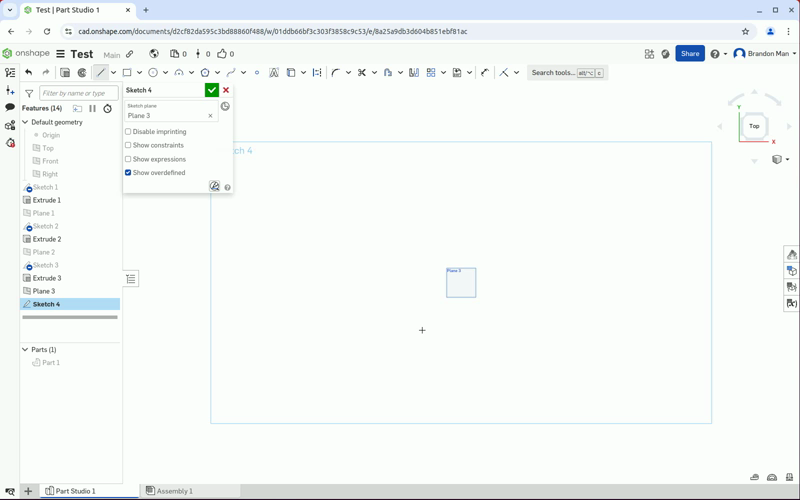
key_up(shift)
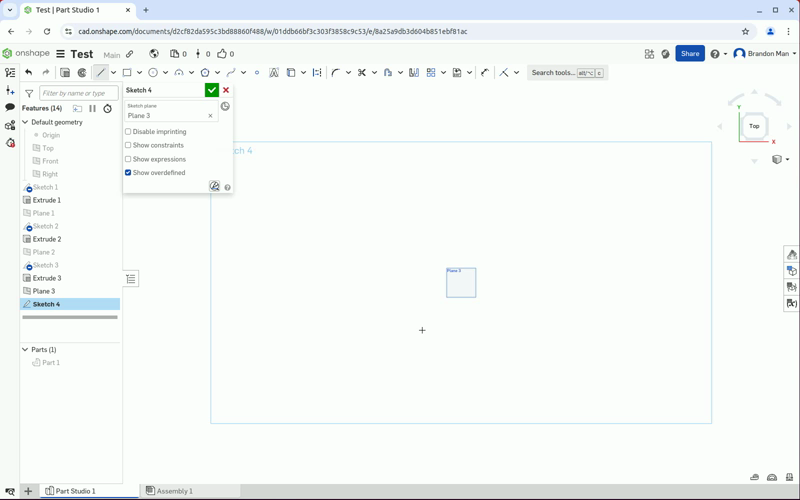
key_down(shift)
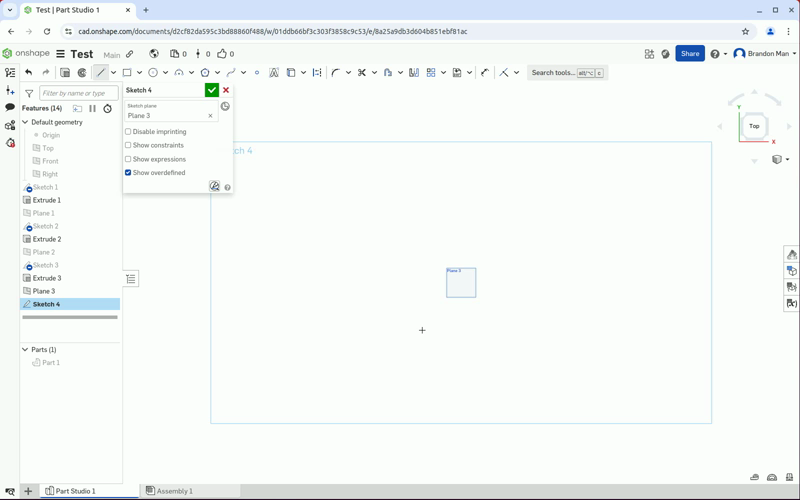
mouse_move(495, 329)
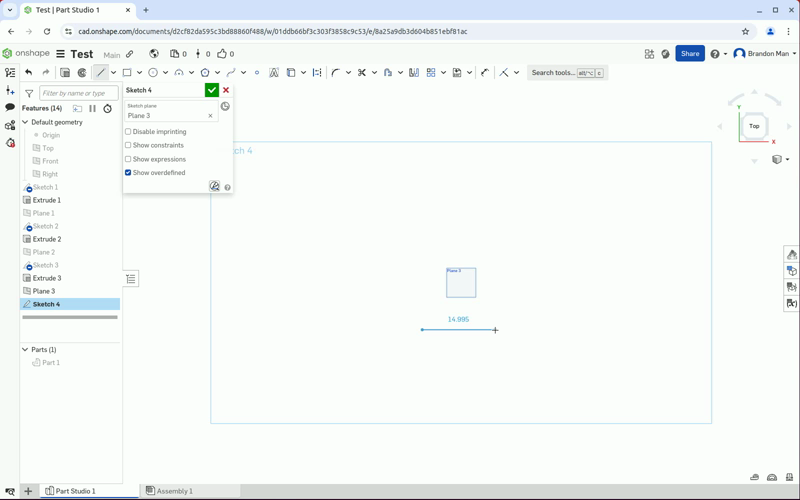
click(495, 329)
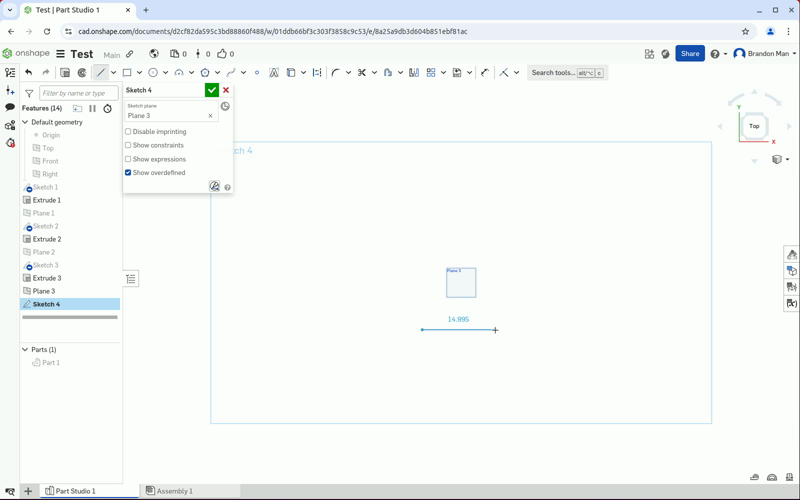
key_up(shift)
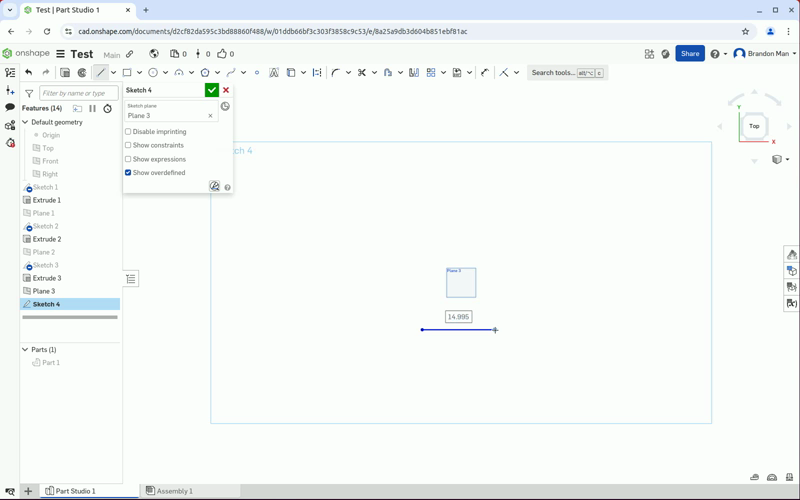
key_down(shift)
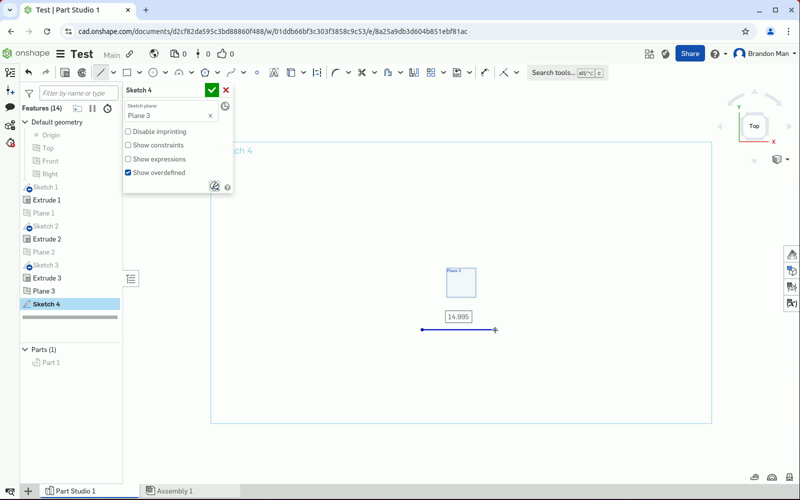
mouse_move(525, 329)
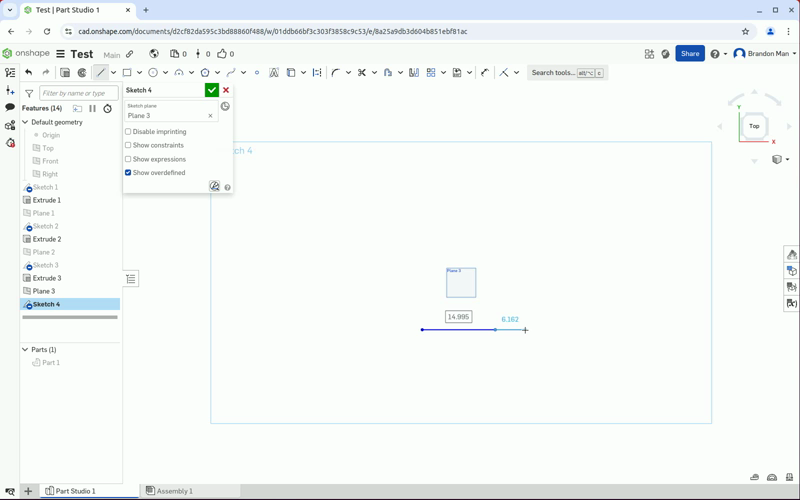
mouse_move(495, 312)
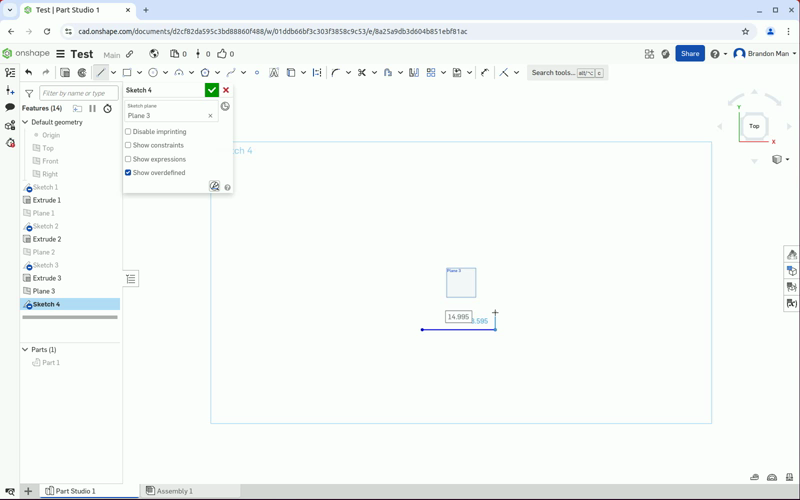
click(495, 312)
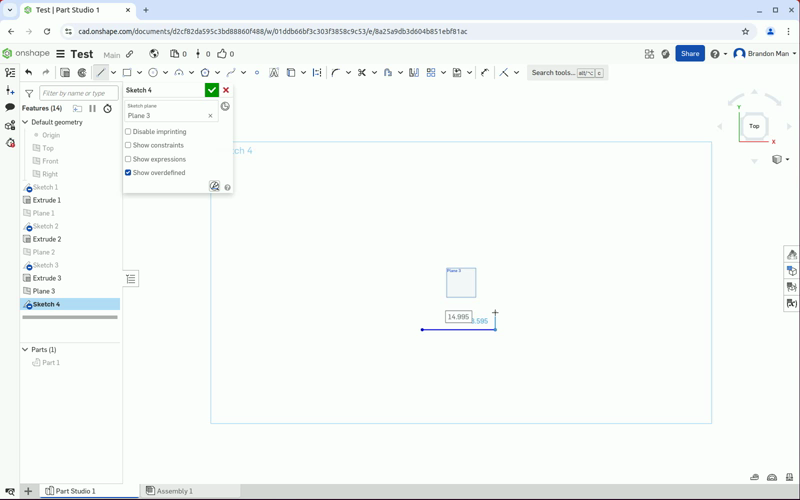
key_up(shift)
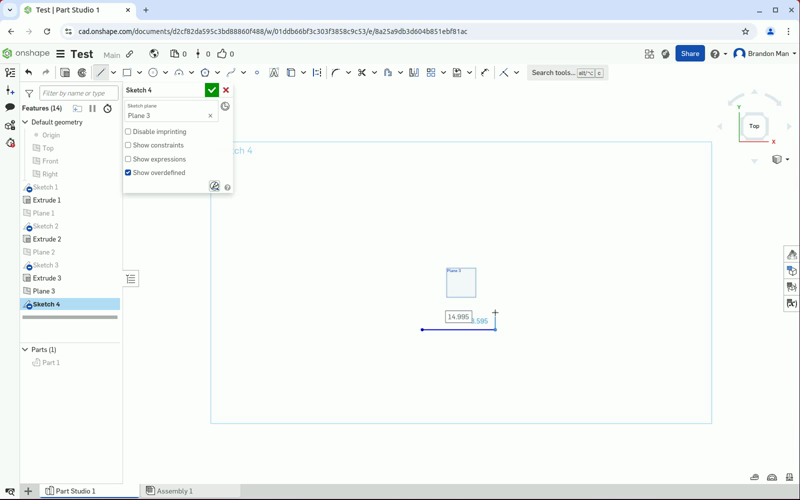
key_down(shift)
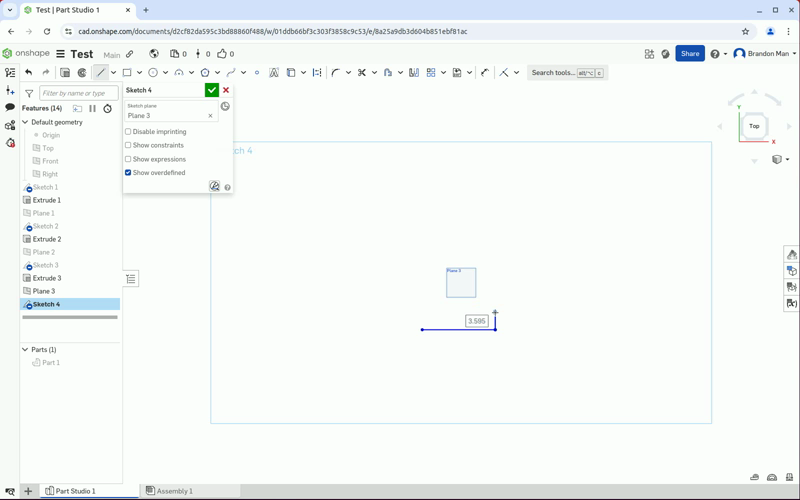
mouse_move(525, 312)
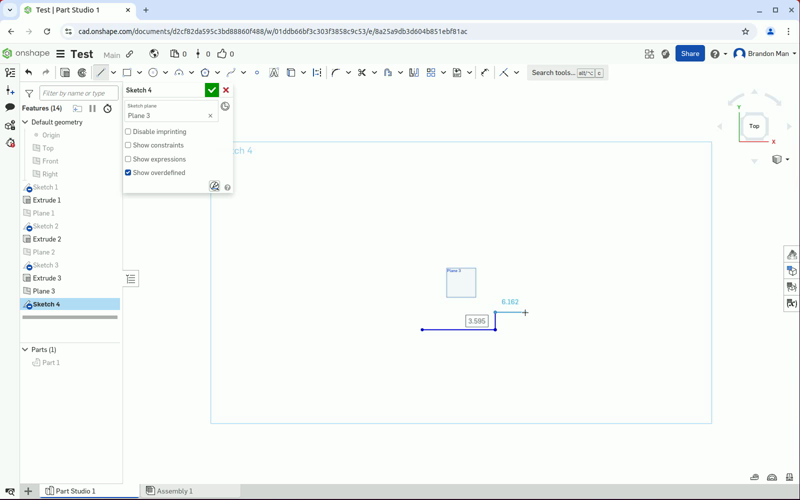
mouse_move(446, 312)
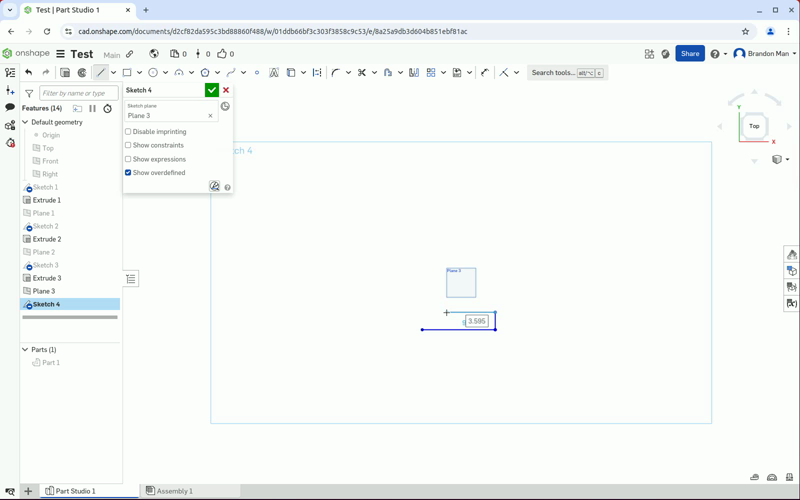
click(446, 312)
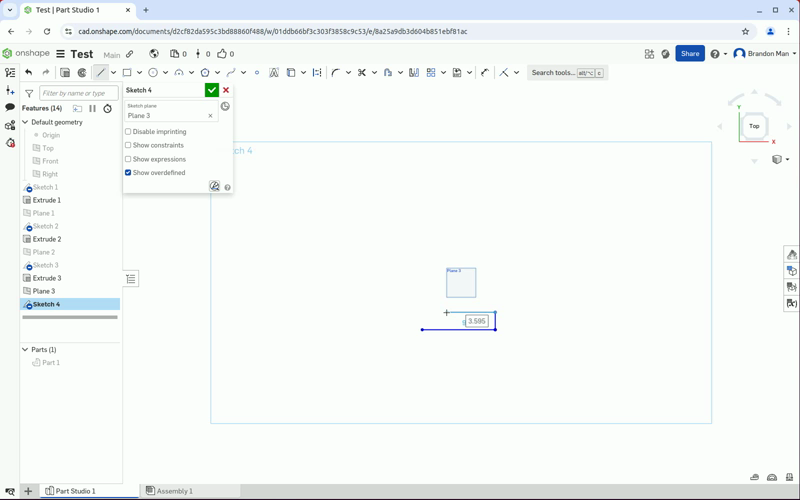
key_up(shift)
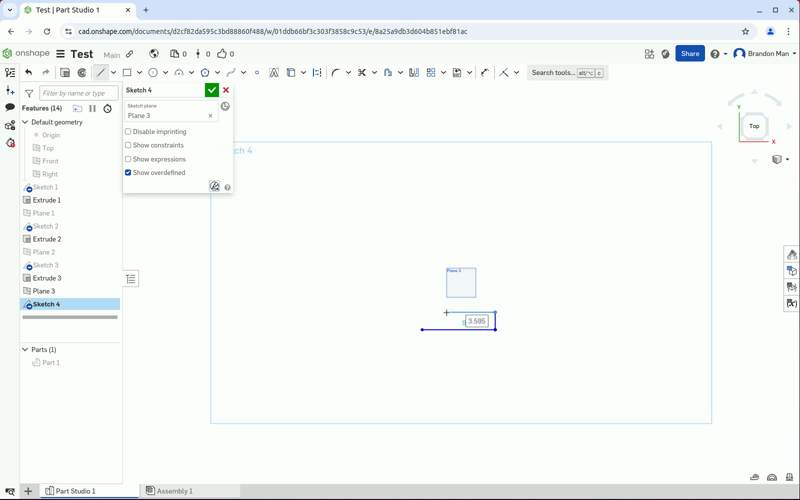
key_down(shift)
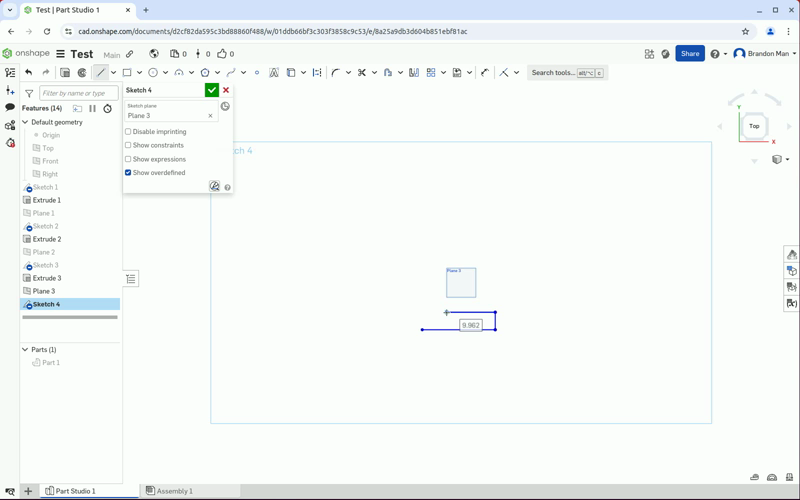
mouse_move(492, 245)
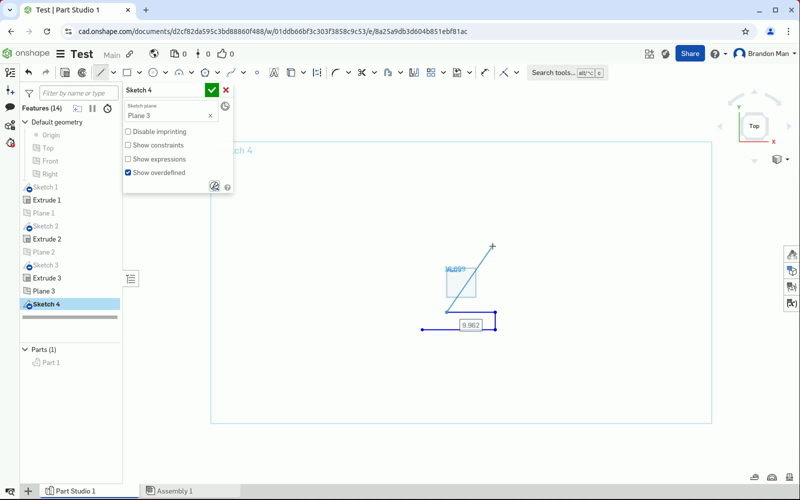
click(492, 245)
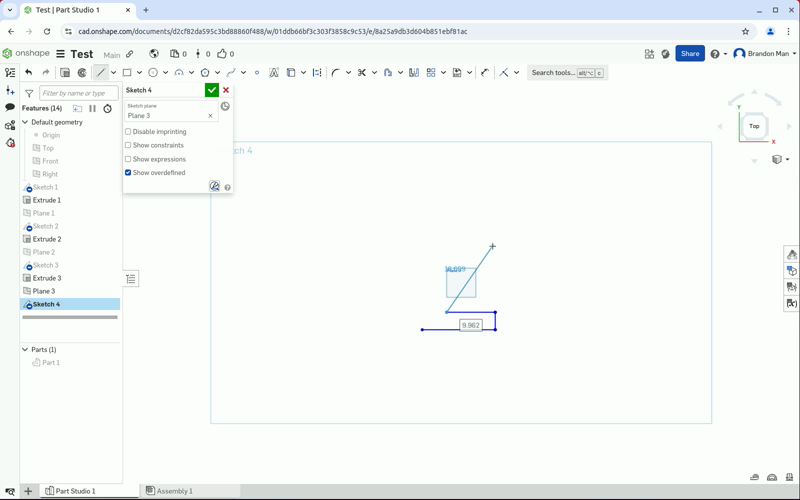
key_up(shift)
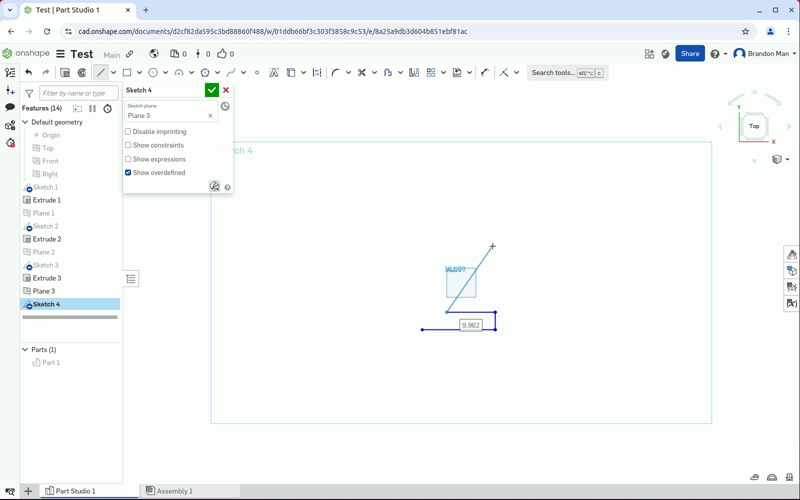
key_down(shift)
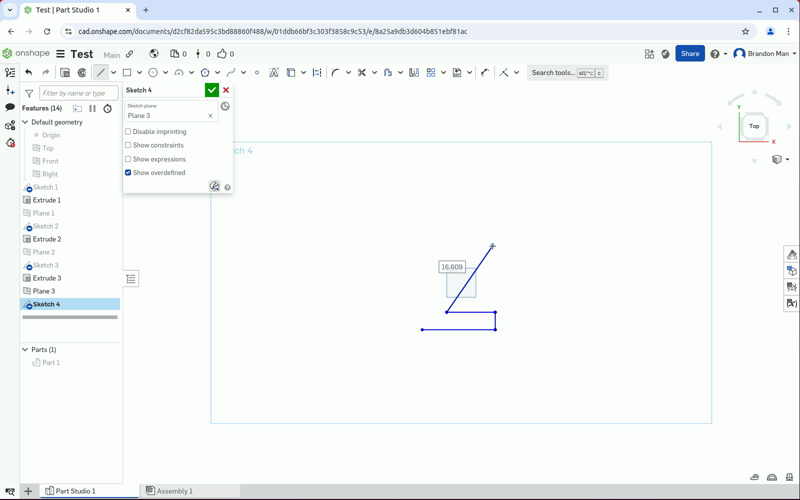
mouse_move(522, 245)
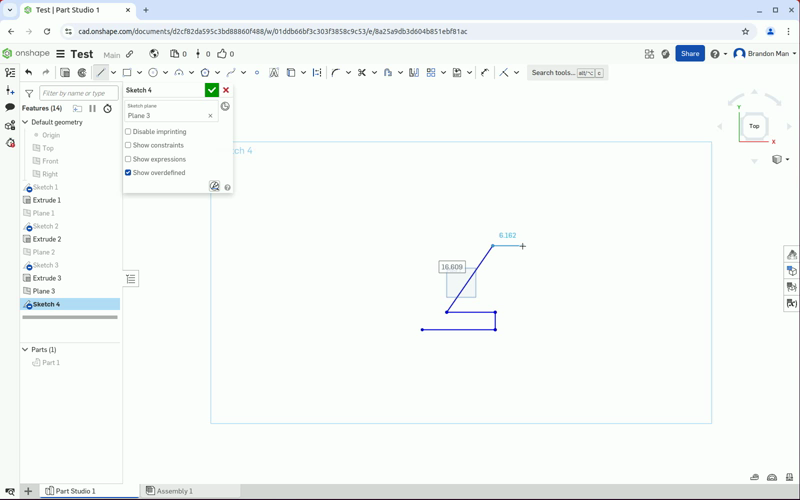
mouse_move(492, 232)
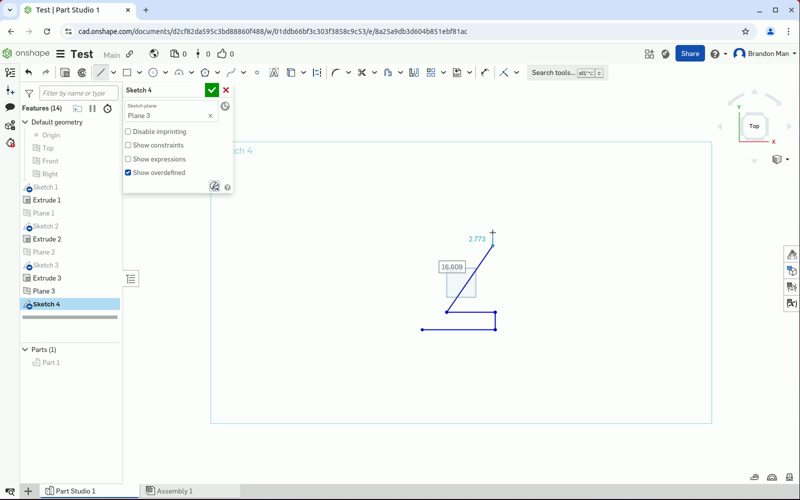
click(492, 232)
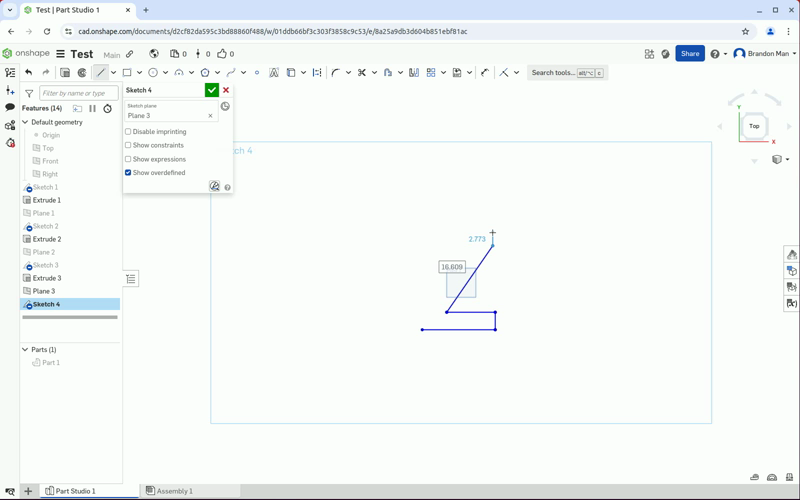
key_up(shift)
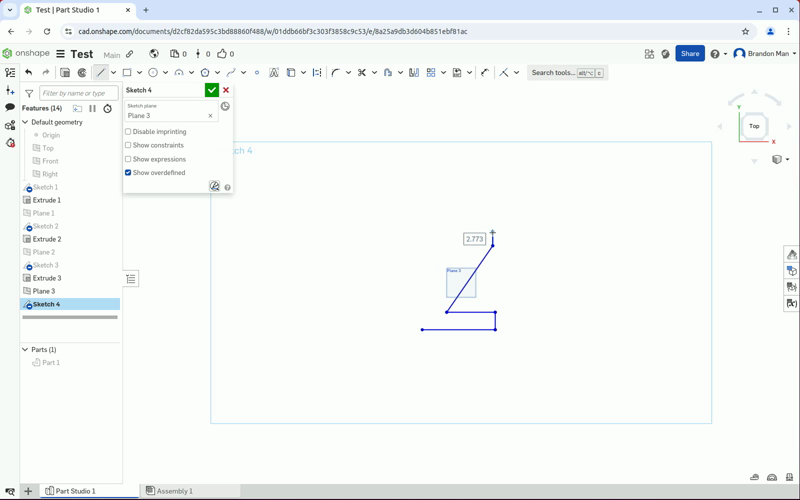
key_down(shift)
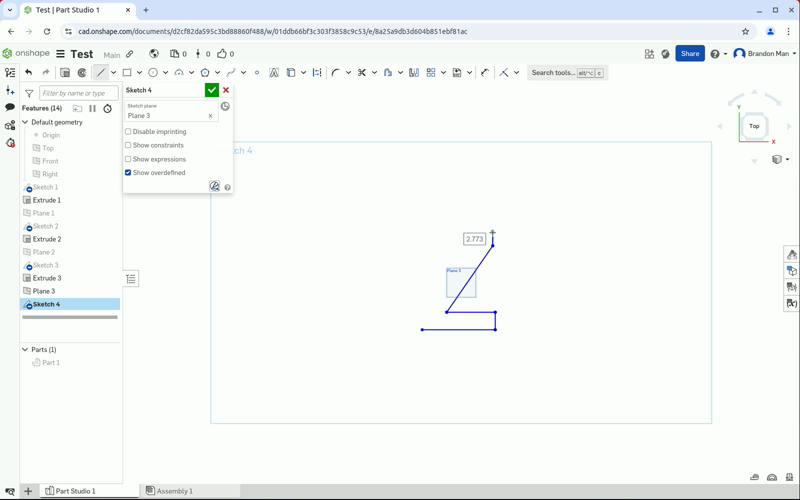
mouse_move(422, 232)
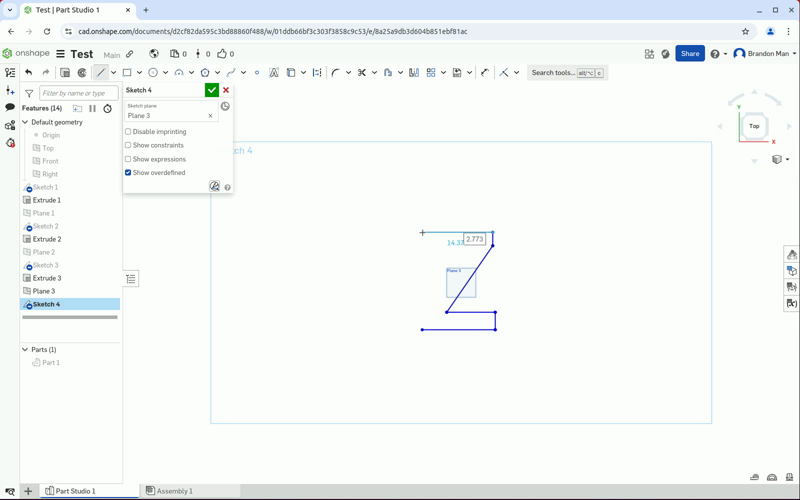
click(422, 232)
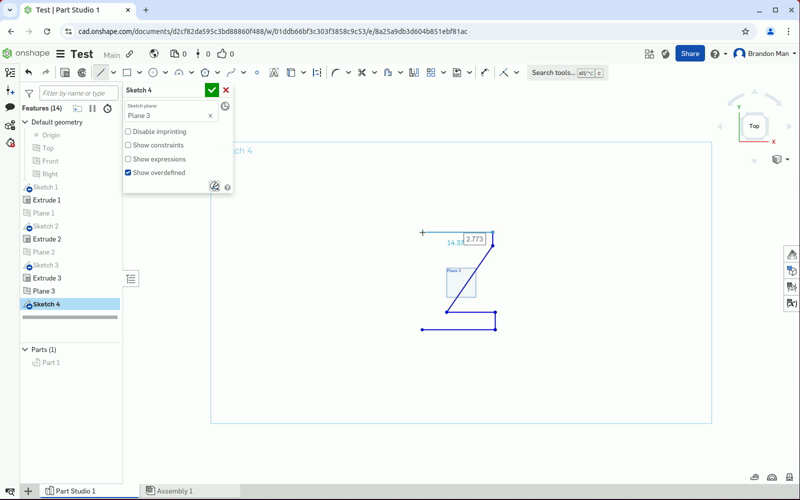
key_up(shift)
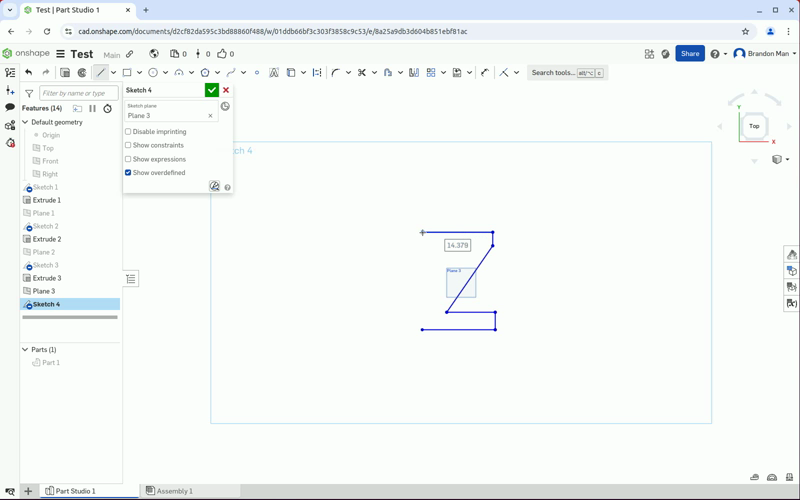
key_down(shift)
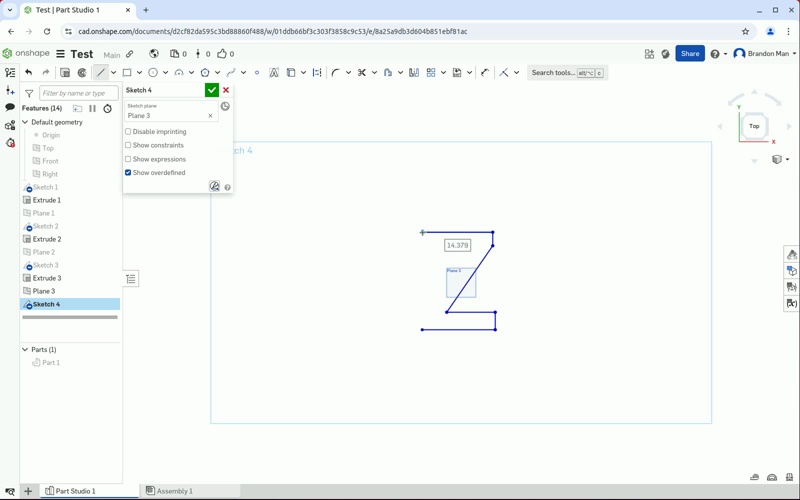
mouse_move(453, 232)
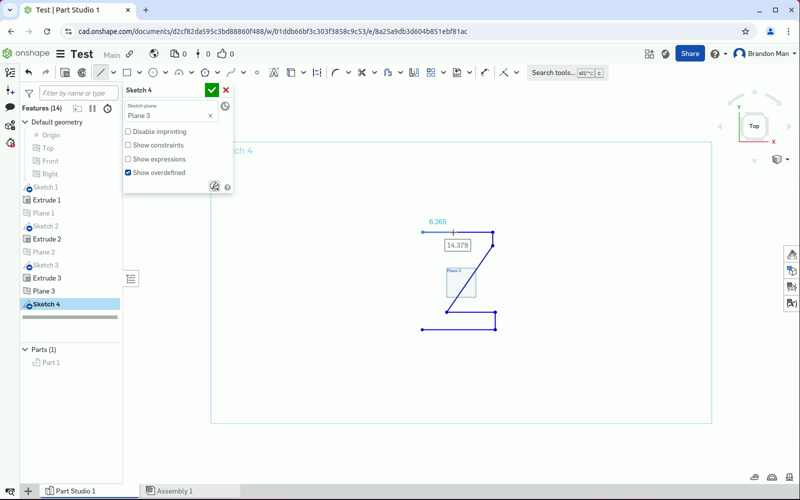
mouse_move(422, 249)
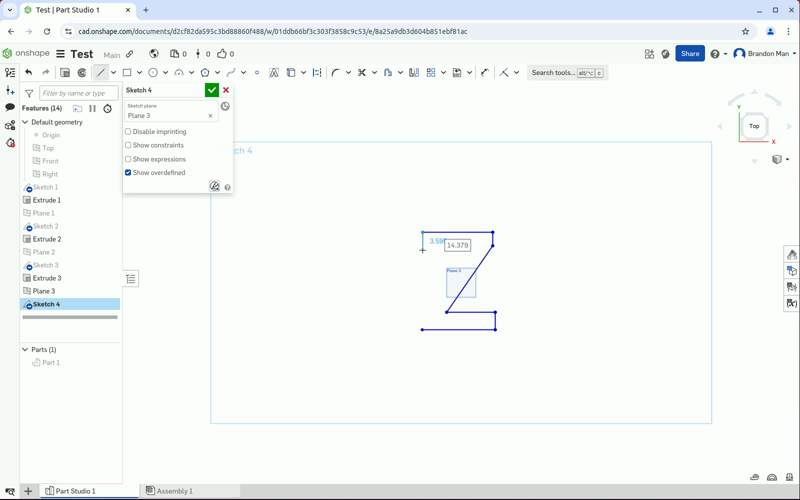
click(422, 249)
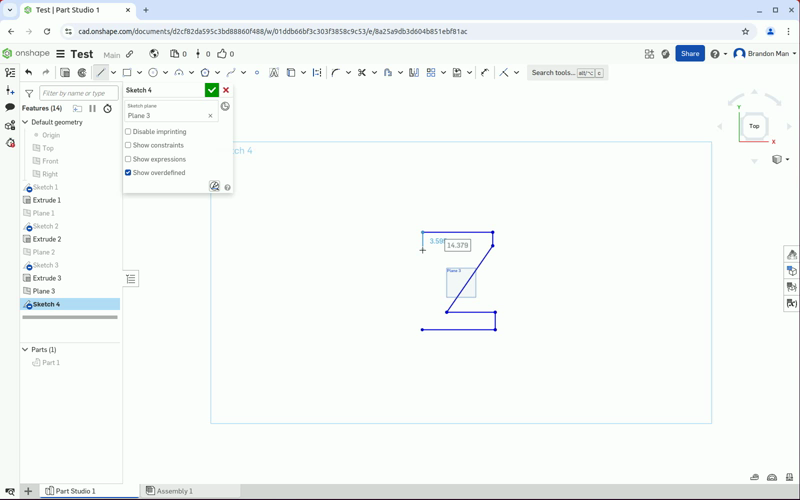
key_up(shift)
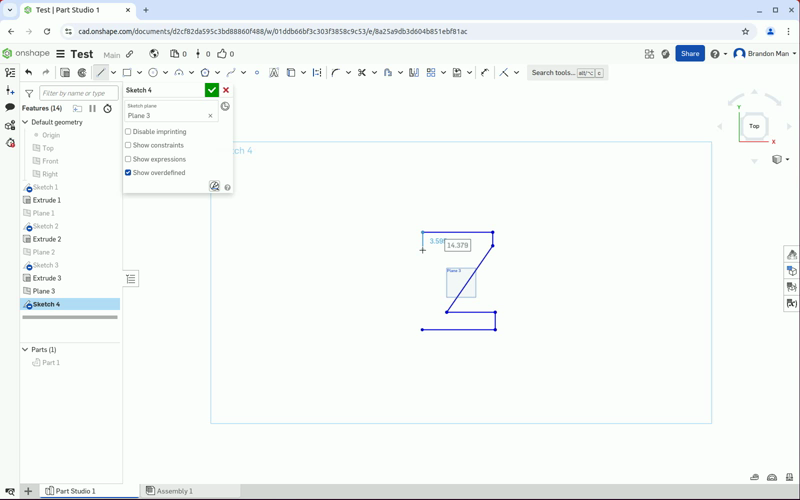
key_down(shift)
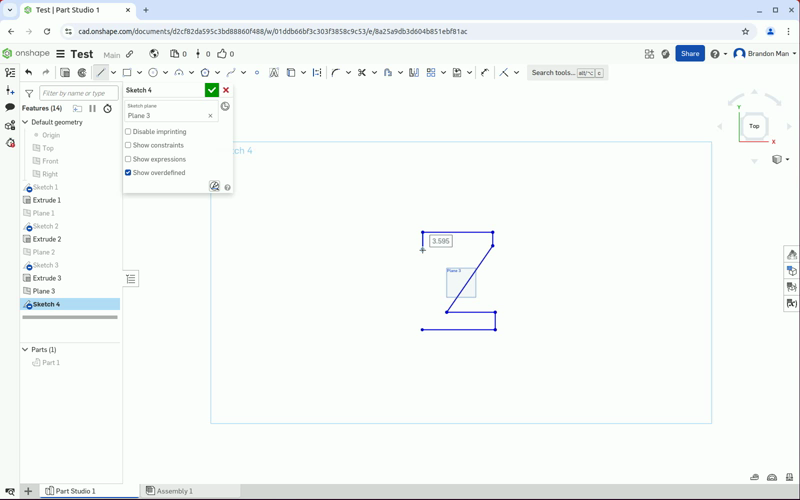
mouse_move(453, 249)
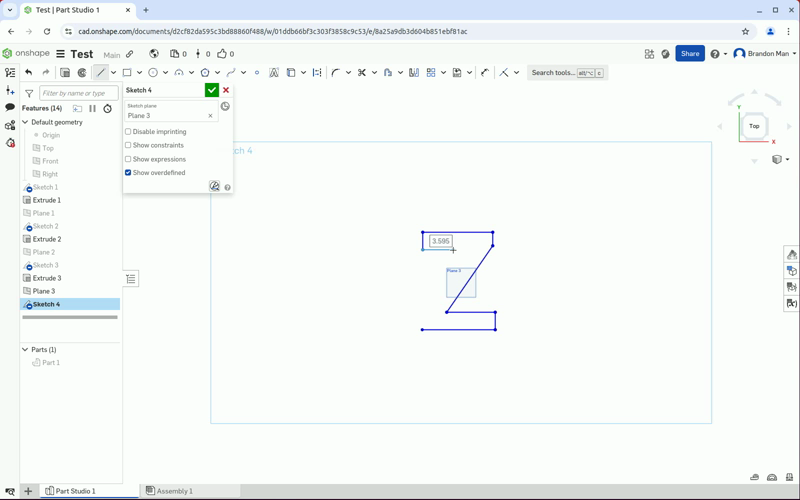
mouse_move(469, 249)
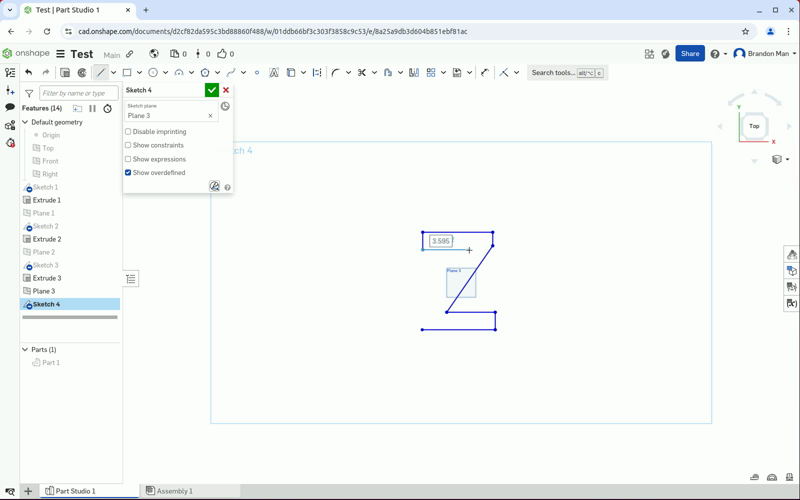
click(469, 249)
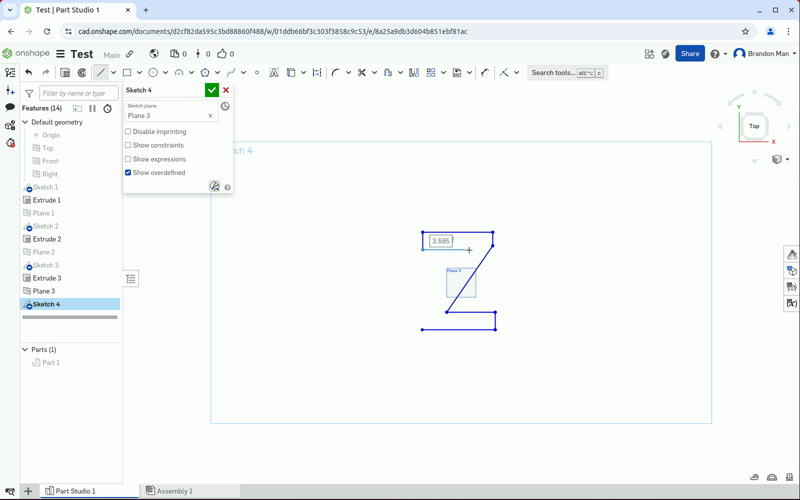
key_up(shift)
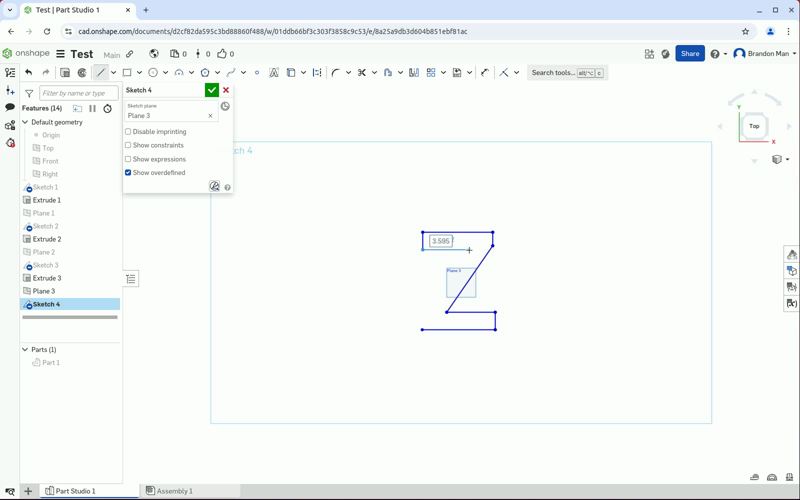
key_down(shift)
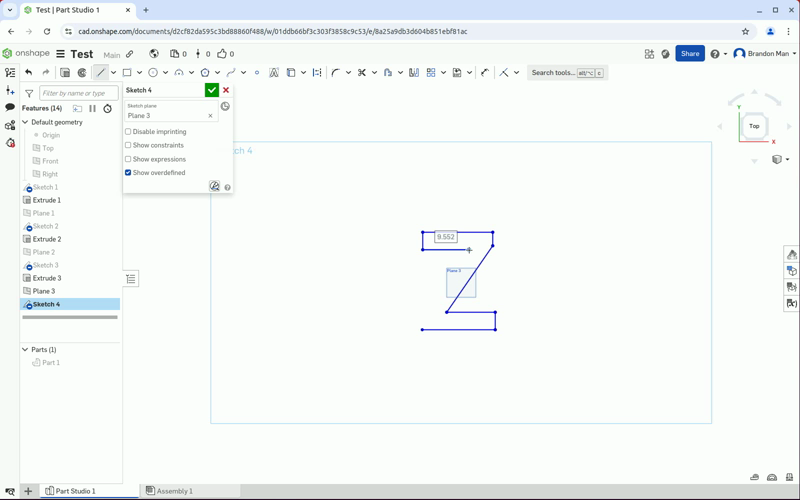
mouse_move(422, 316)
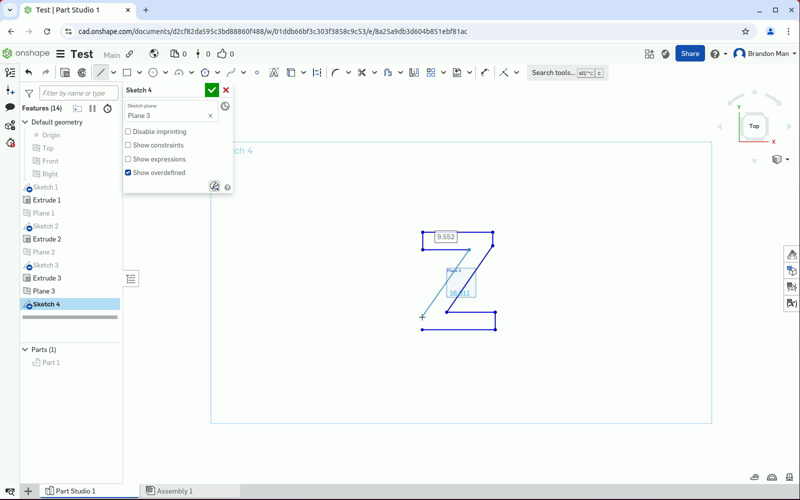
click(422, 316)
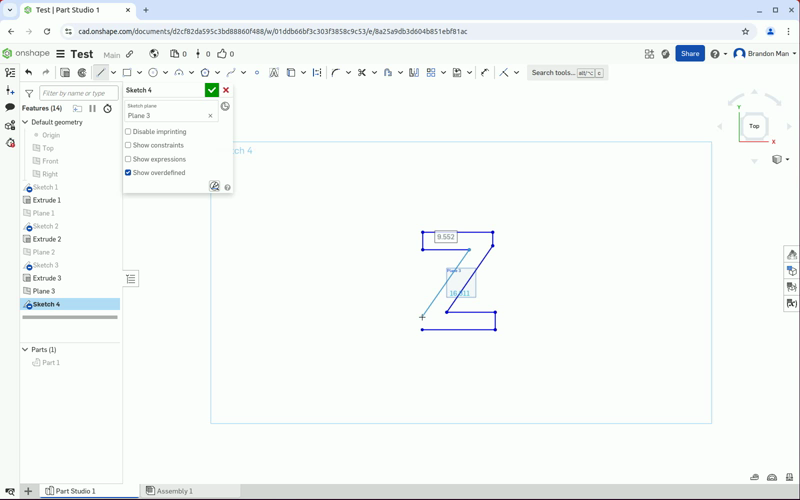
key_up(shift)
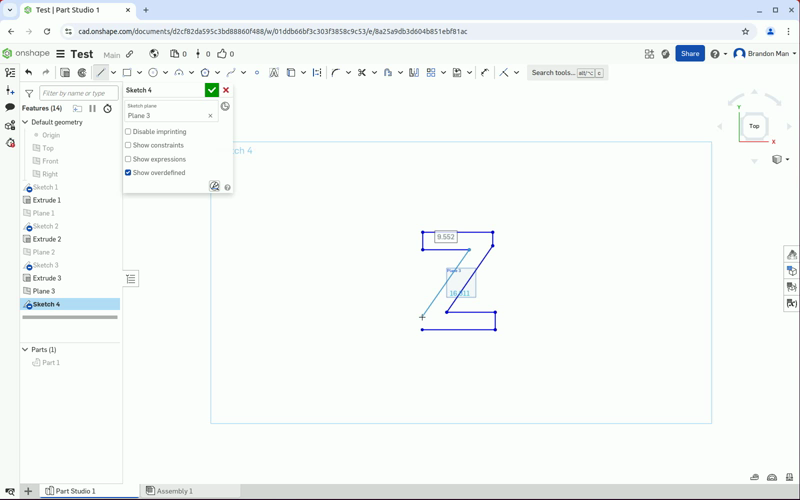
mouse_move(452, 316)
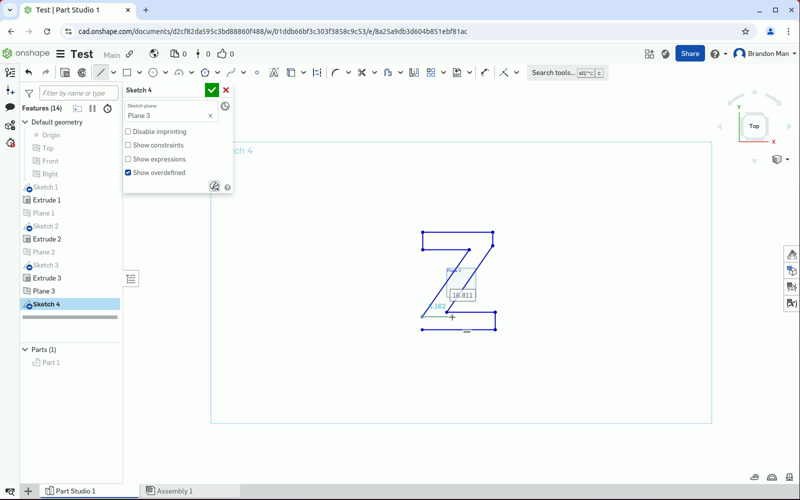
key_down(shift)
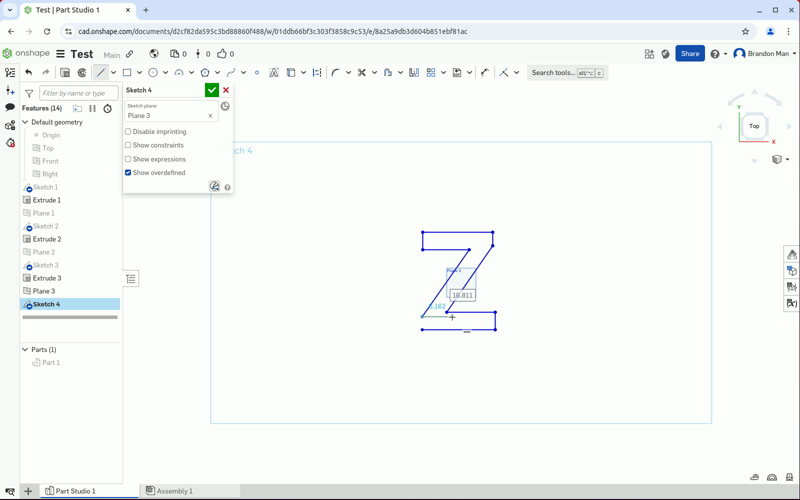
mouse_move(422, 329)
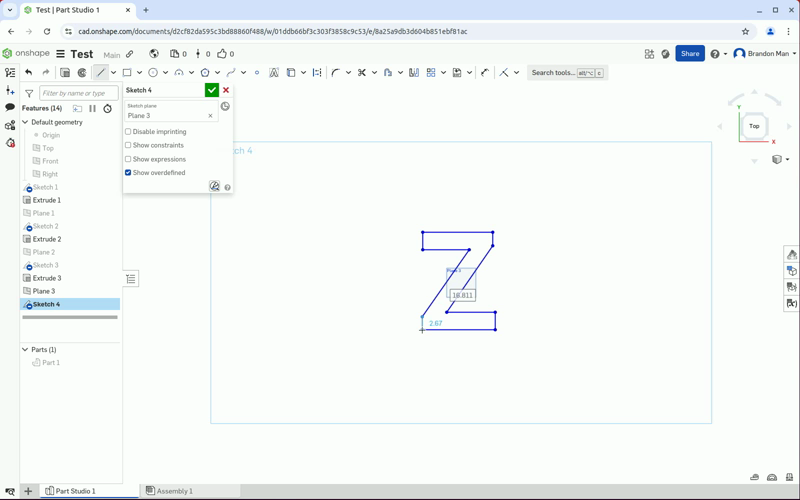
key_up(shift)
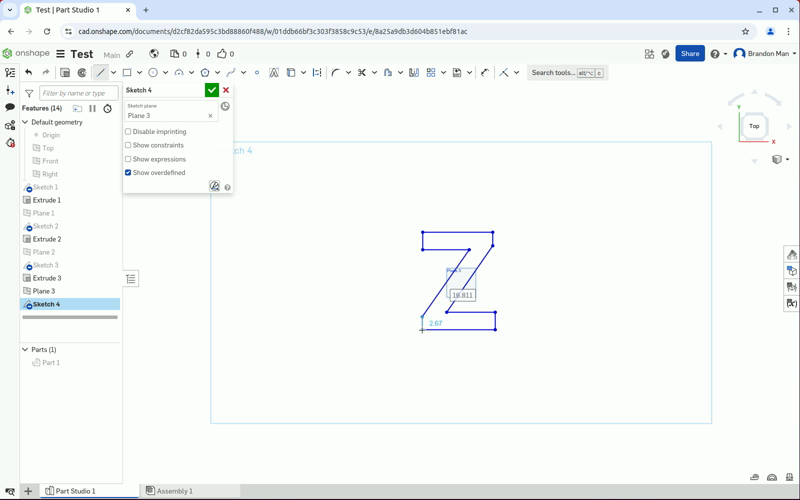
click(422, 329)
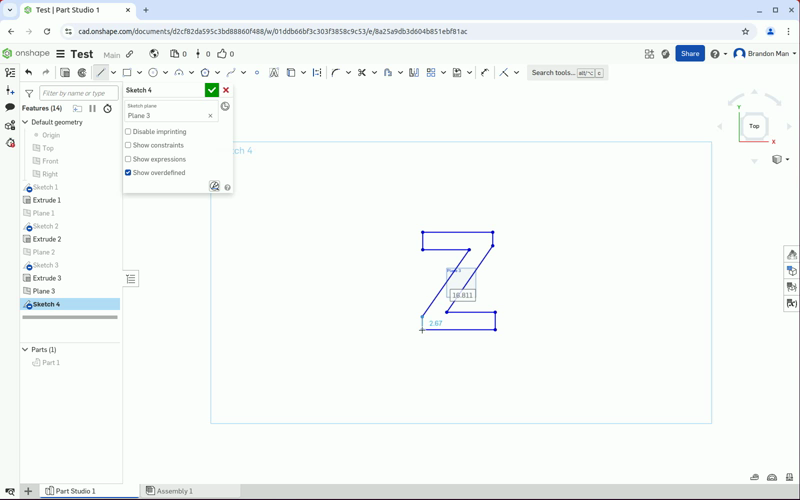
key(esc)
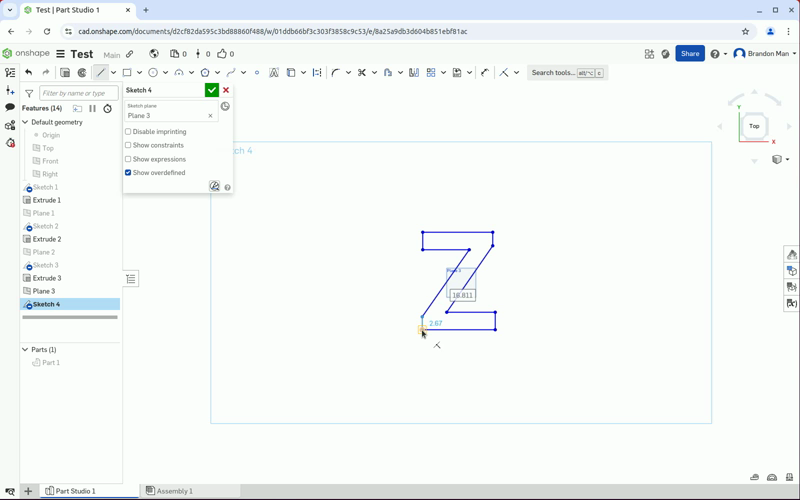
mouse_move(434, 319)
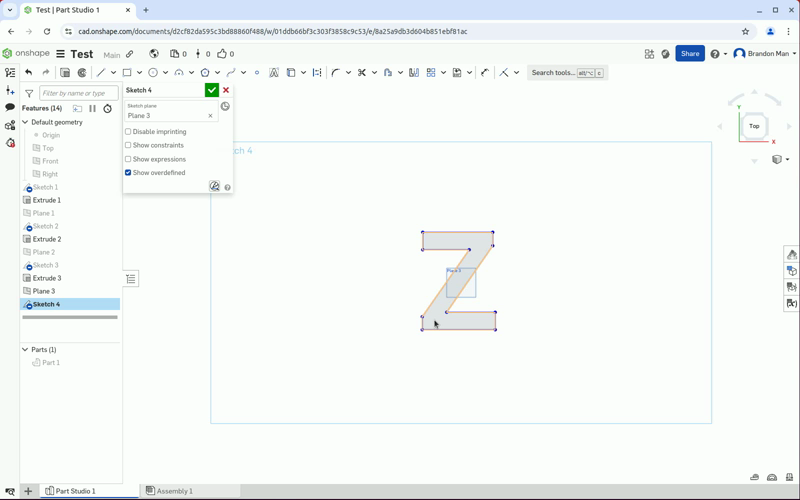
click(434, 319)
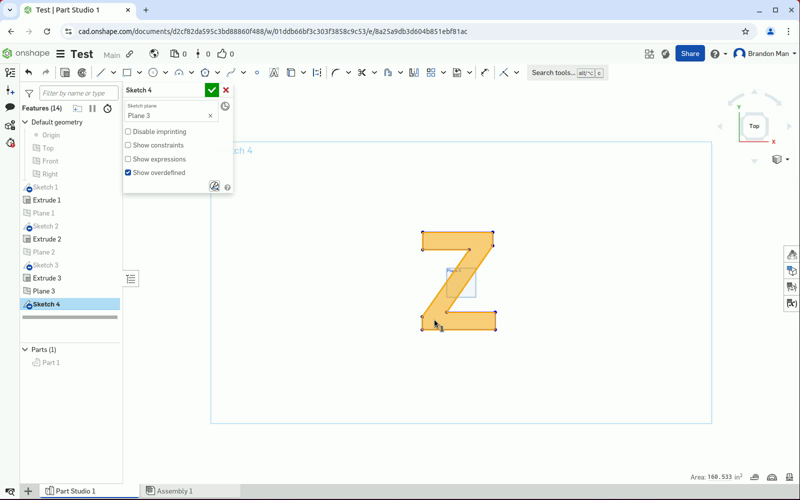
mouse_move(73, 352)
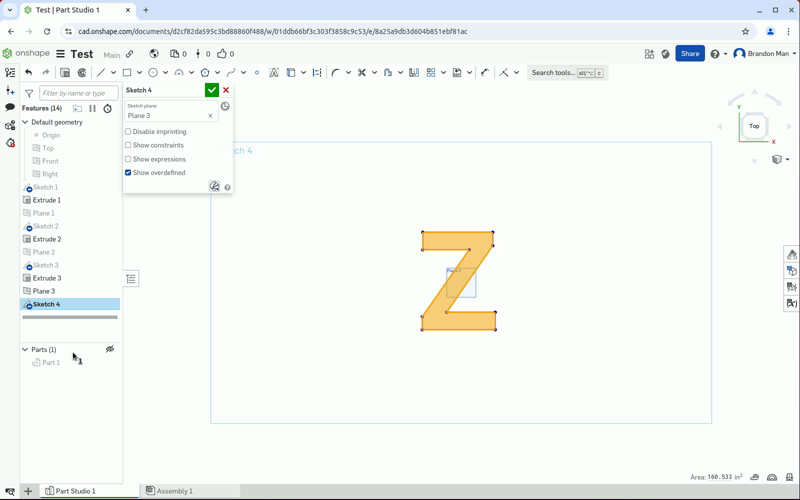
key(shift+y)
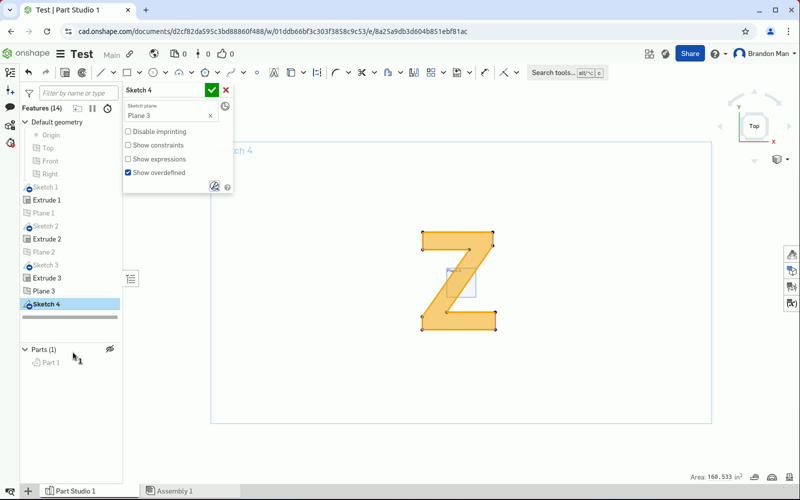
key(shift+e)
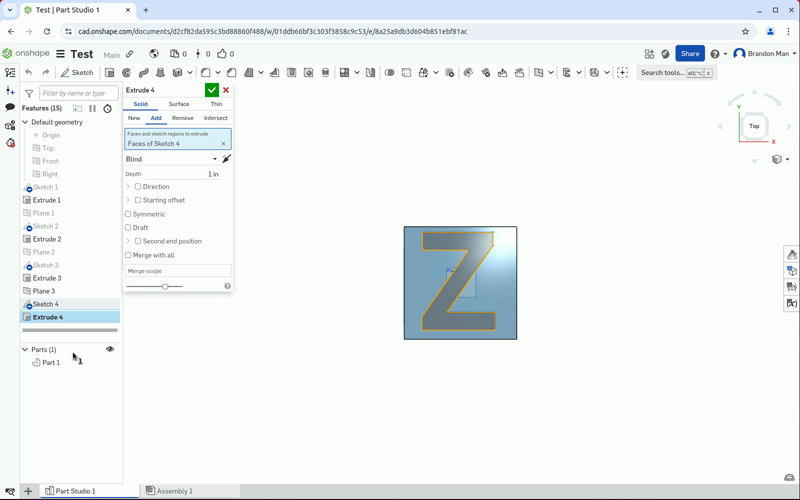
mouse_move(143, 106)
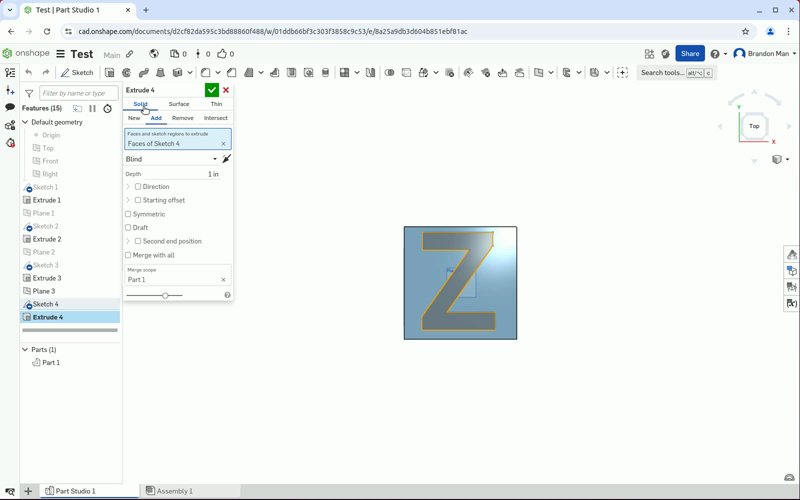
click(143, 106)
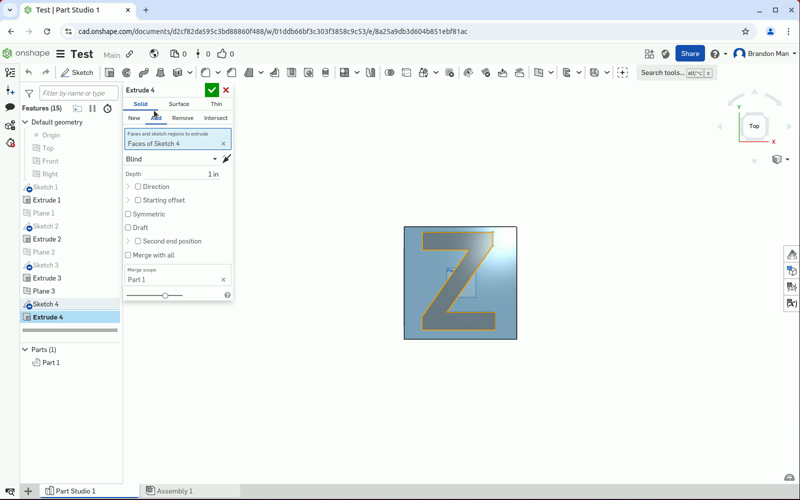
mouse_move(186, 120)
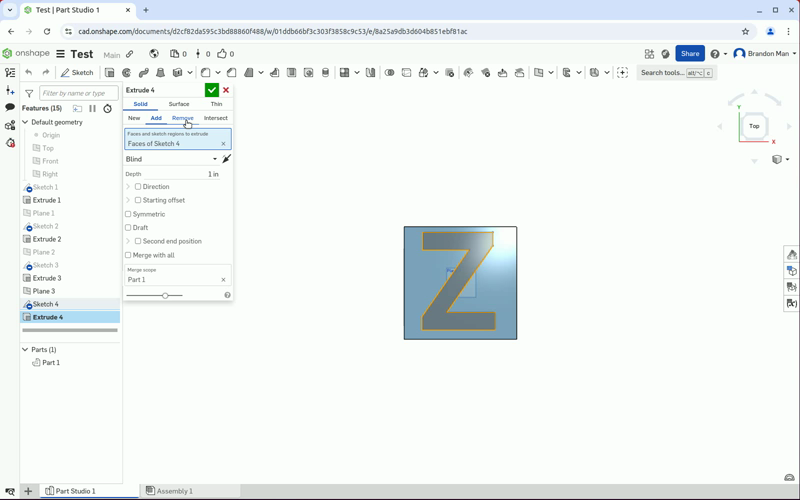
click(186, 120)
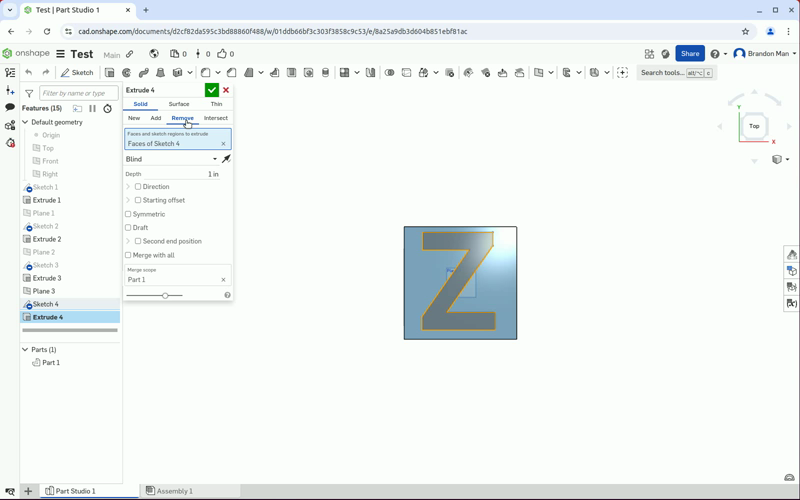
key(tab, 4)
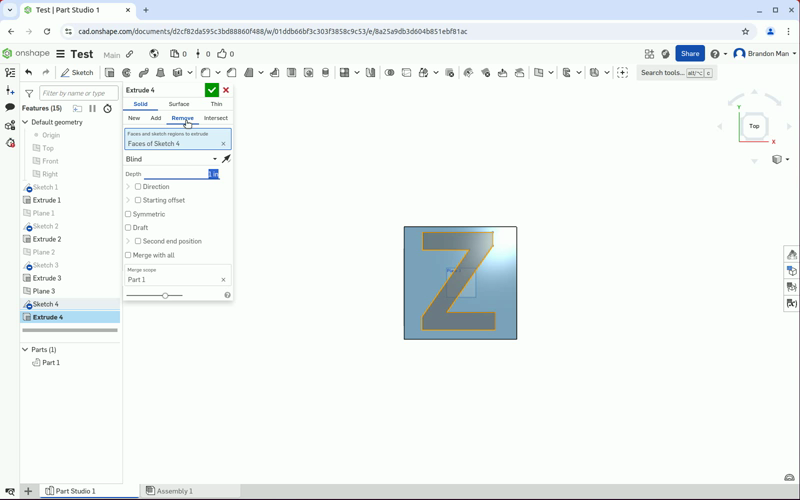
text(1.204)
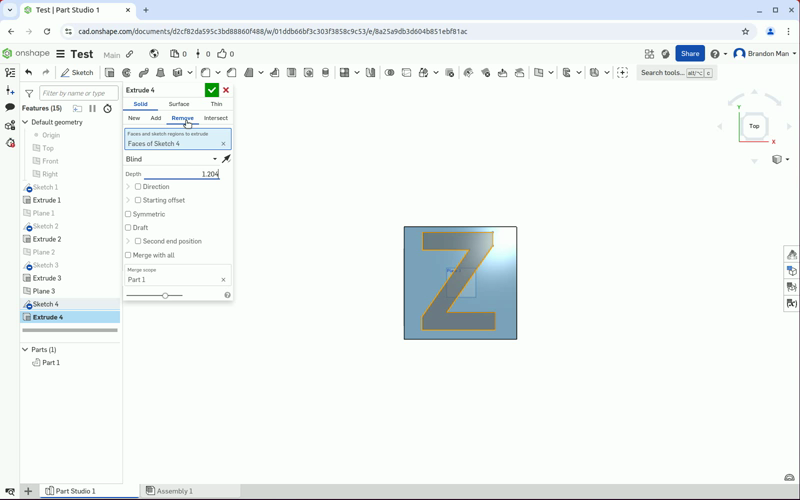
key(tab, 6)
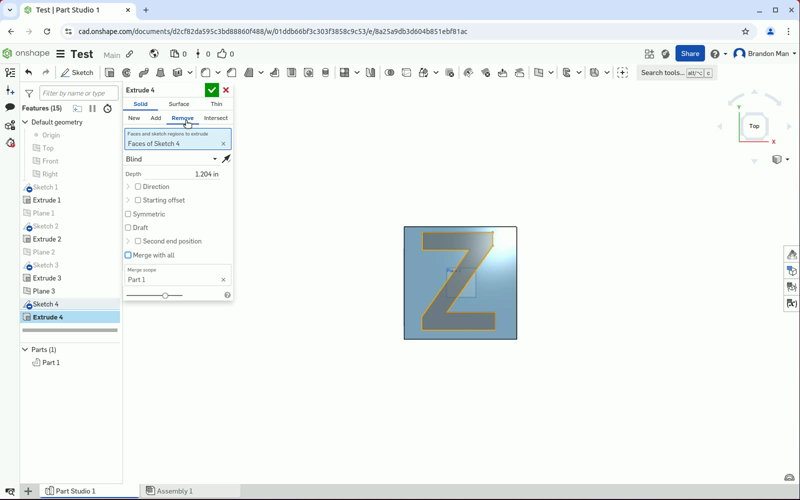
key(space)
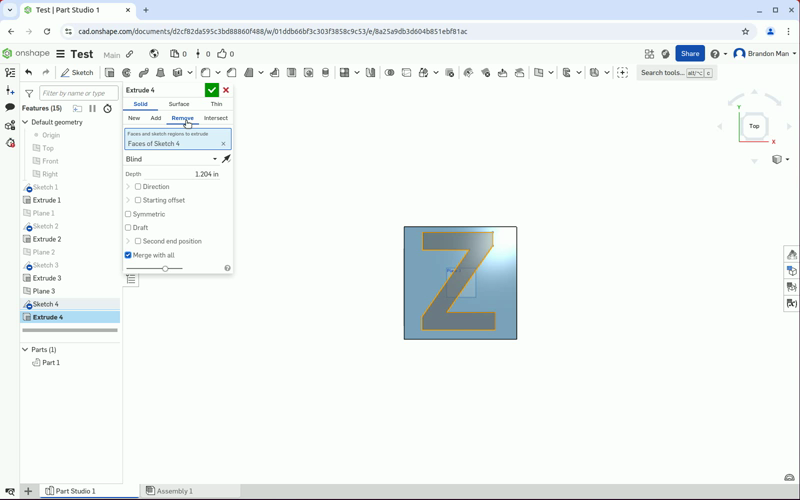
key(enter)
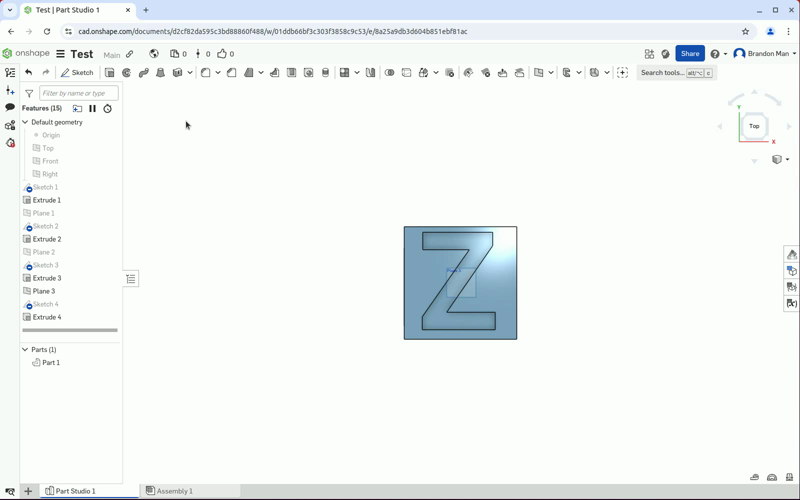
key(shift+h)
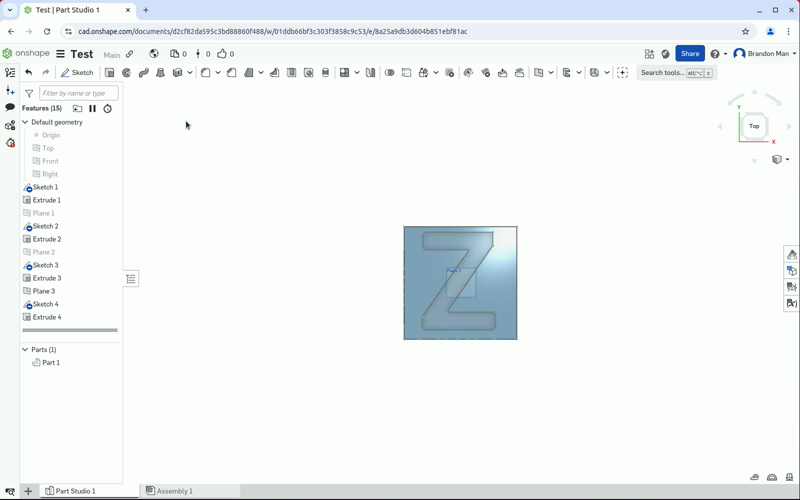
key(shift+h)
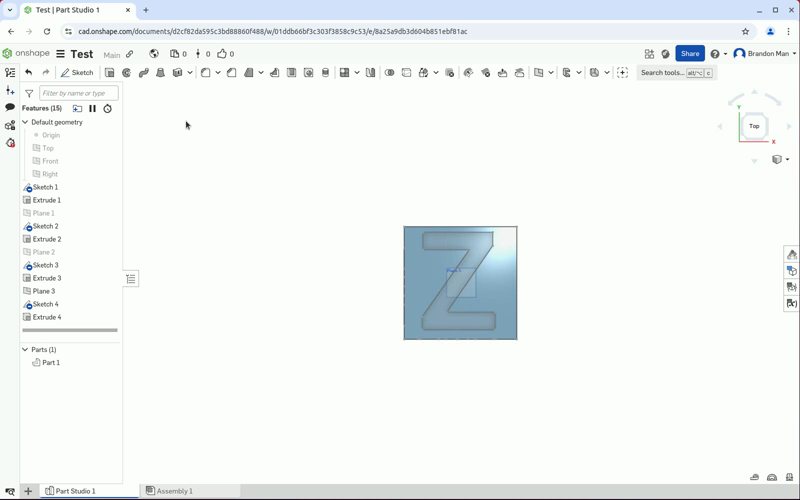
key(shift+7)
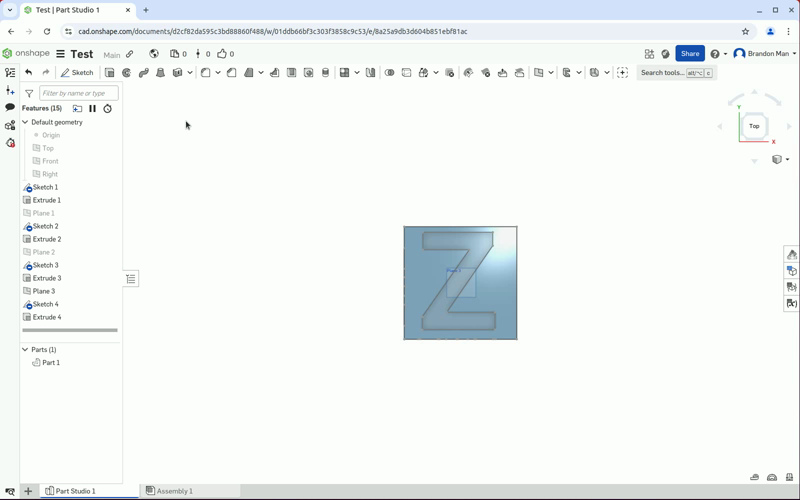
key(up, 3)
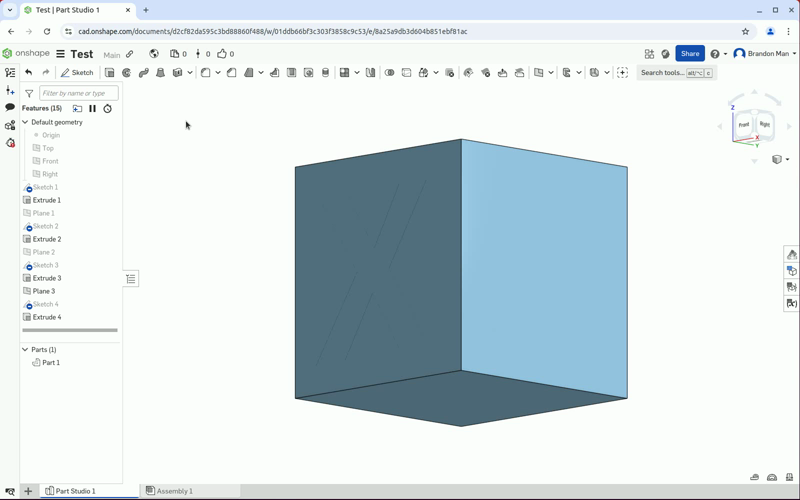
key(left, 3)
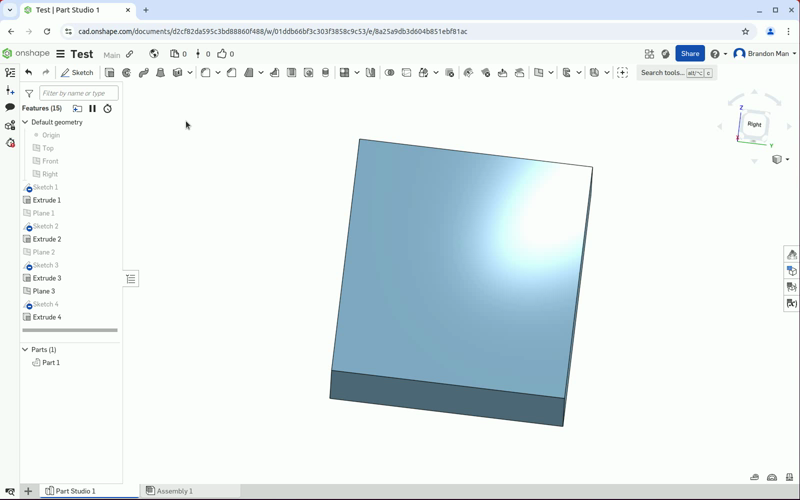
key(right, 3)
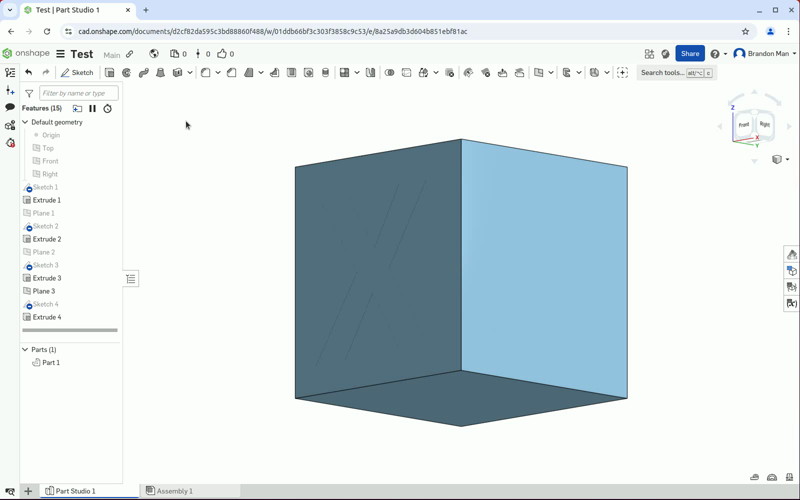
key(down, 3)
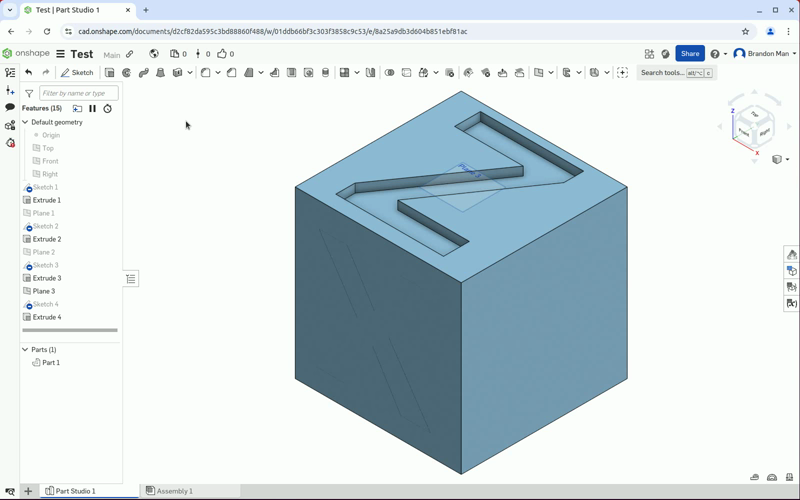
mouse_move(73, 189)
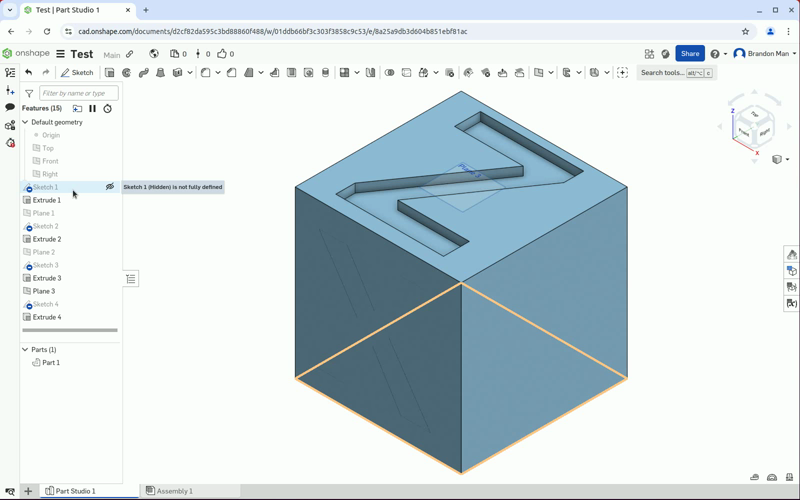
click(73, 189)